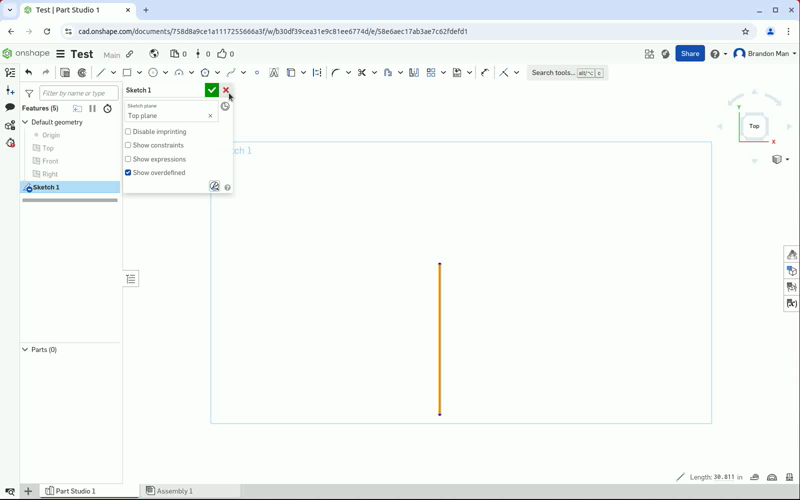
key(shift+h)
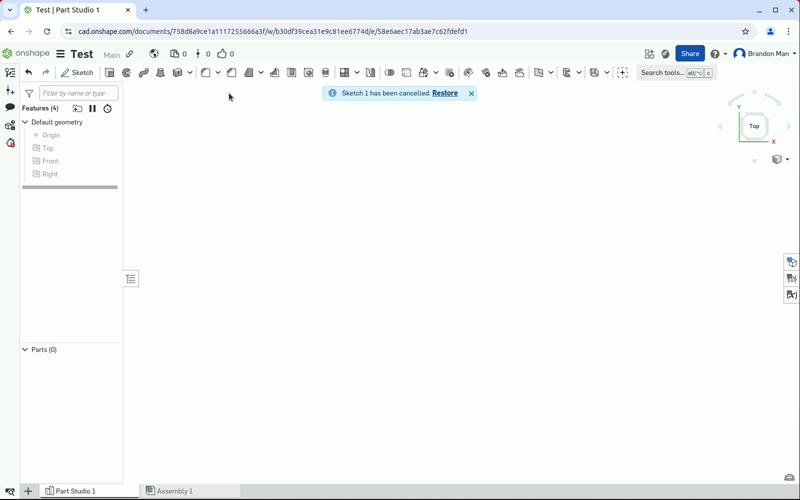
mouse_move(73, 352)
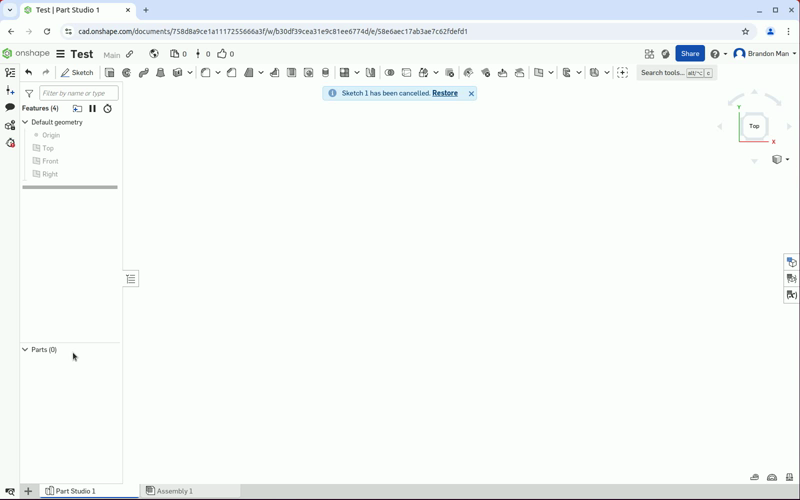
key(y)
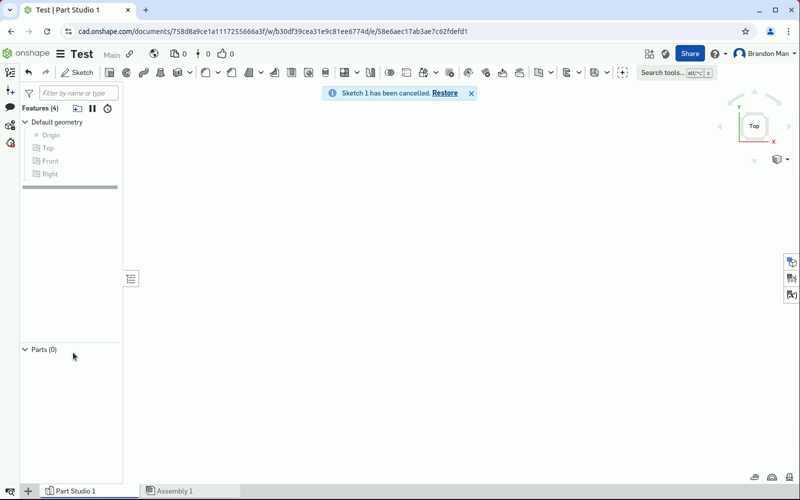
key(shift+p)
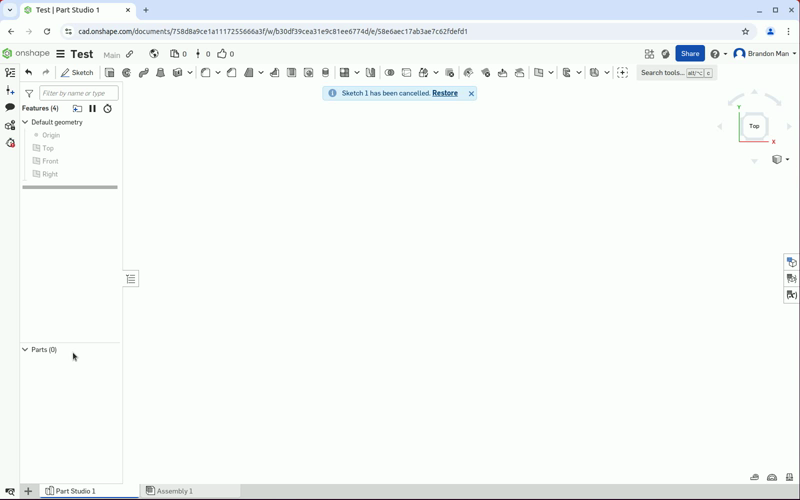
key(space)
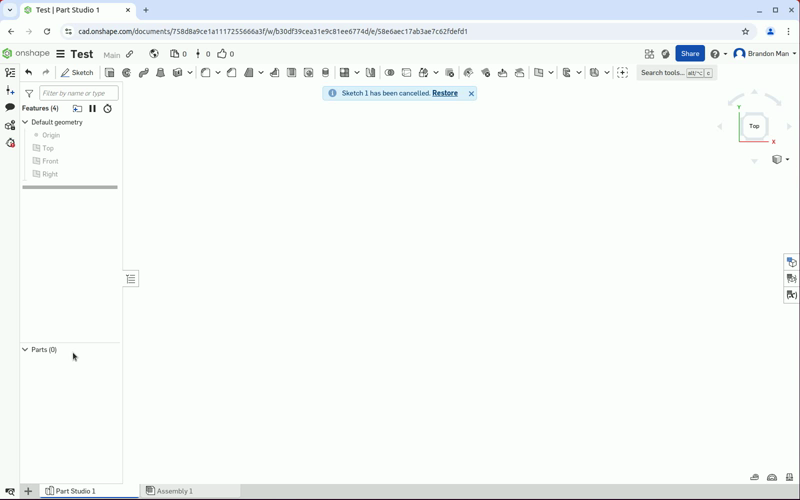
key_down(shift)
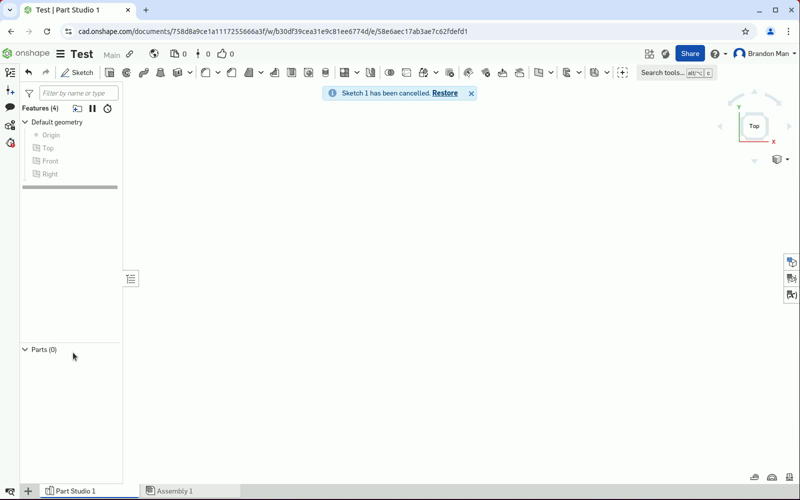
key(up)
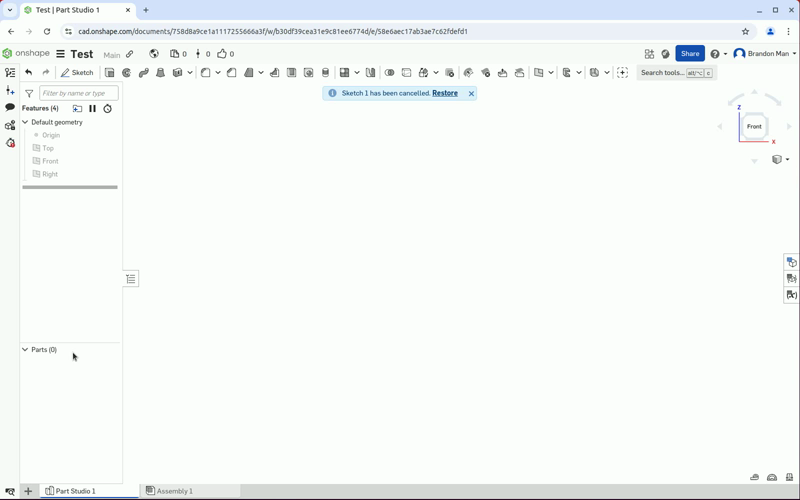
key_up(shift)
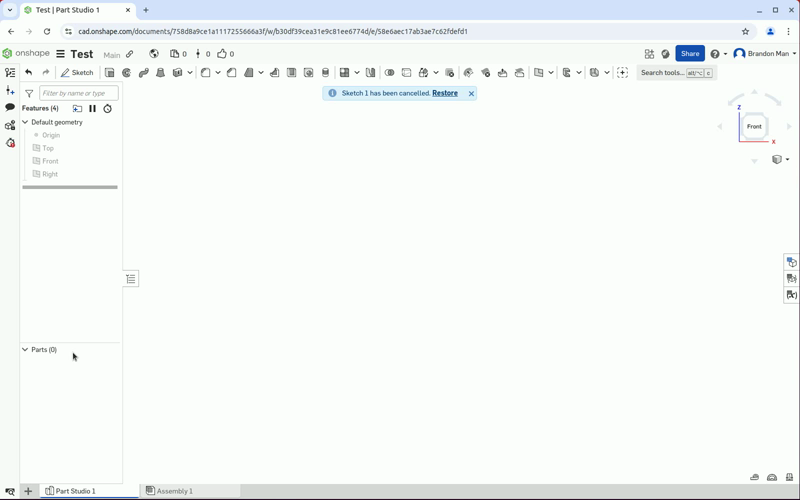
mouse_move(73, 352)
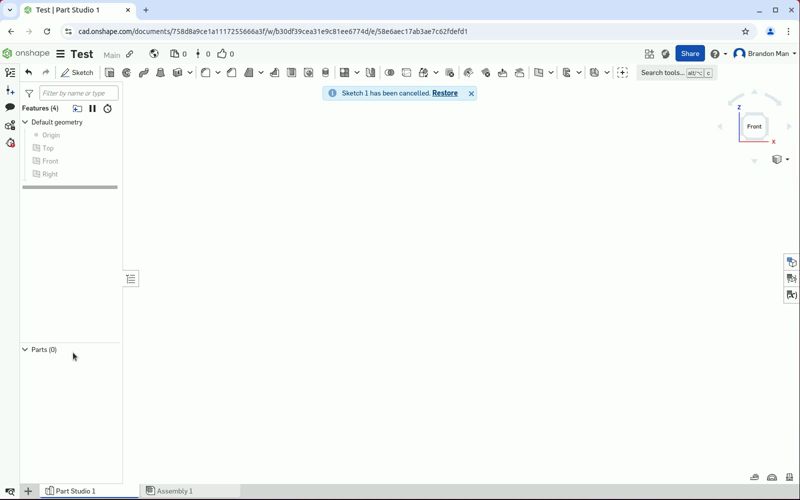
key(shift+y)
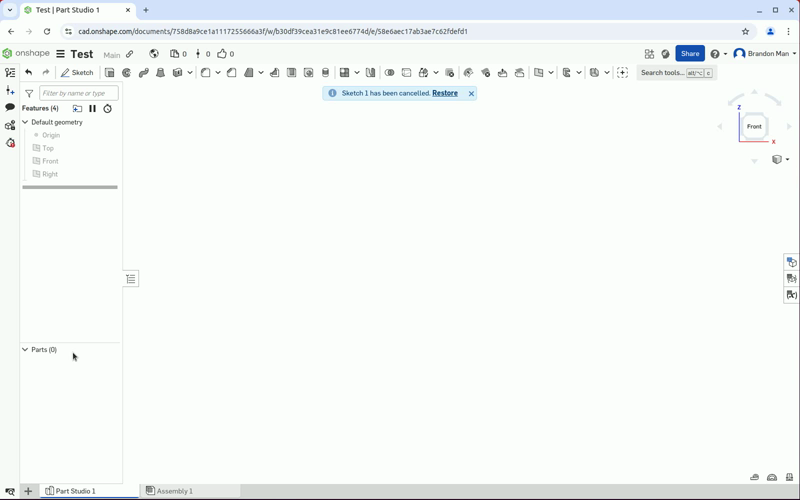
key(shift+s)
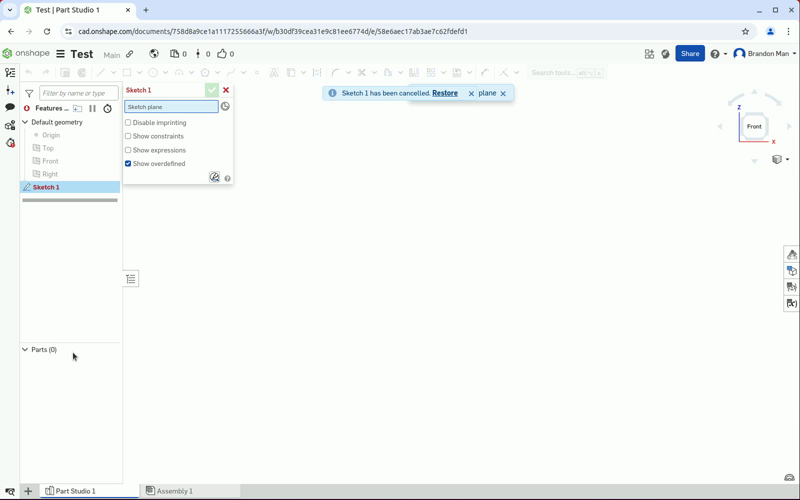
mouse_move(73, 163)
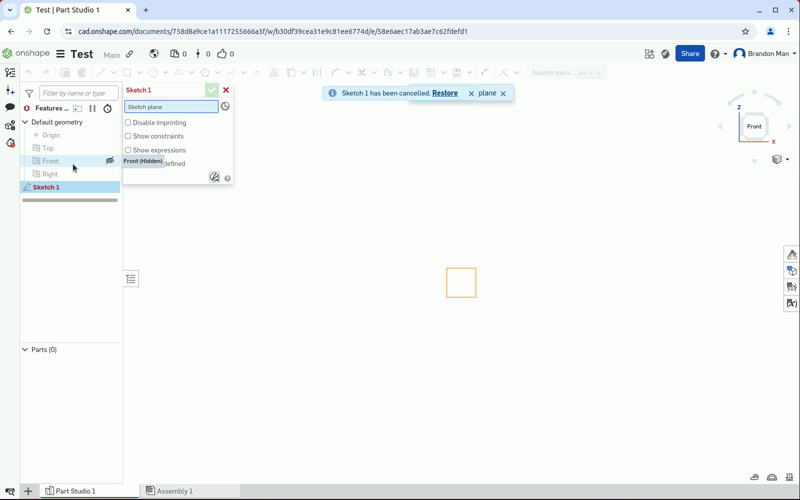
click(73, 163)
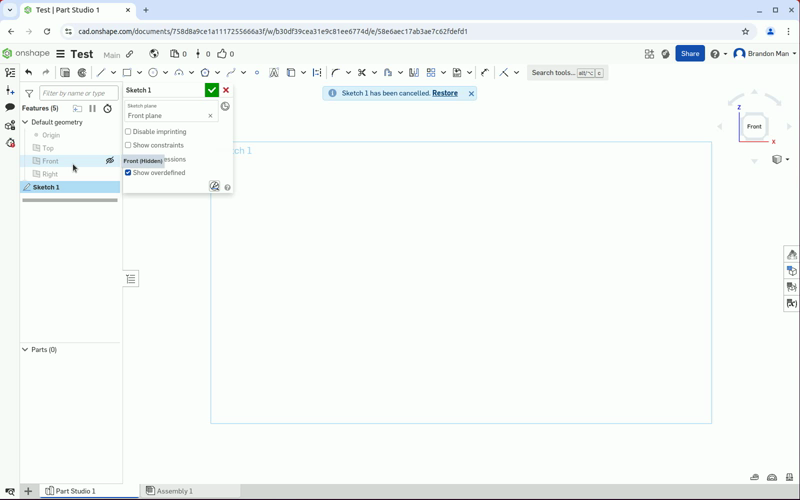
mouse_move(73, 352)
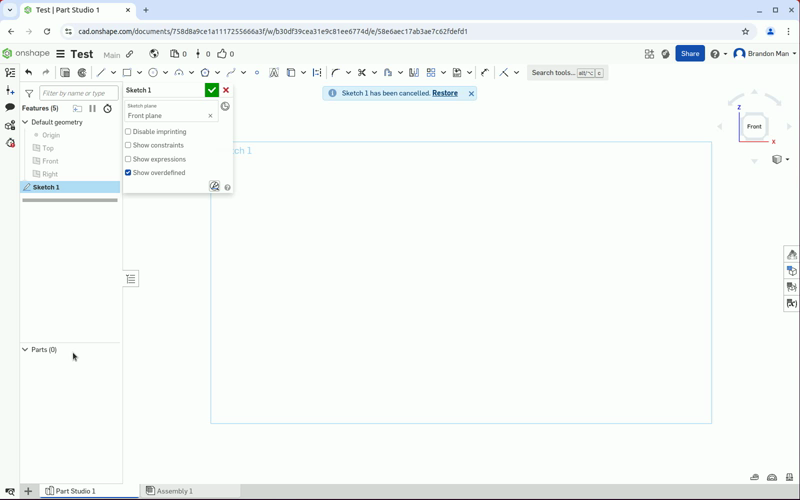
key(y)
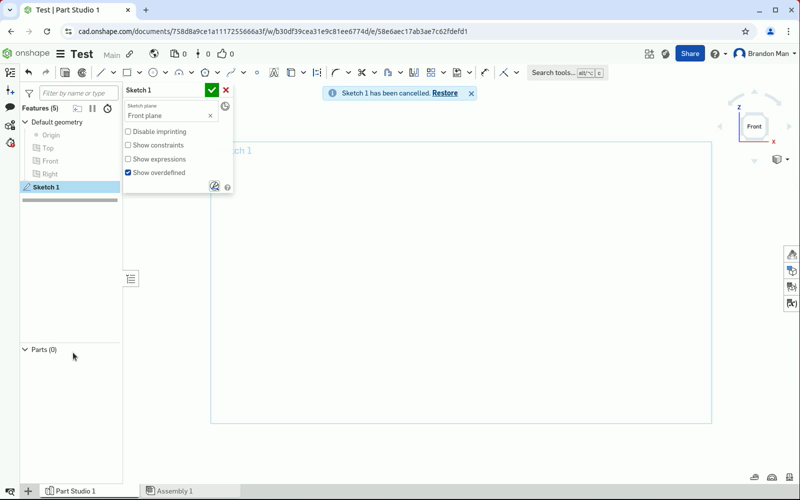
key(l)
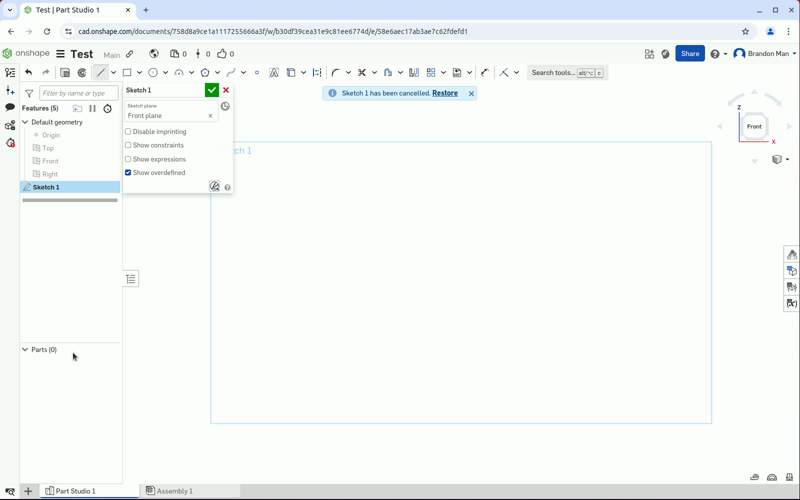
key_down(shift)
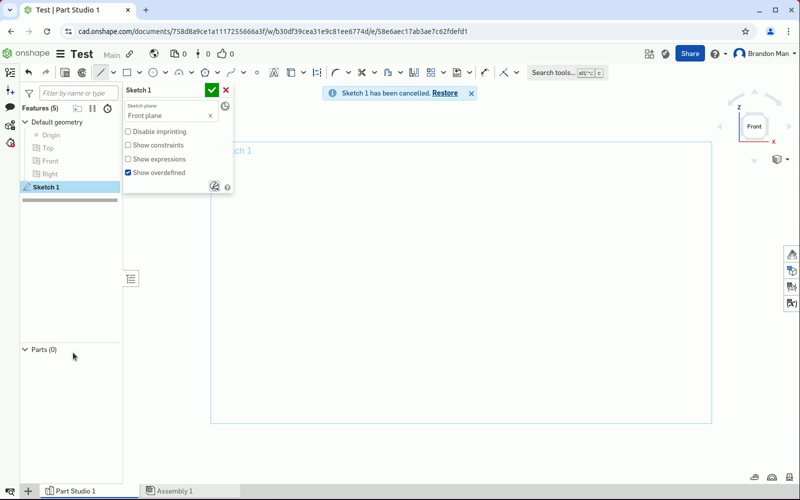
mouse_move(406, 305)
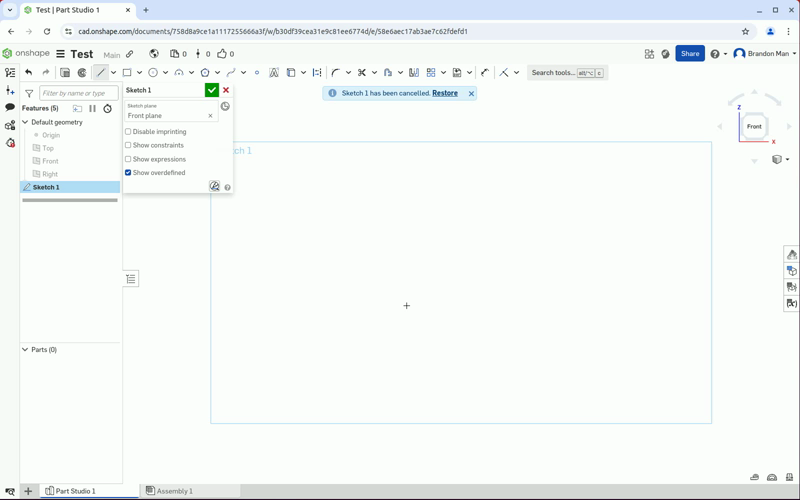
click(406, 305)
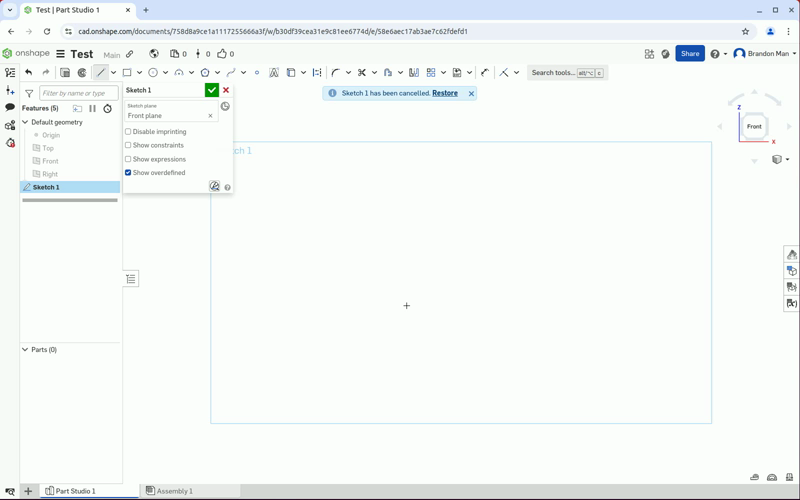
key_up(shift)
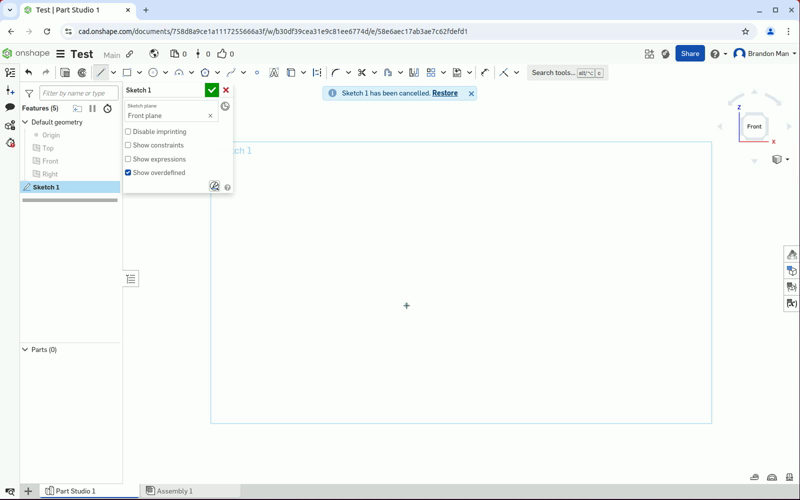
key_down(shift)
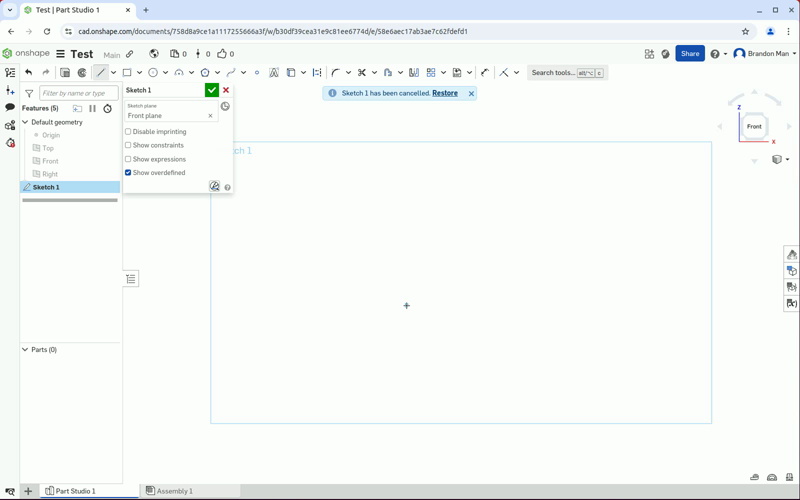
mouse_move(514, 305)
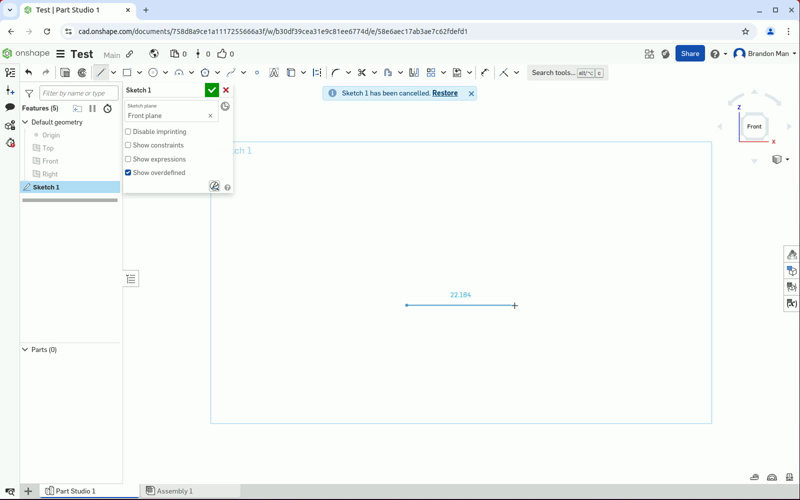
click(514, 305)
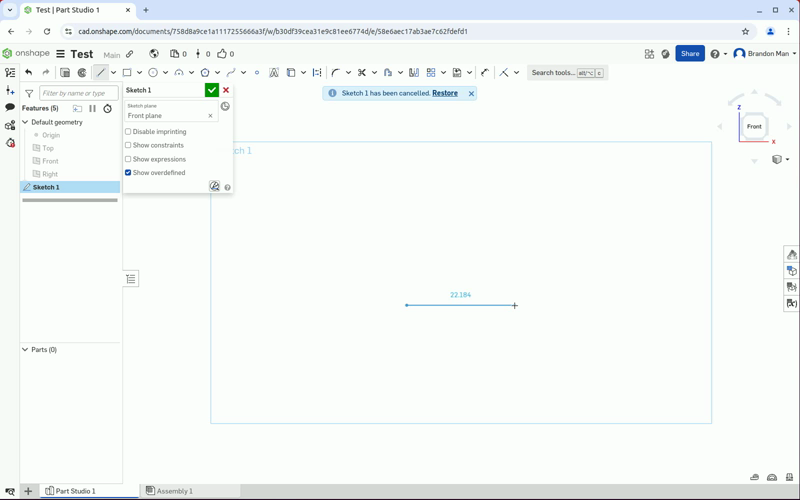
key_up(shift)
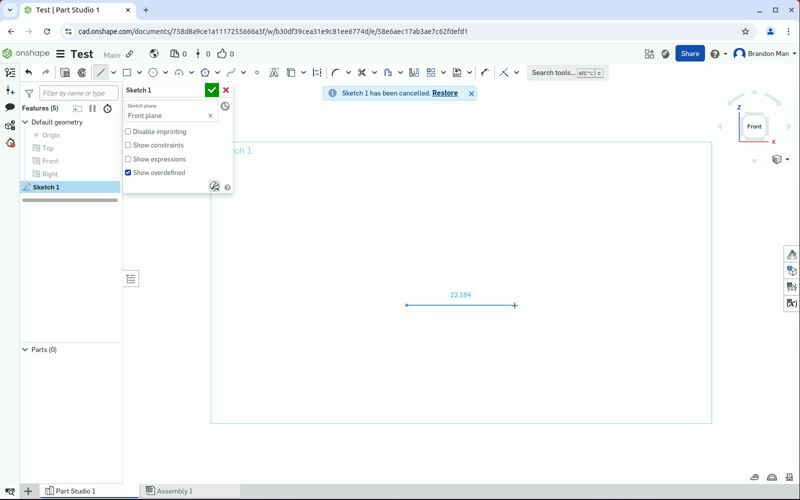
key_down(shift)
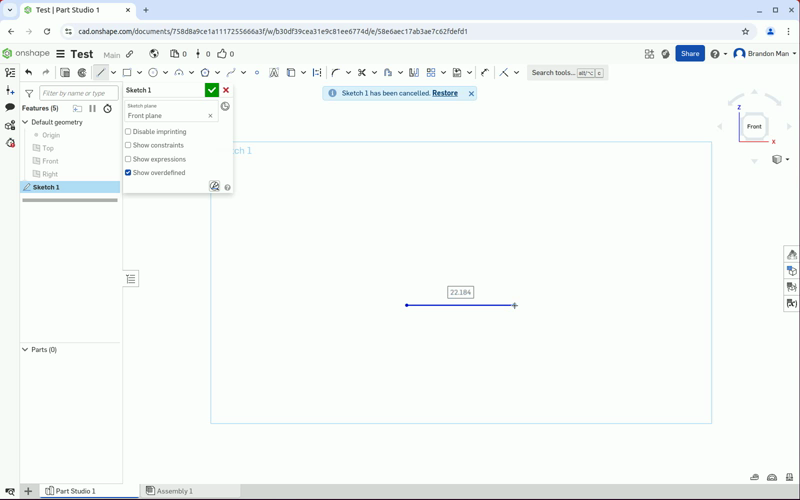
mouse_move(544, 305)
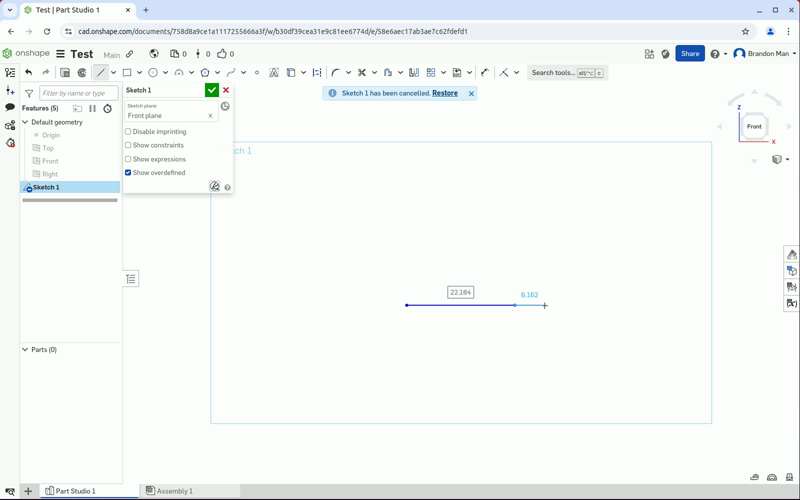
mouse_move(514, 261)
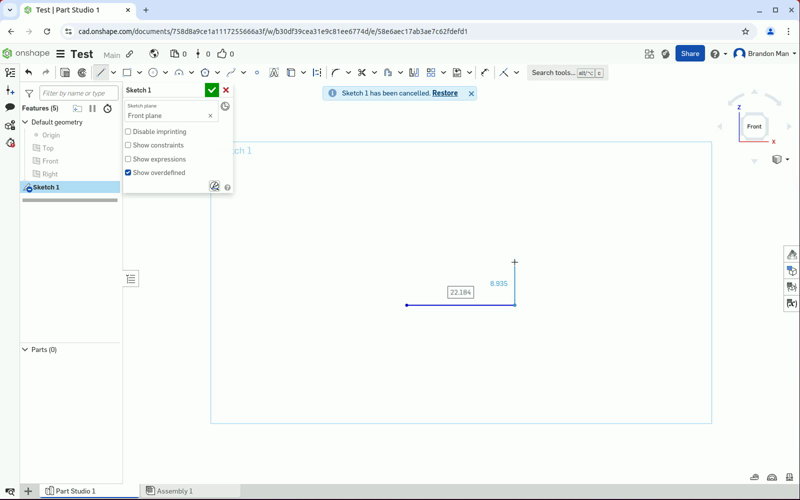
click(514, 261)
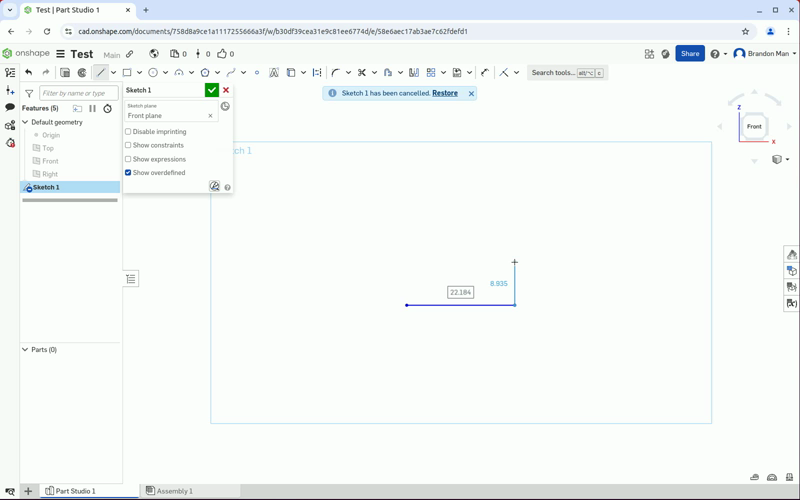
key_up(shift)
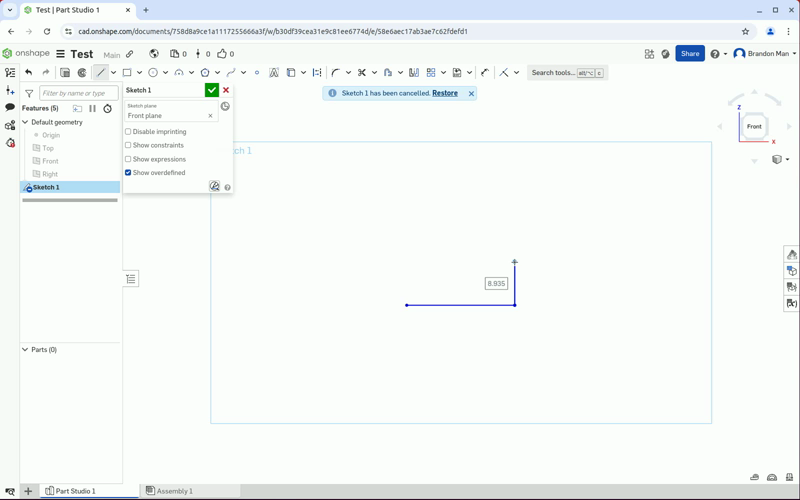
key_down(shift)
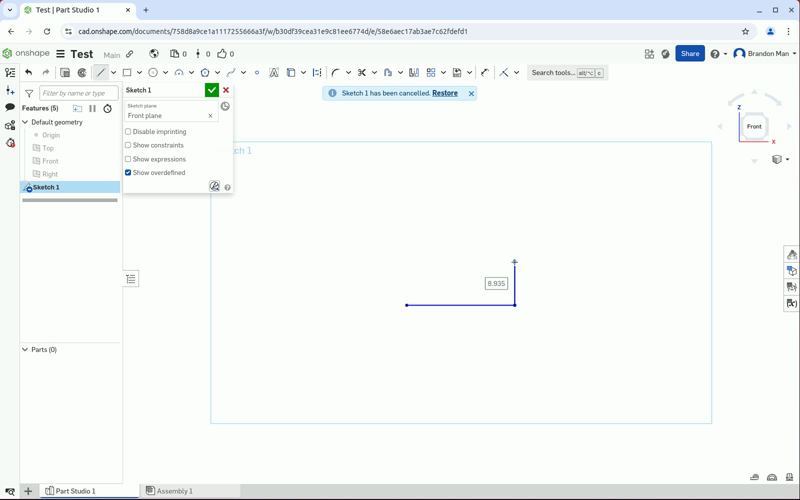
mouse_move(406, 261)
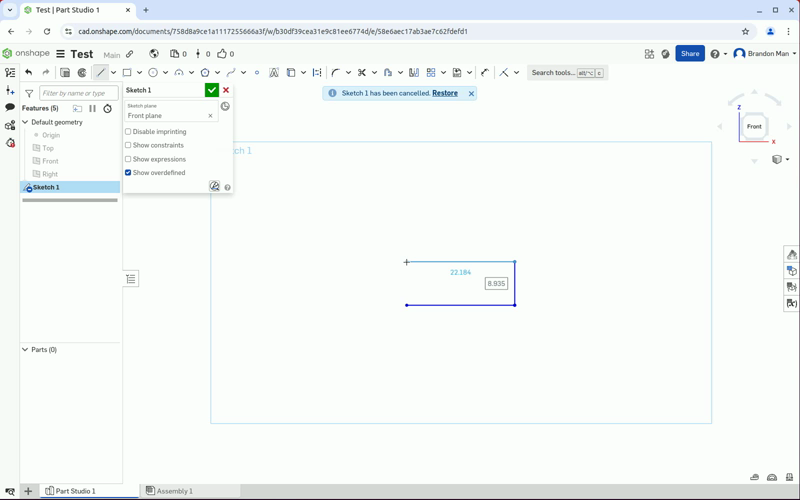
click(406, 261)
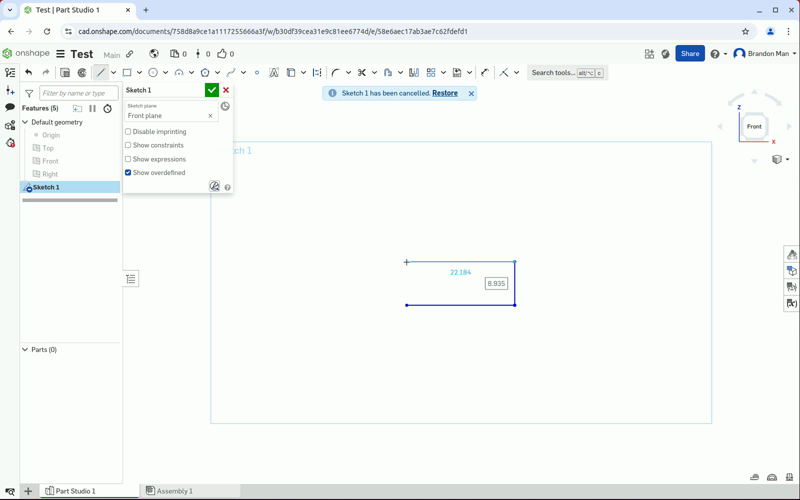
key_up(shift)
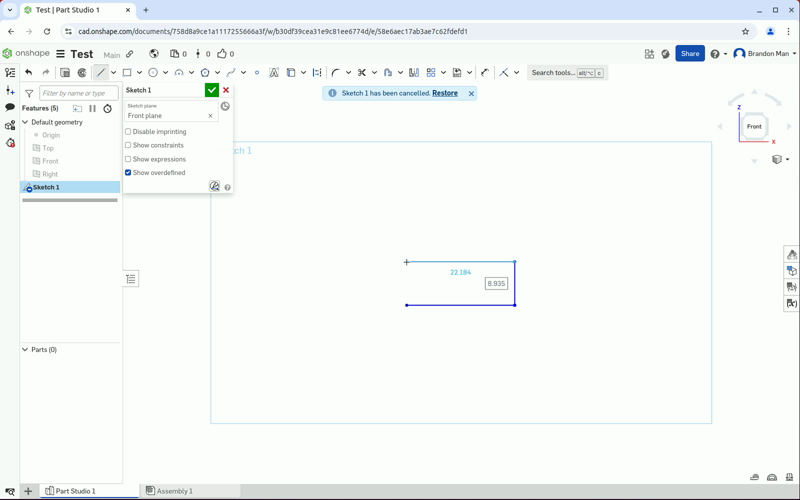
mouse_move(436, 261)
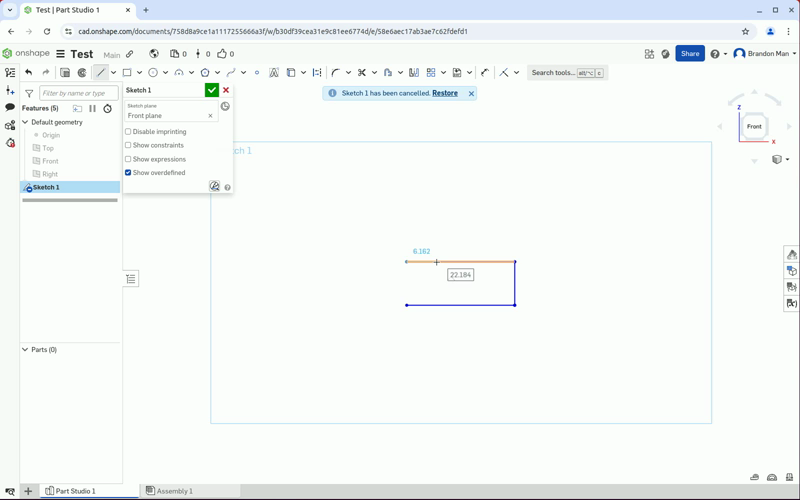
key_down(shift)
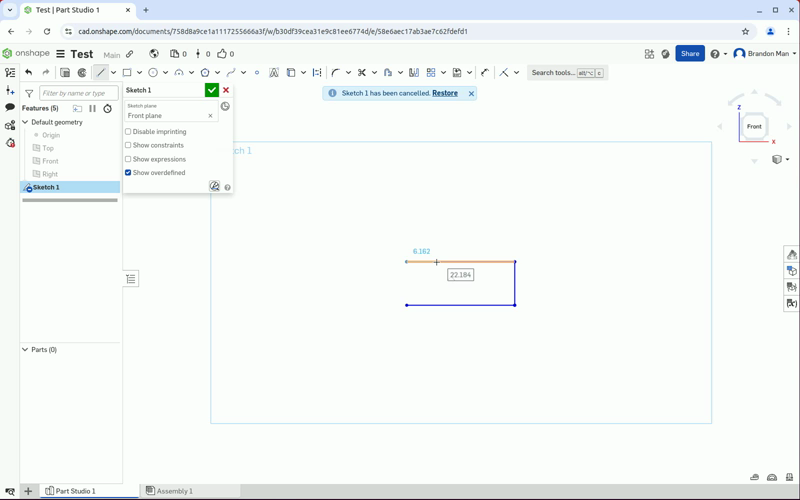
mouse_move(406, 305)
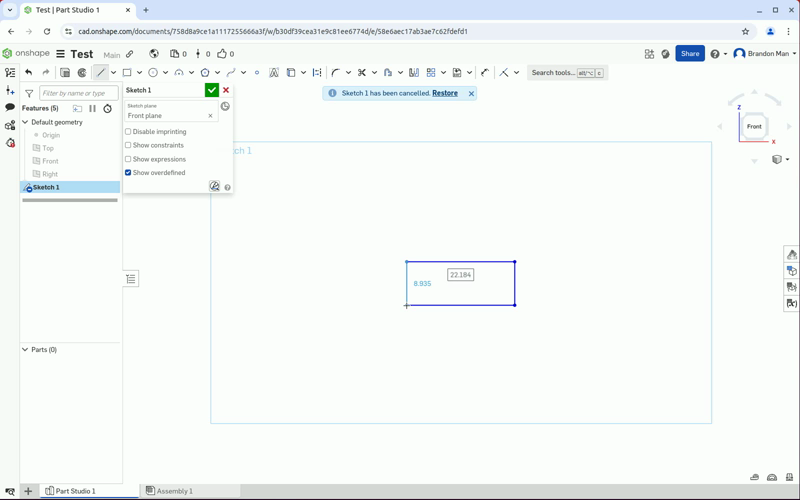
key_up(shift)
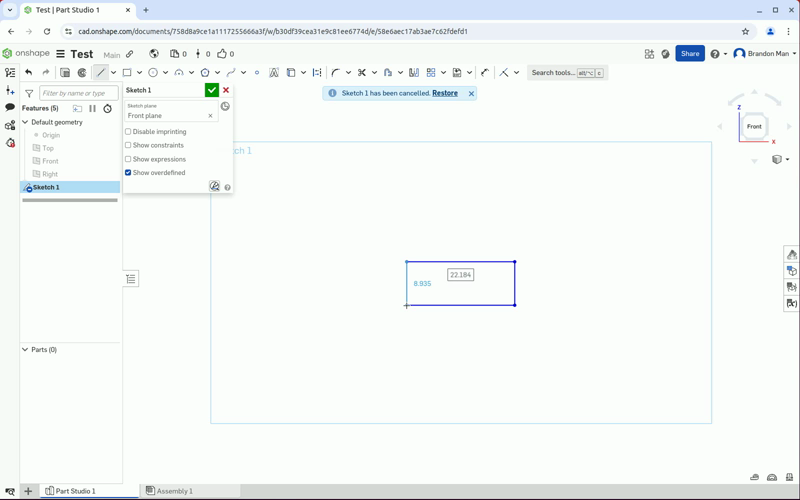
click(406, 305)
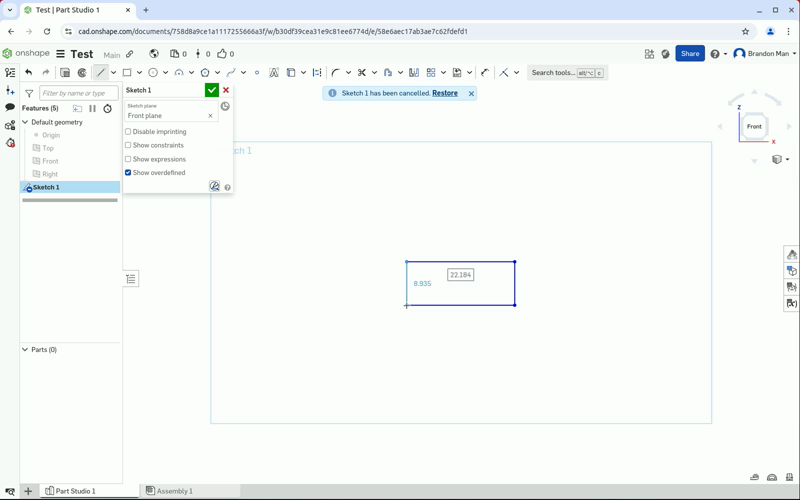
key(esc)
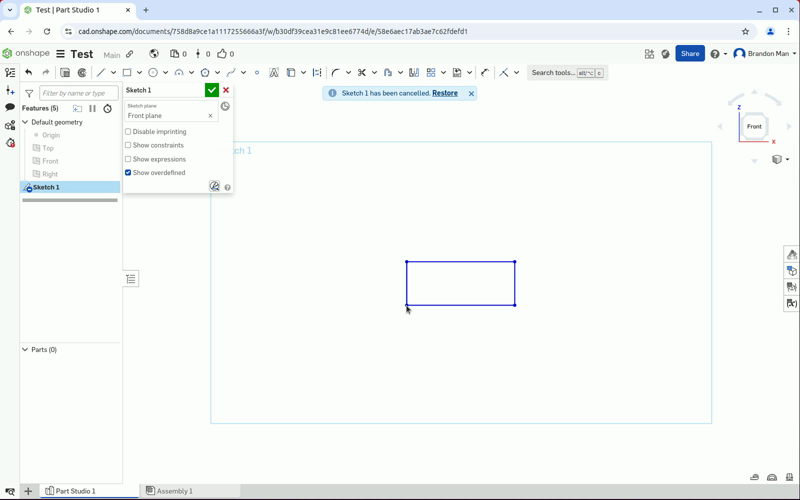
mouse_move(471, 285)
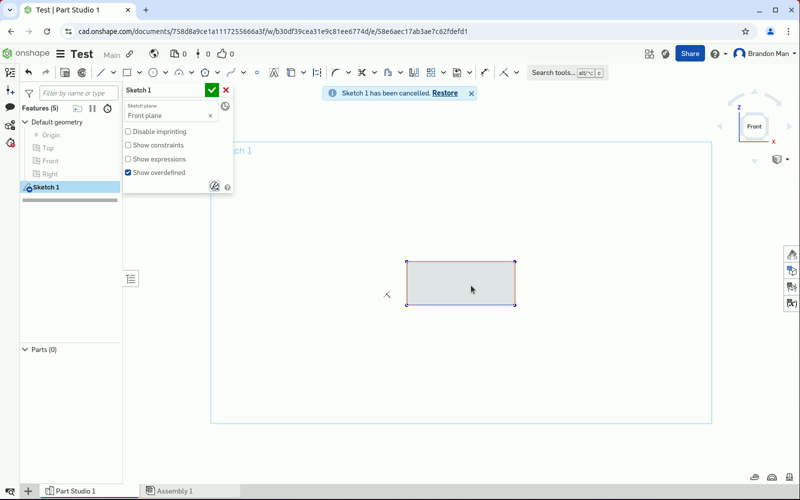
click(471, 285)
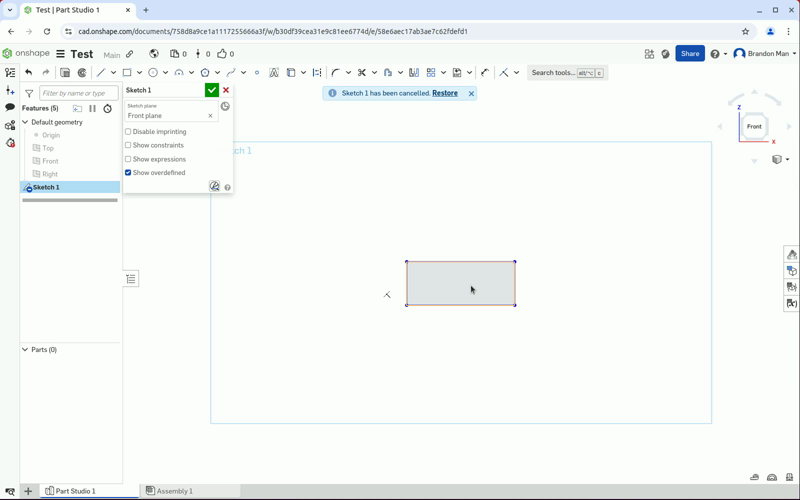
mouse_move(73, 352)
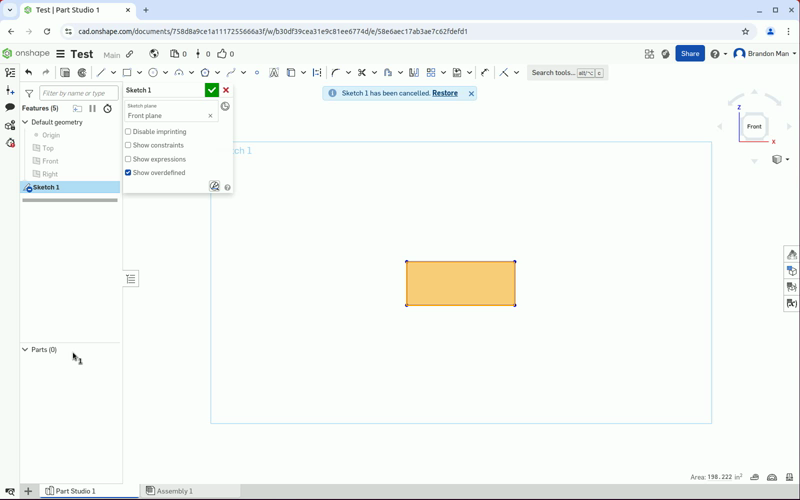
key(shift+y)
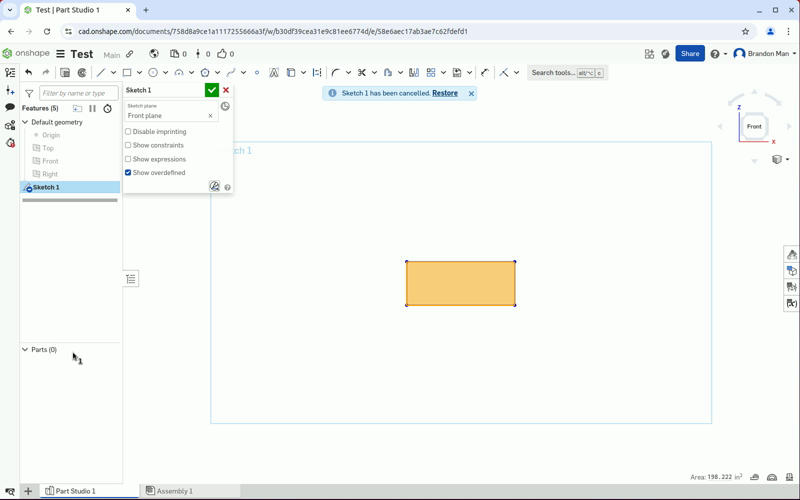
key(shift+e)
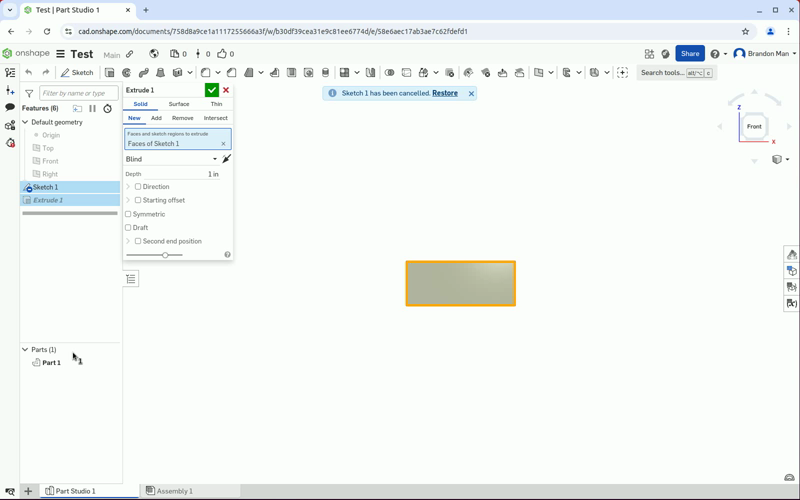
mouse_move(143, 106)
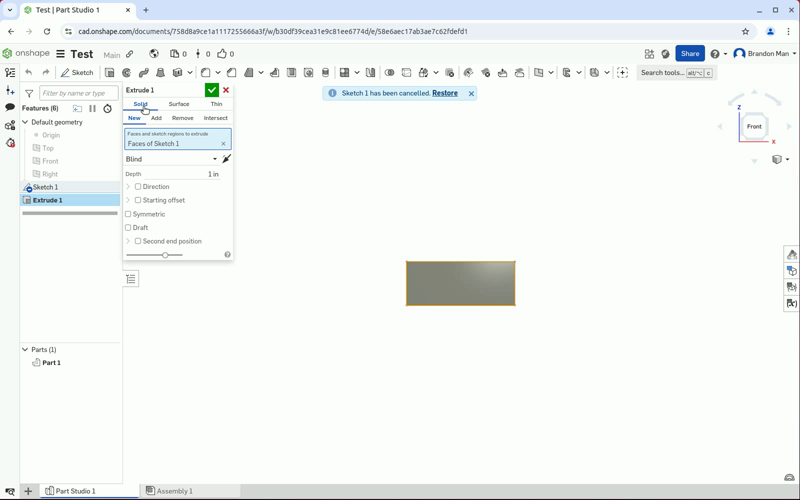
click(143, 106)
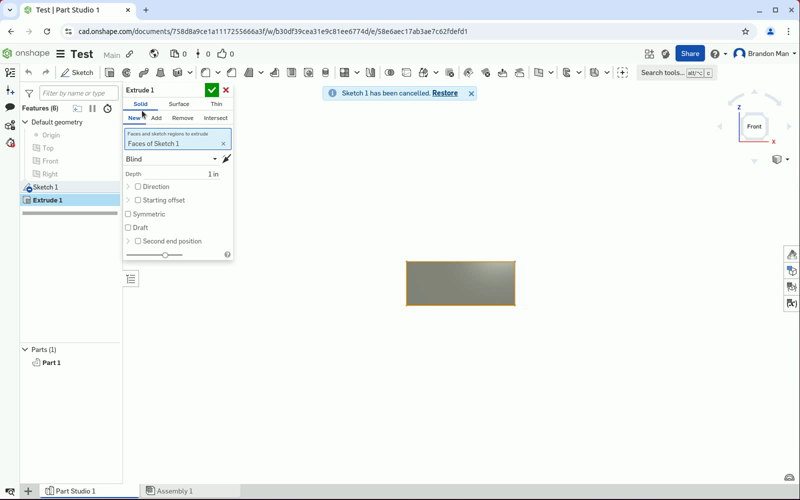
mouse_move(137, 120)
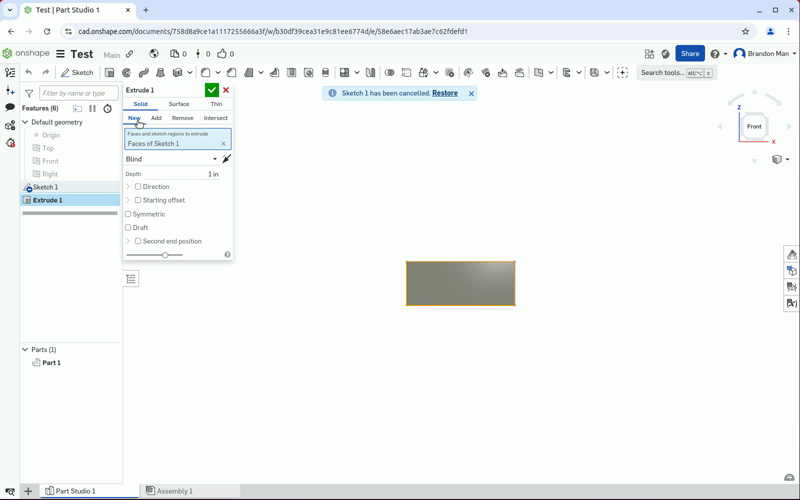
click(137, 120)
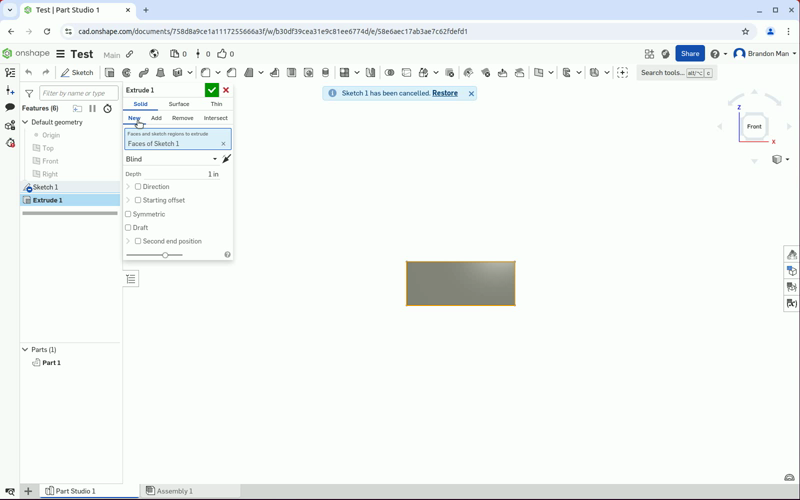
key(tab, 4)
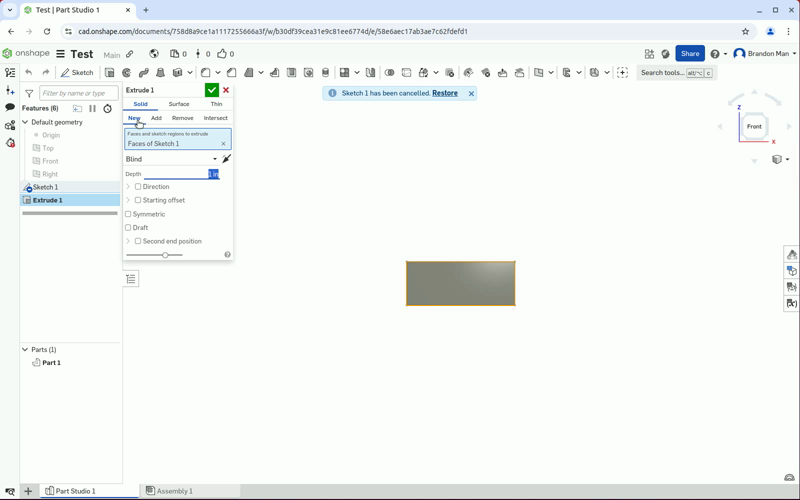
text(22.145)
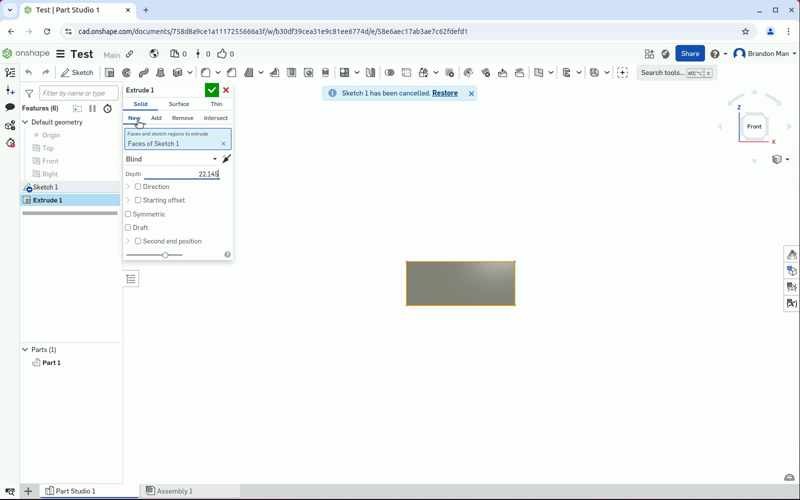
key(enter)
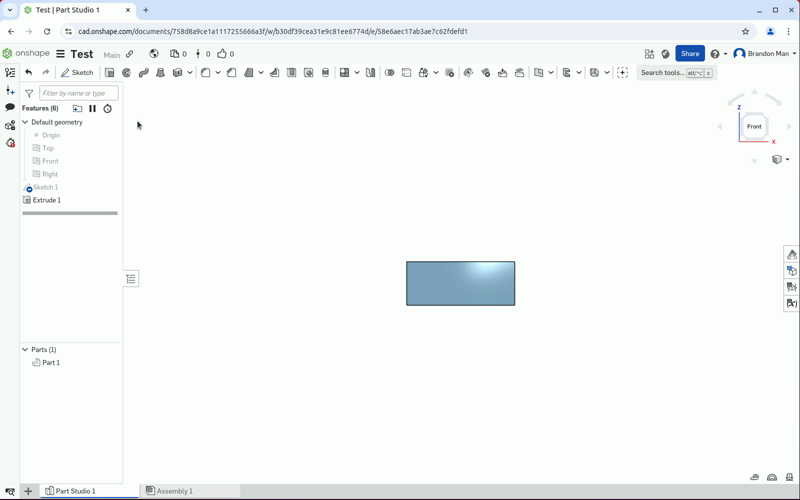
key(shift+h)
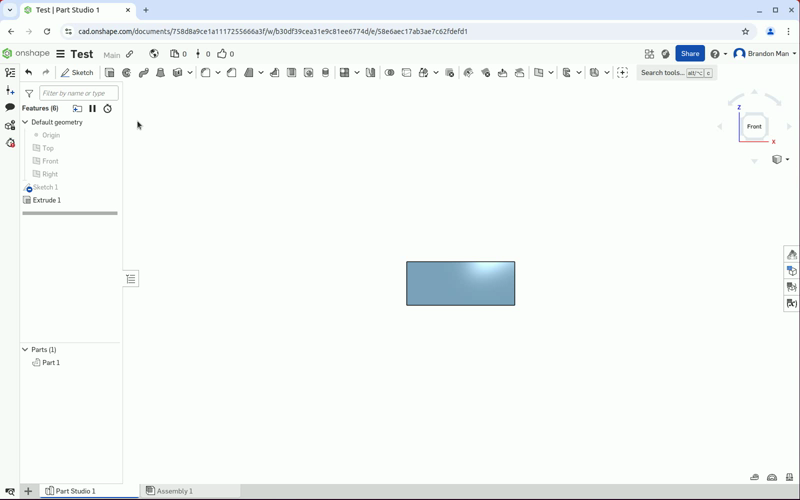
key(shift+h)
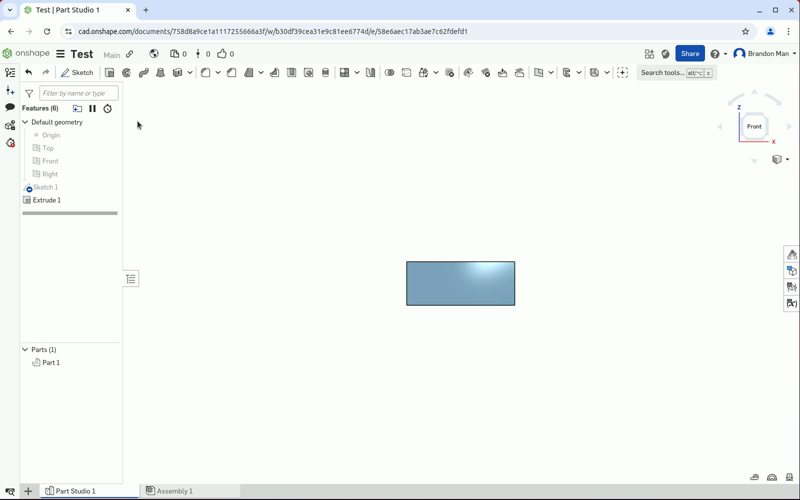
mouse_move(73, 189)
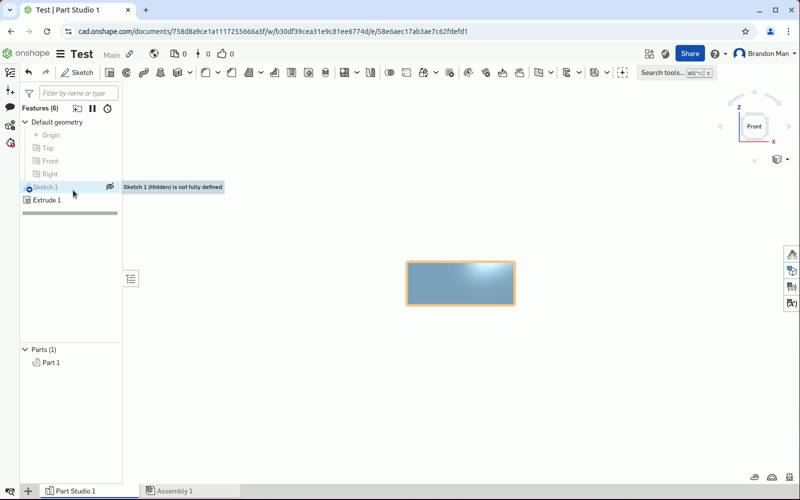
click(73, 189)
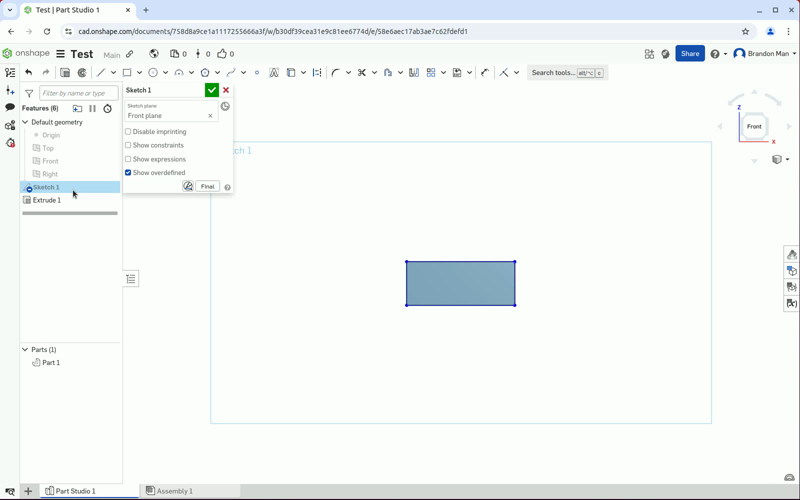
mouse_move(229, 92)
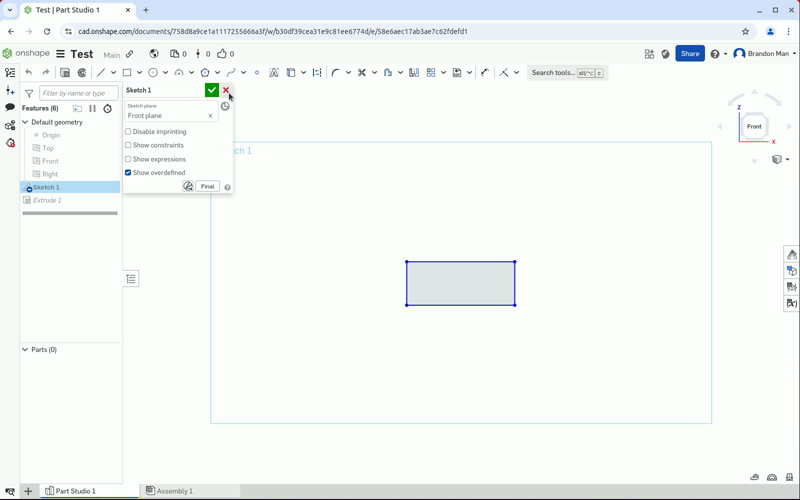
click(229, 92)
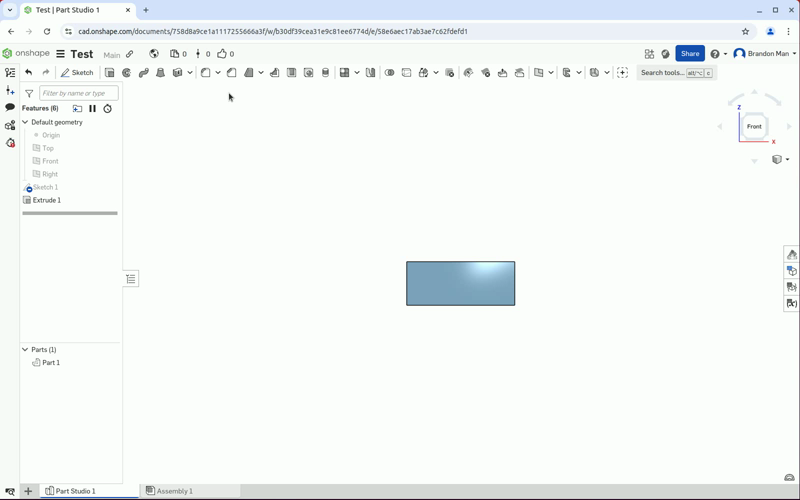
mouse_move(73, 352)
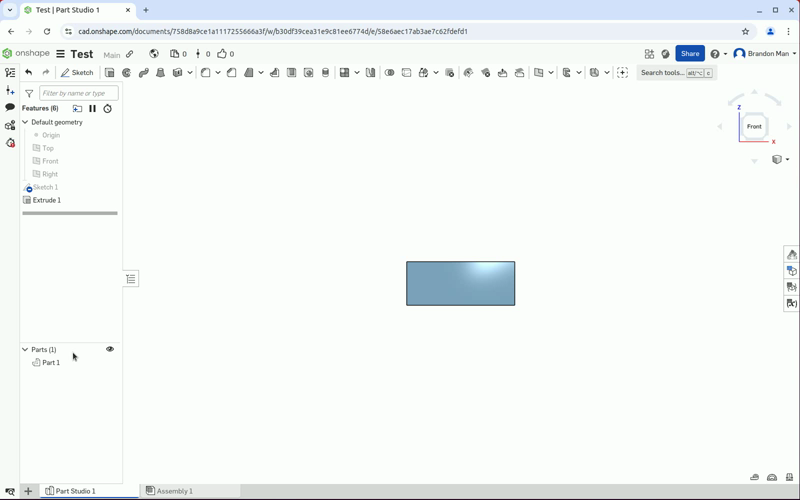
key(y)
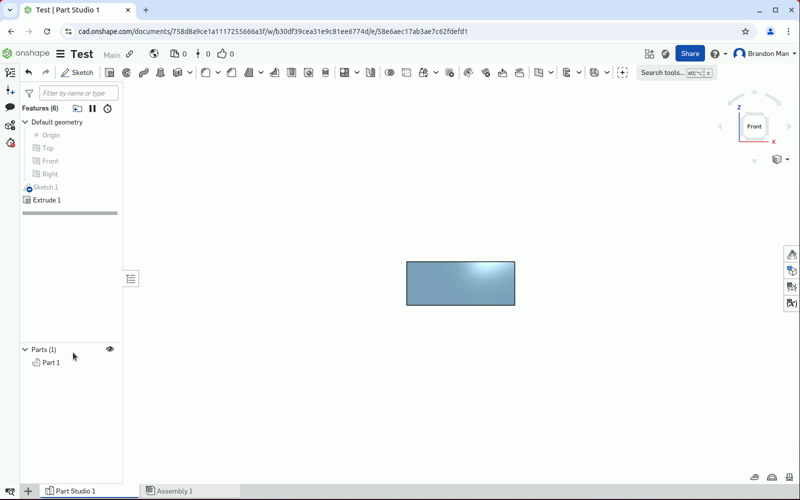
key(shift+p)
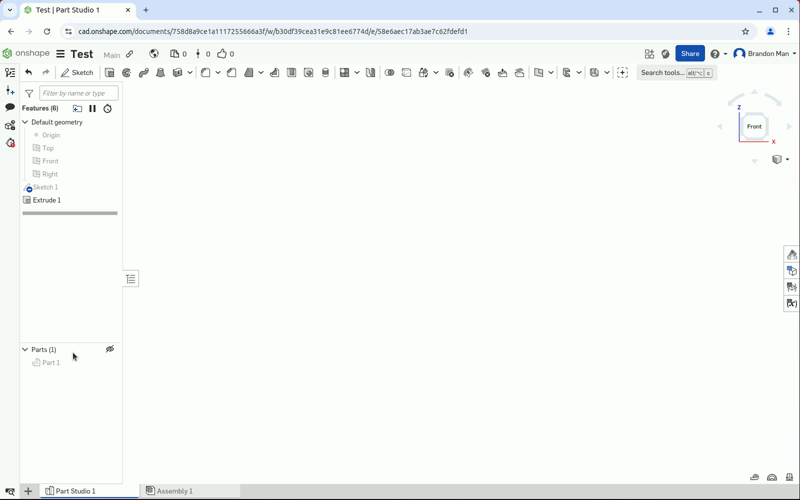
key(space)
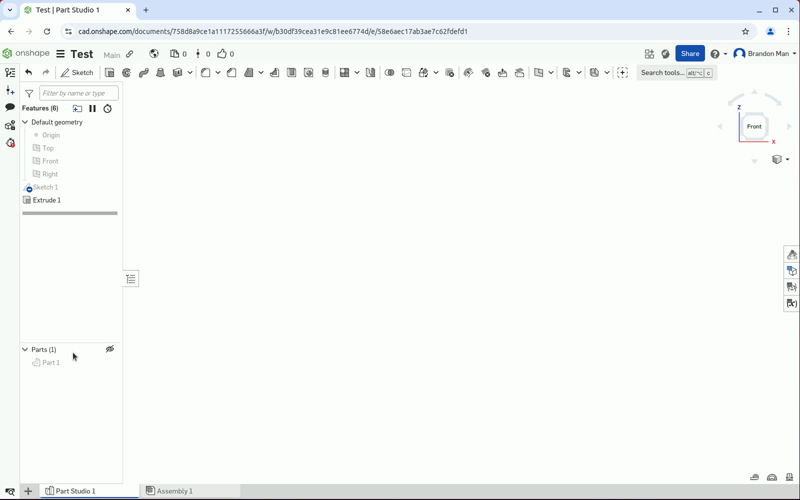
key_down(shift)
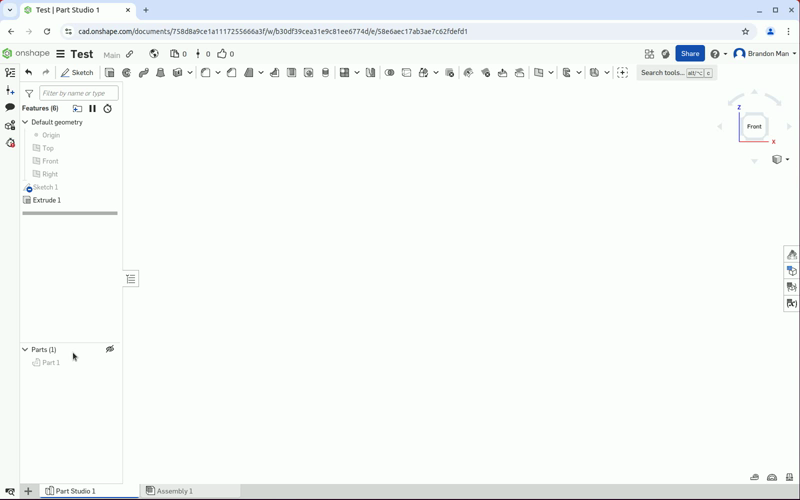
key(down)
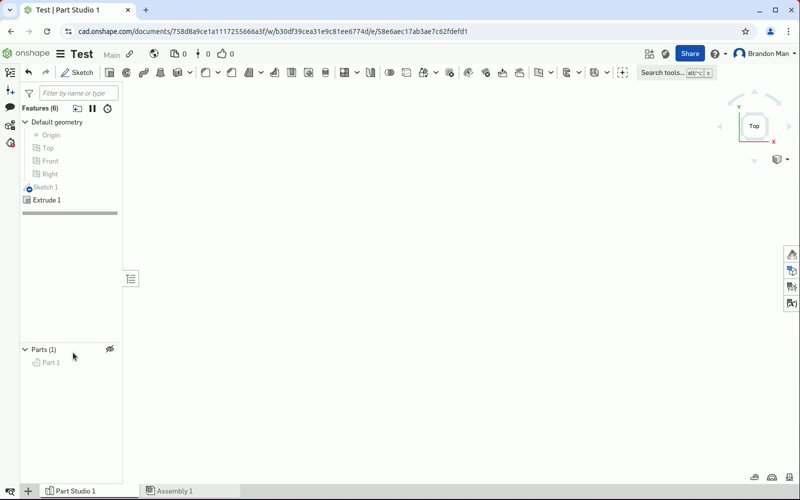
key_up(shift)
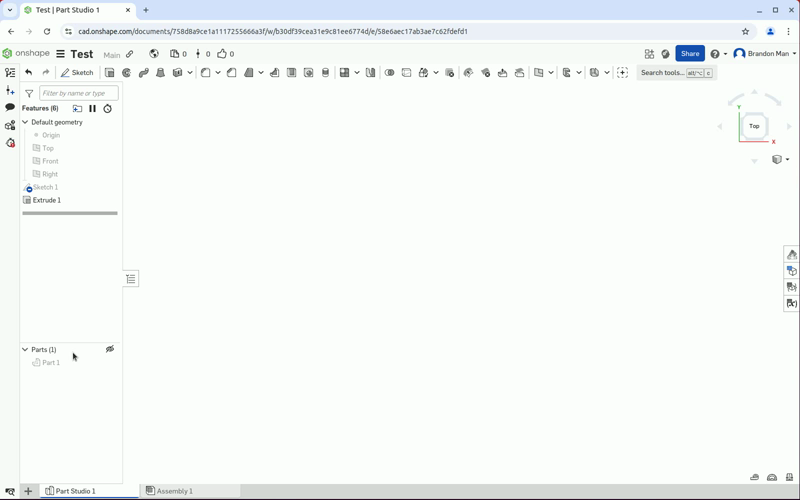
mouse_move(73, 352)
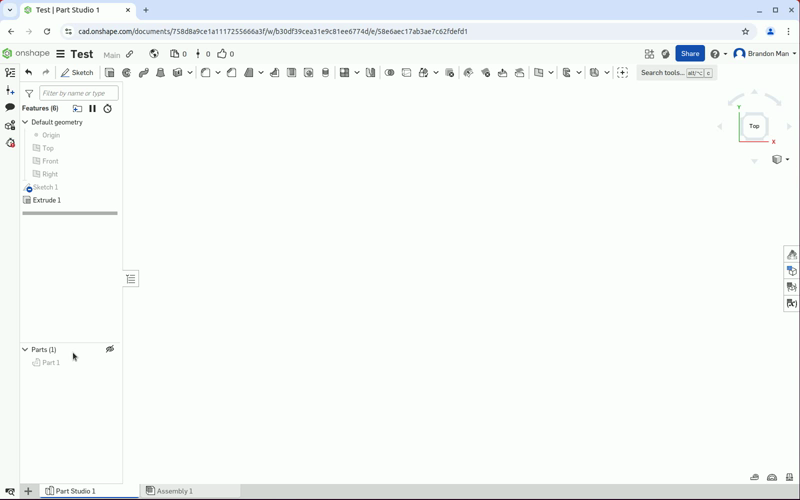
key(shift+y)
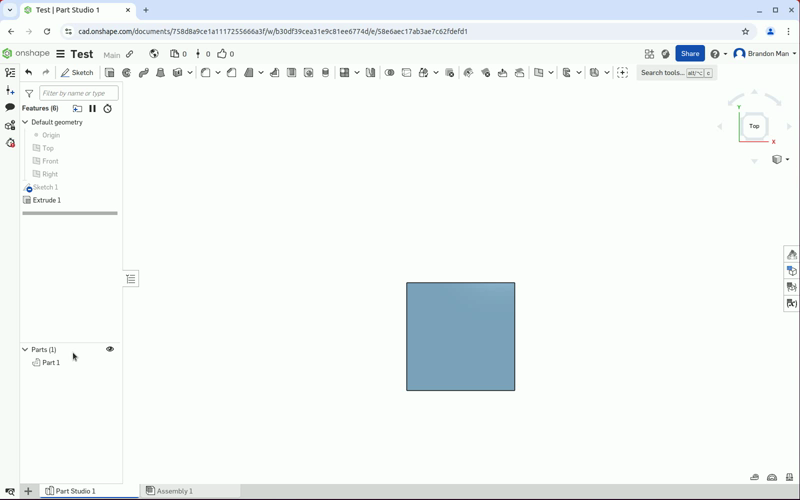
mouse_move(541, 75)
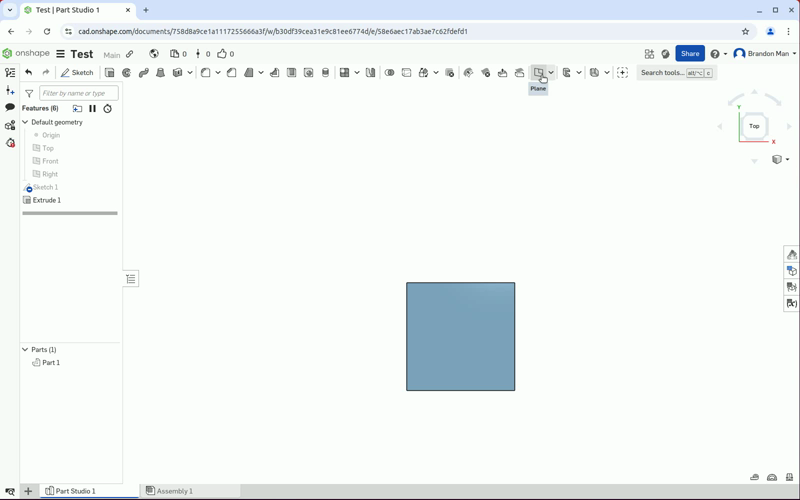
click(541, 75)
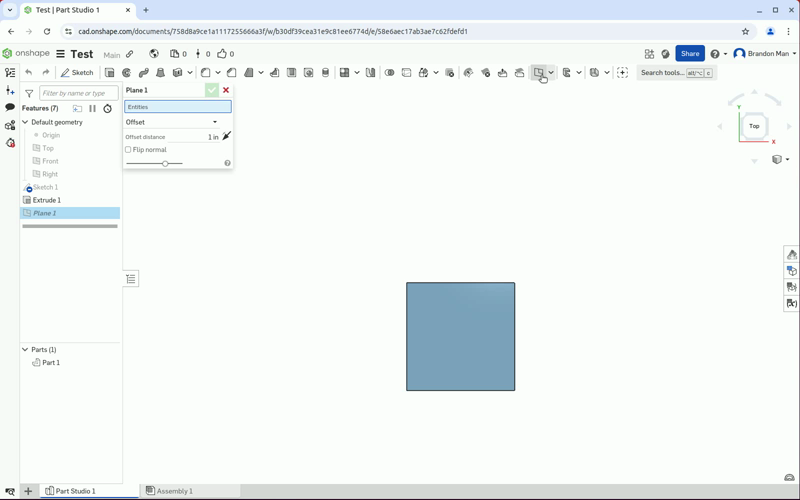
mouse_move(73, 150)
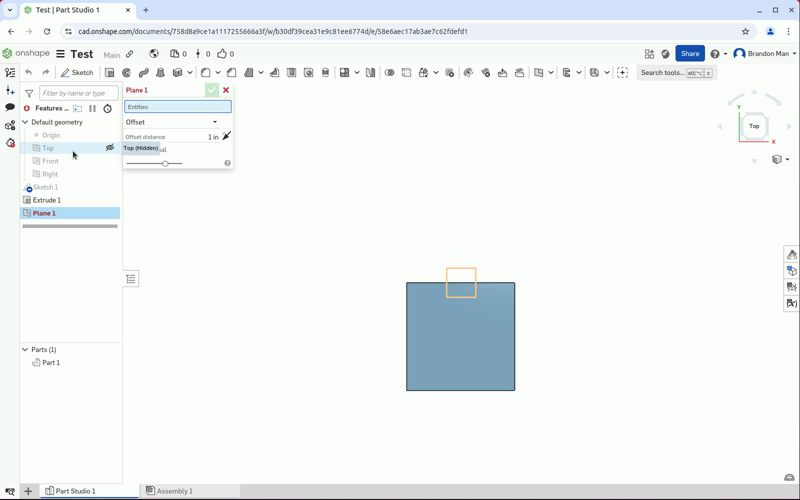
click(73, 150)
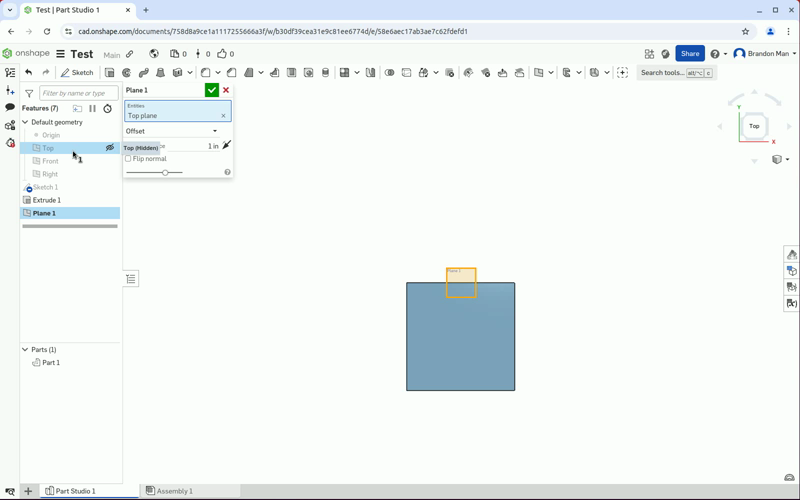
key(tab, 2)
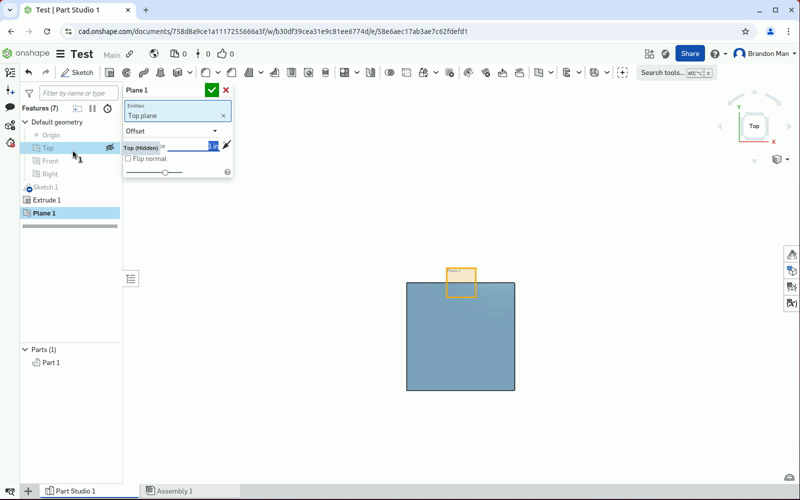
text(4.56)
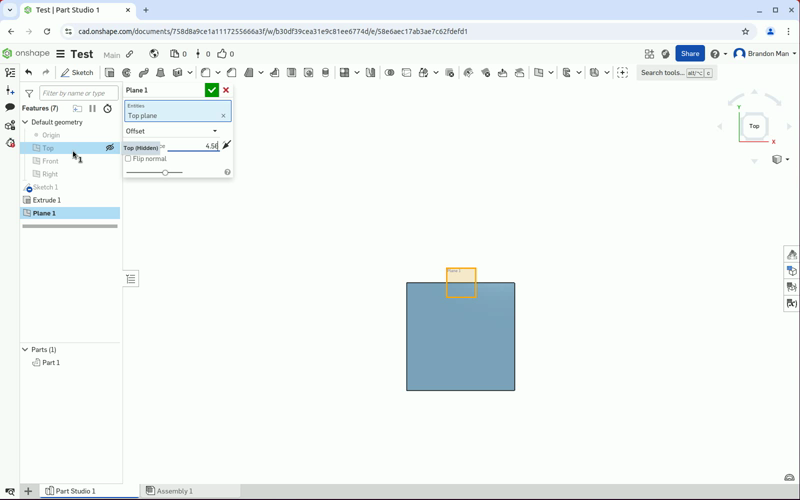
key(enter, 2)
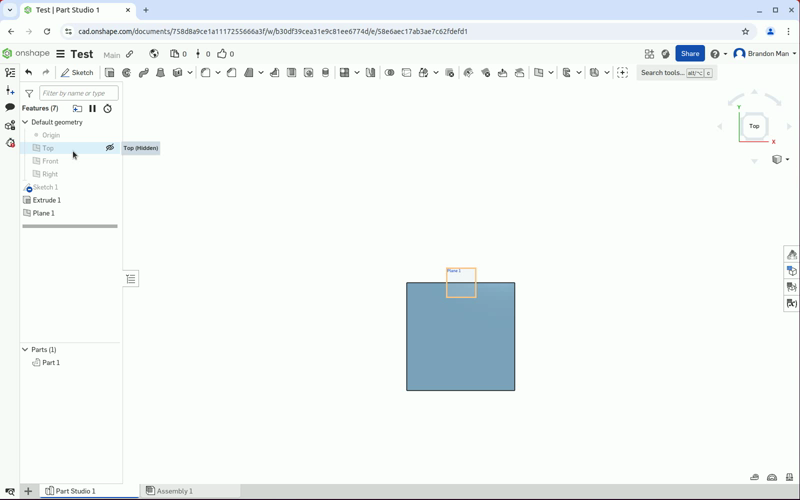
key(shift+s)
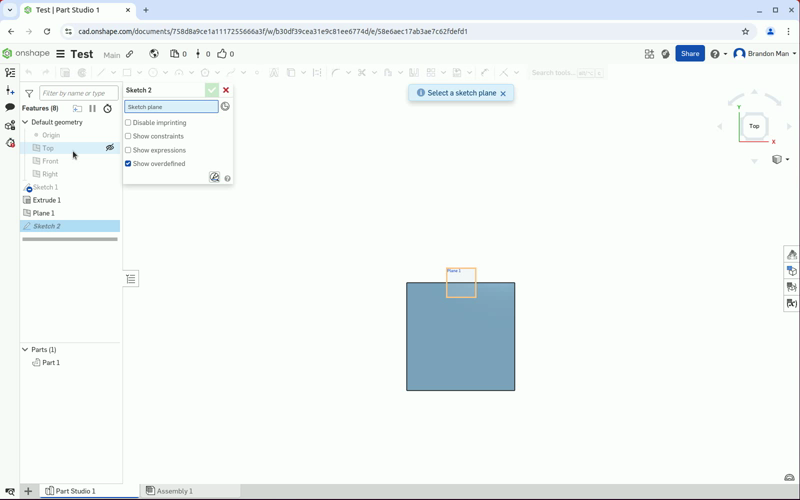
mouse_move(73, 215)
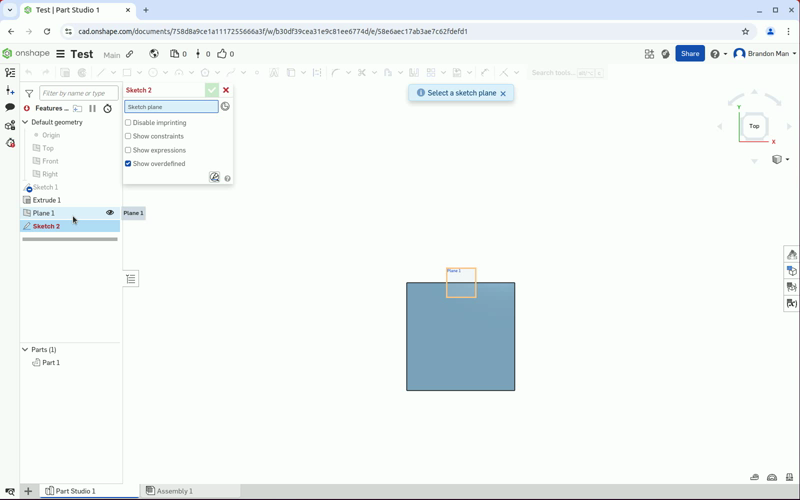
click(73, 215)
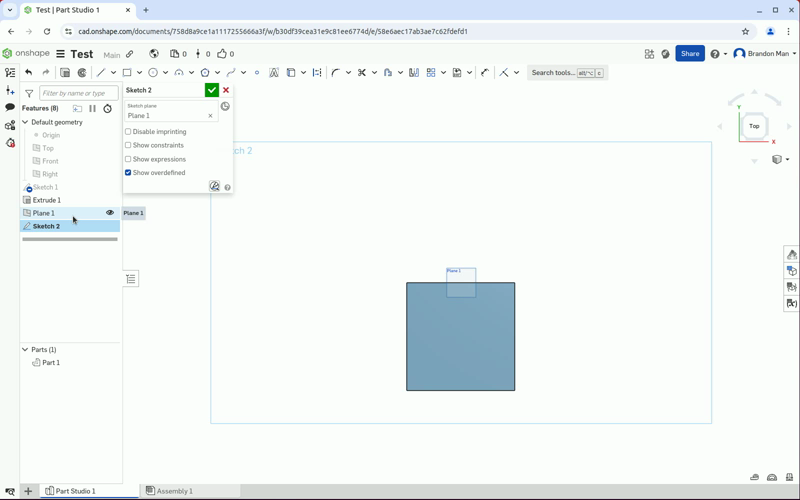
mouse_move(73, 352)
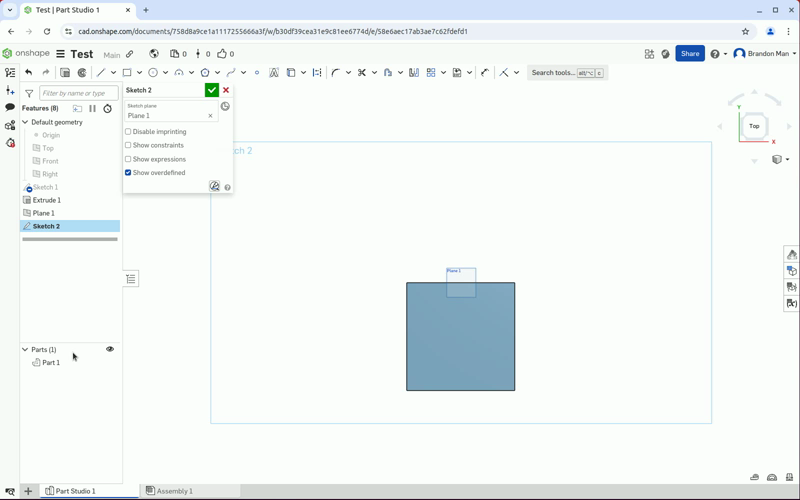
key(y)
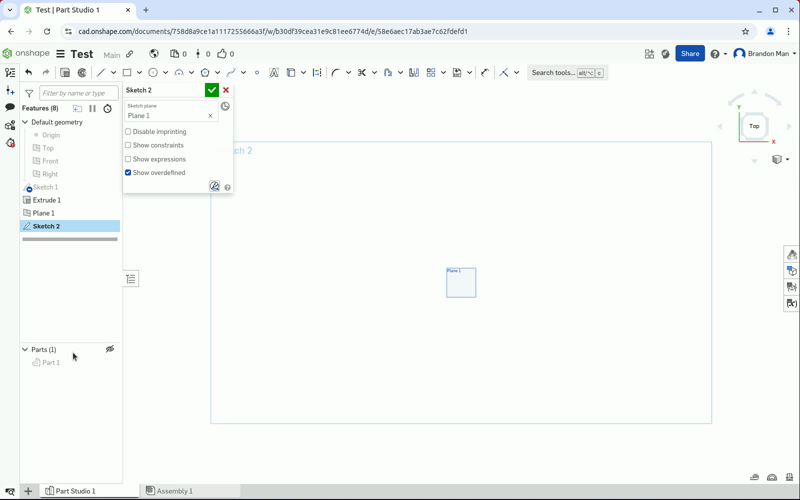
key(l)
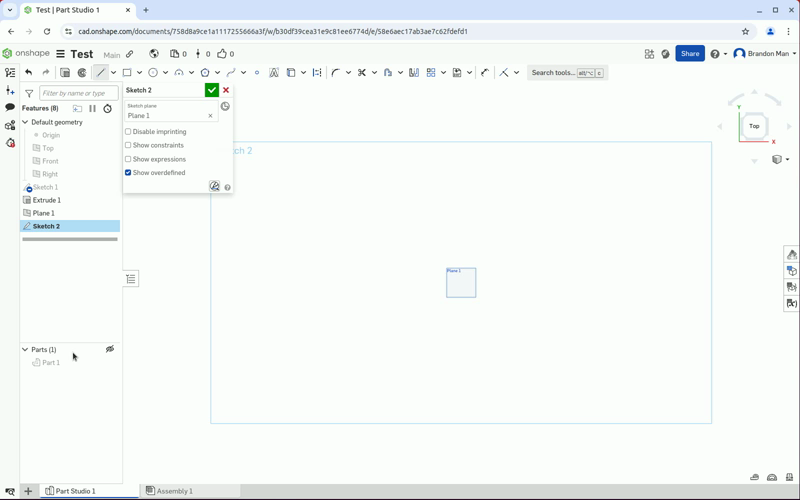
key_down(shift)
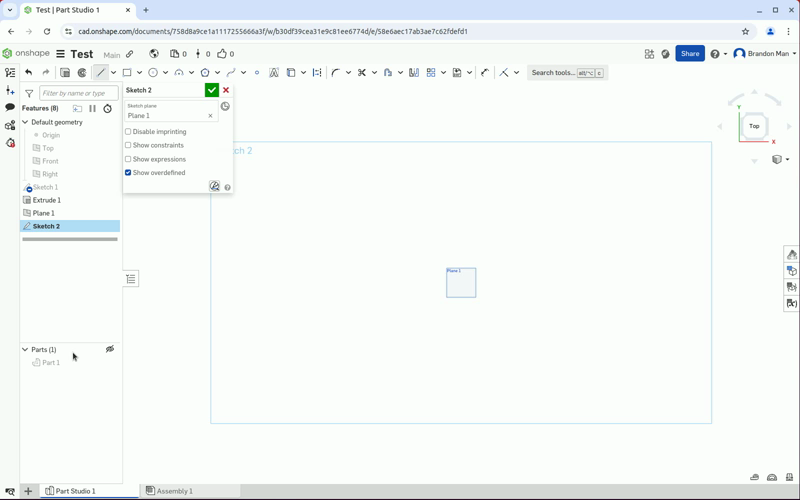
mouse_move(407, 389)
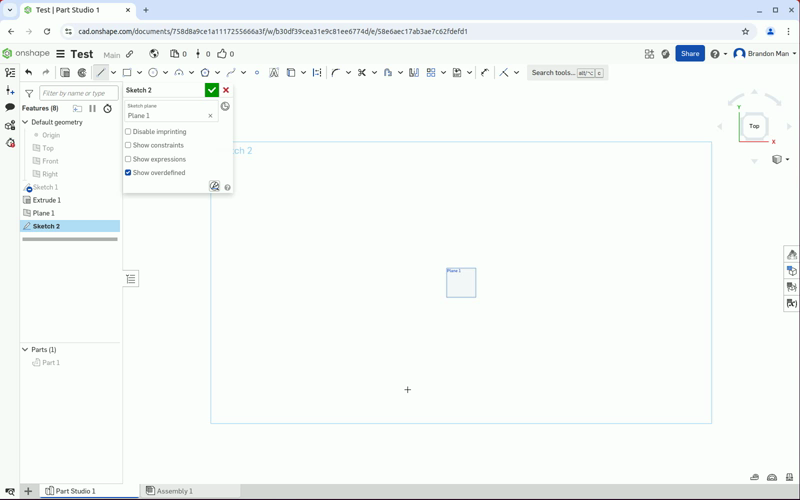
click(407, 389)
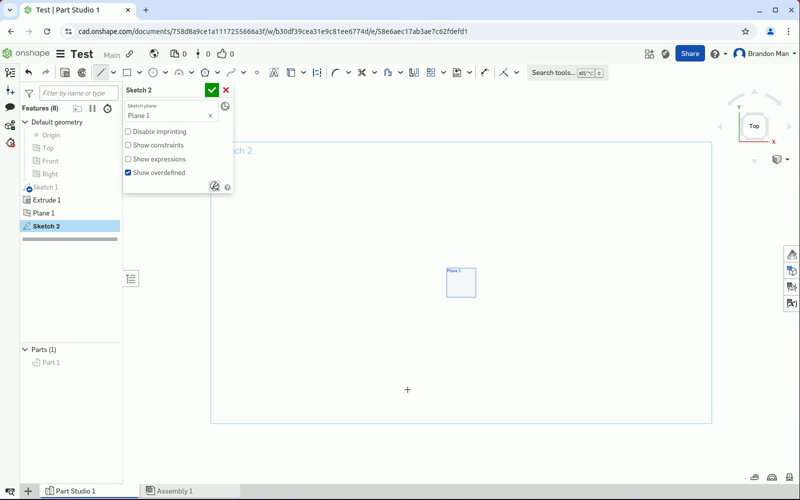
key_up(shift)
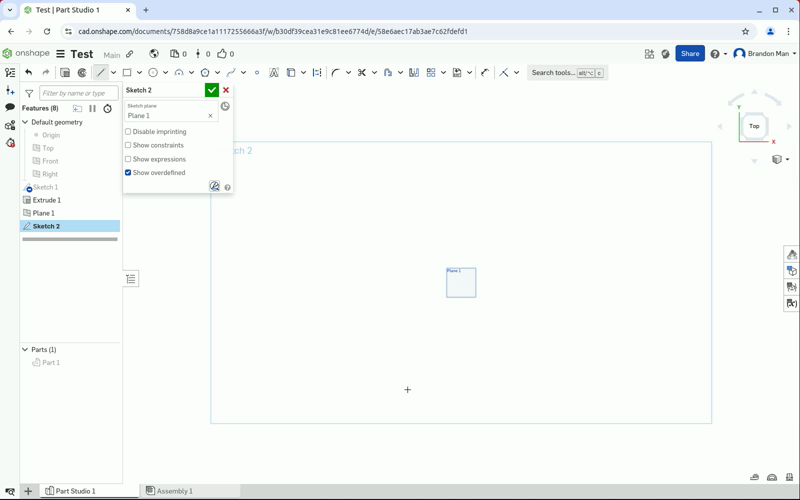
key_down(shift)
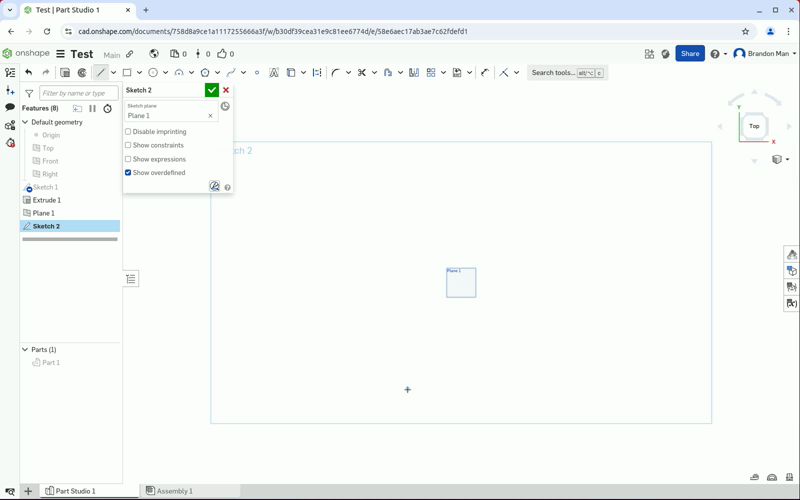
mouse_move(513, 389)
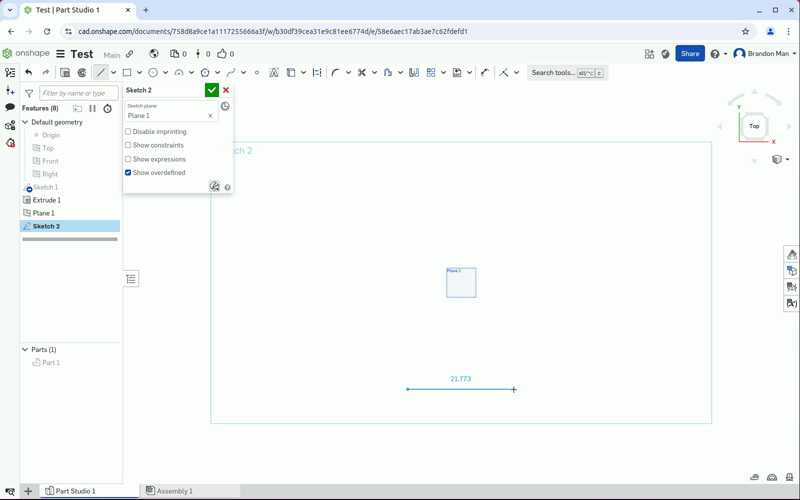
click(513, 389)
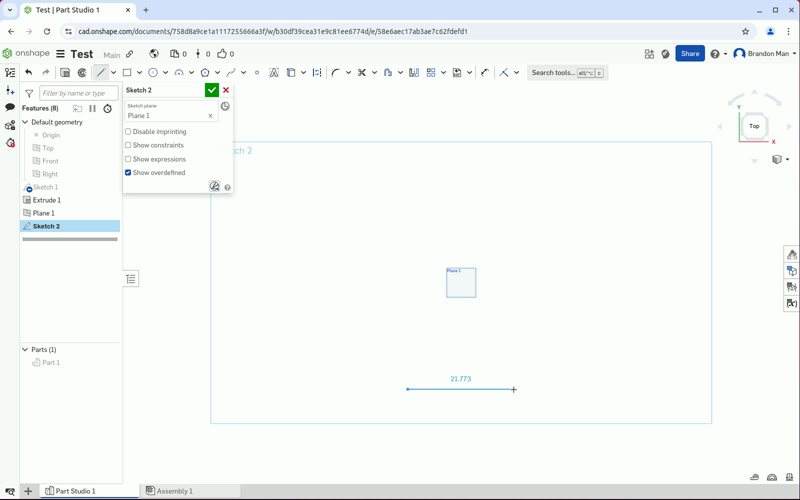
key_up(shift)
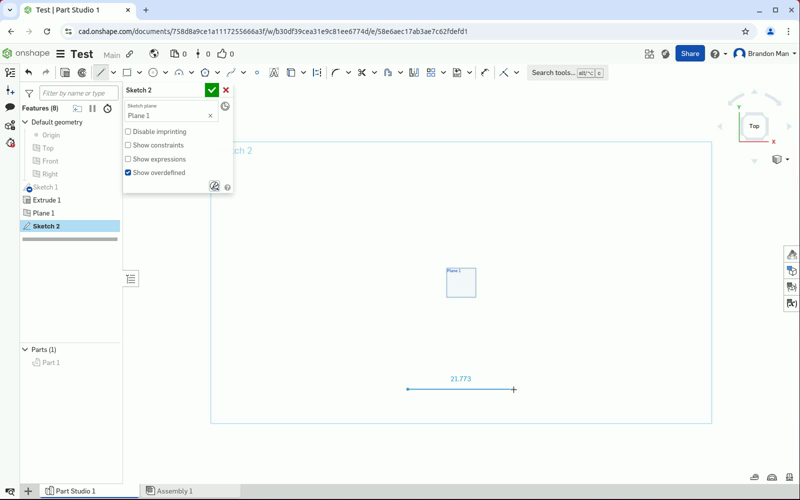
key_down(shift)
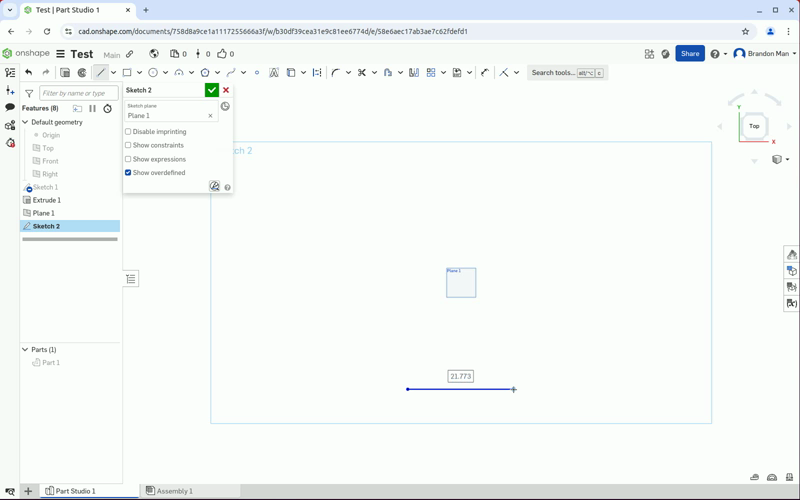
mouse_move(513, 284)
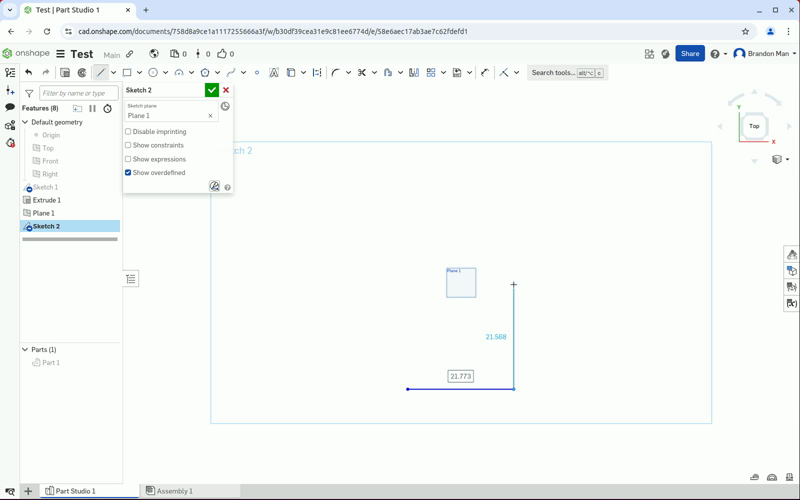
click(513, 284)
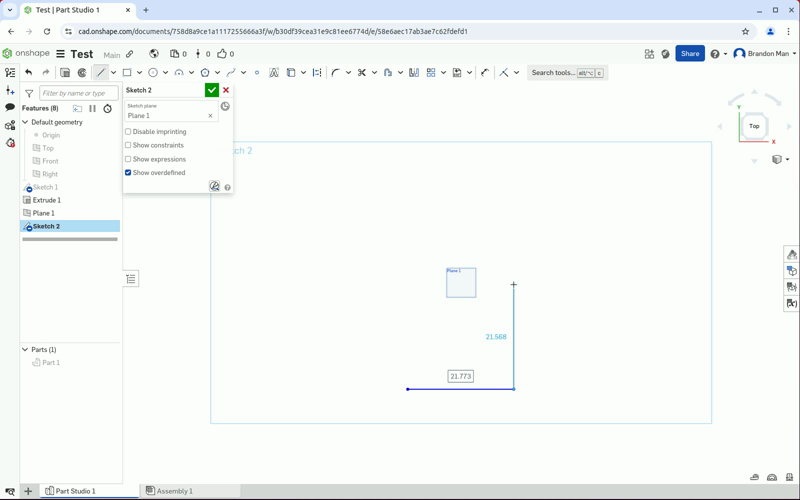
key_up(shift)
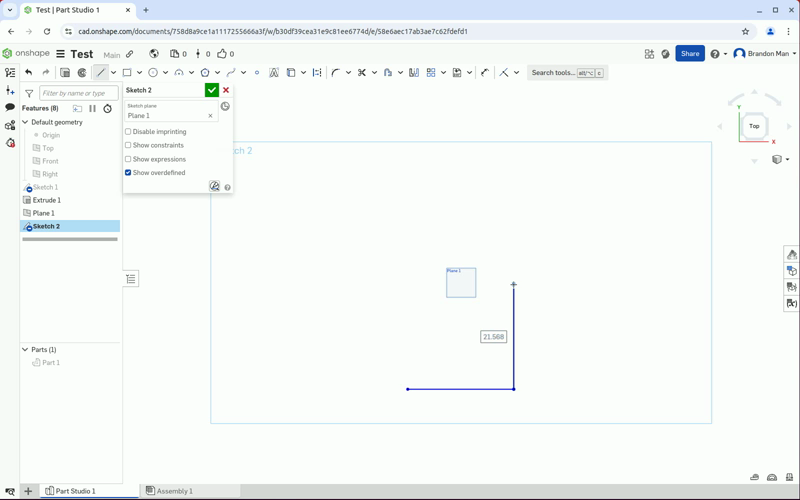
key_down(shift)
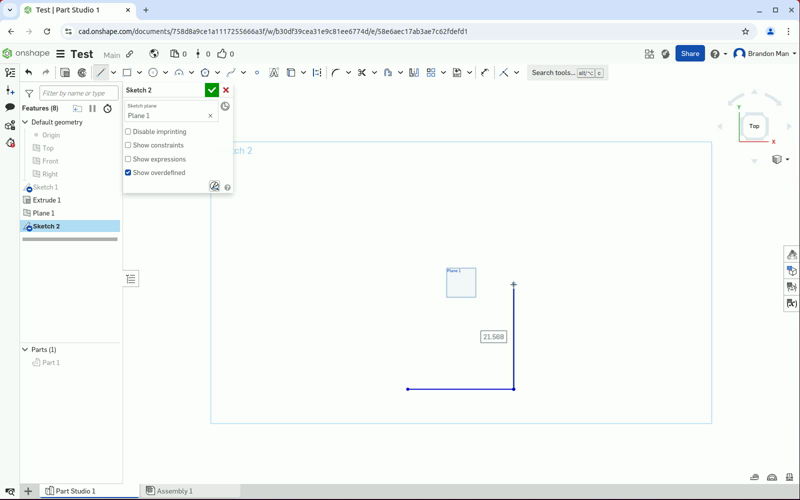
mouse_move(407, 284)
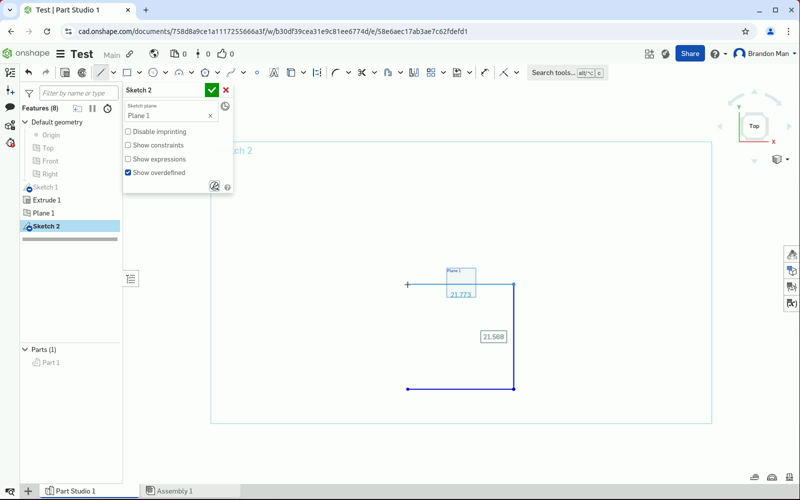
click(407, 284)
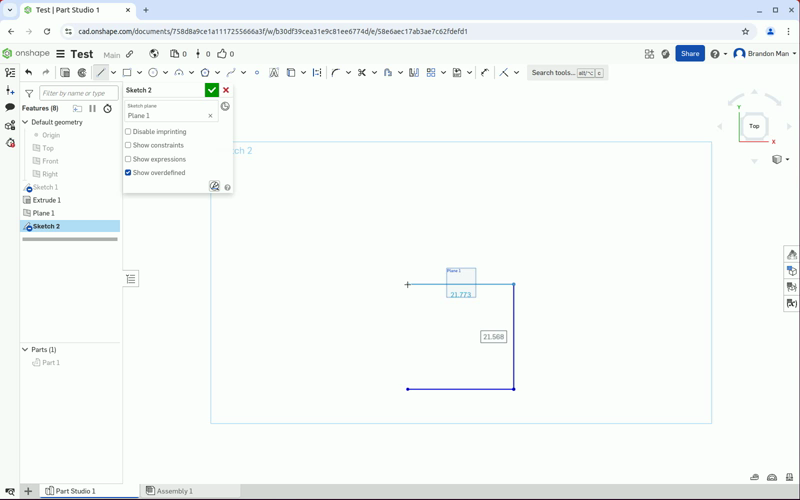
key_up(shift)
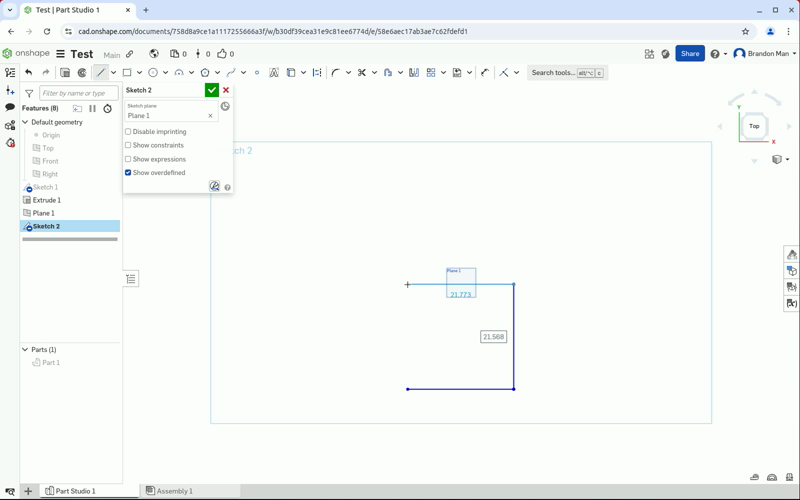
key_down(shift)
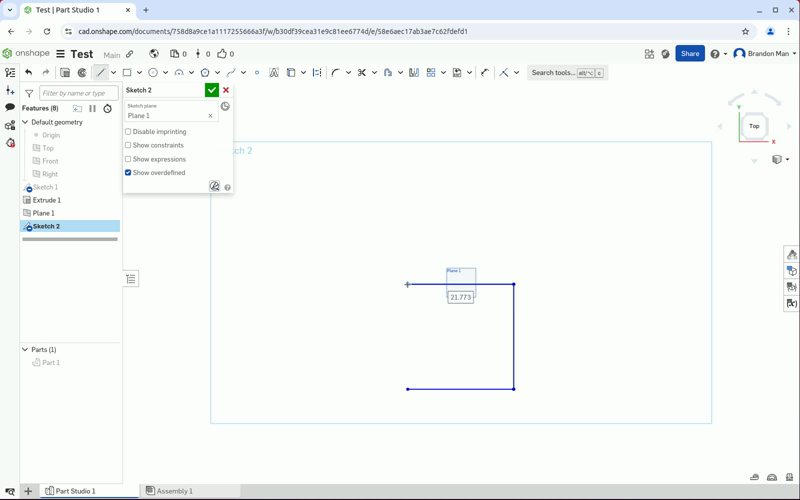
mouse_move(407, 389)
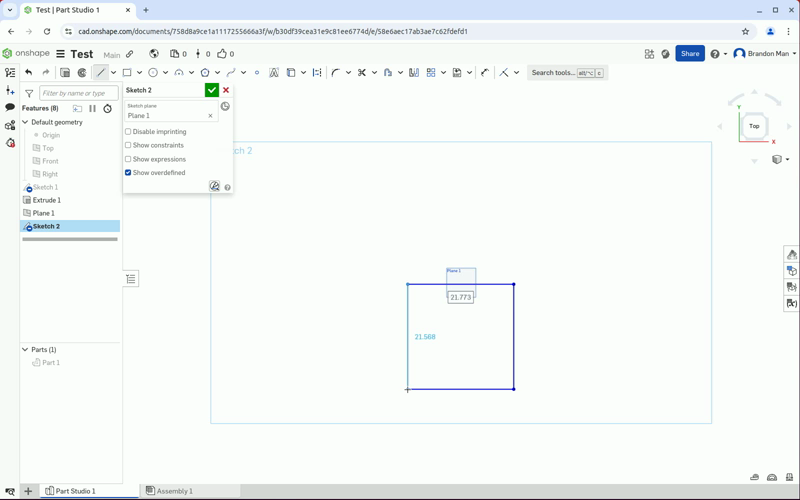
key_up(shift)
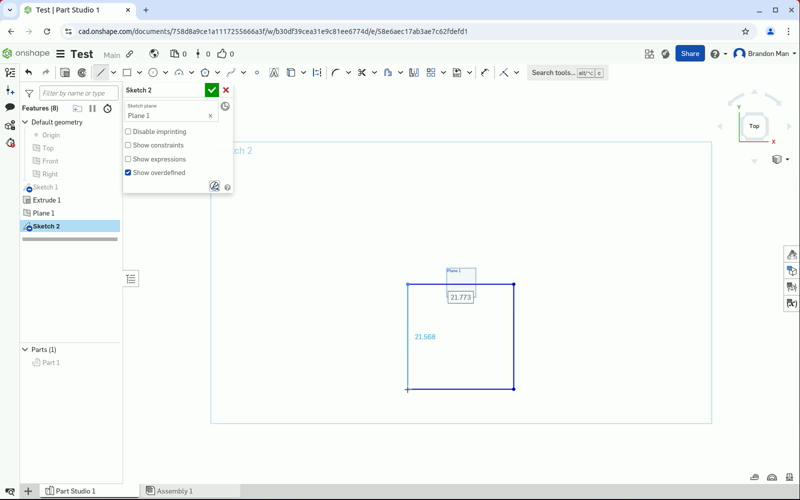
click(407, 389)
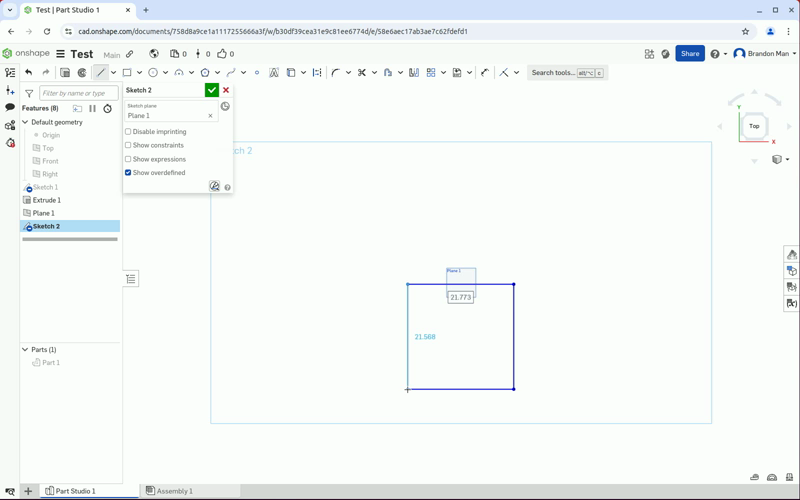
key(esc)
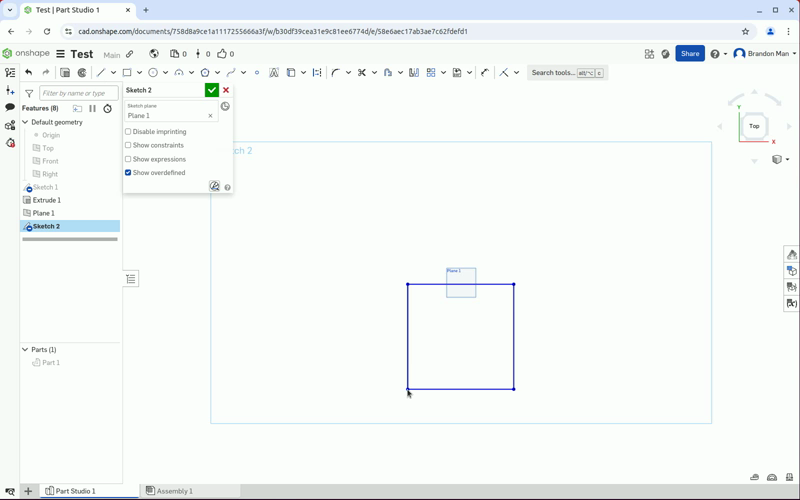
mouse_move(461, 321)
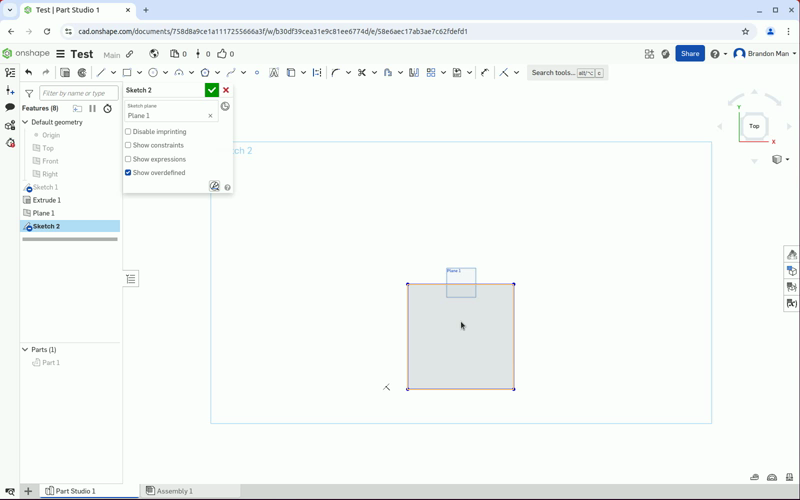
click(461, 321)
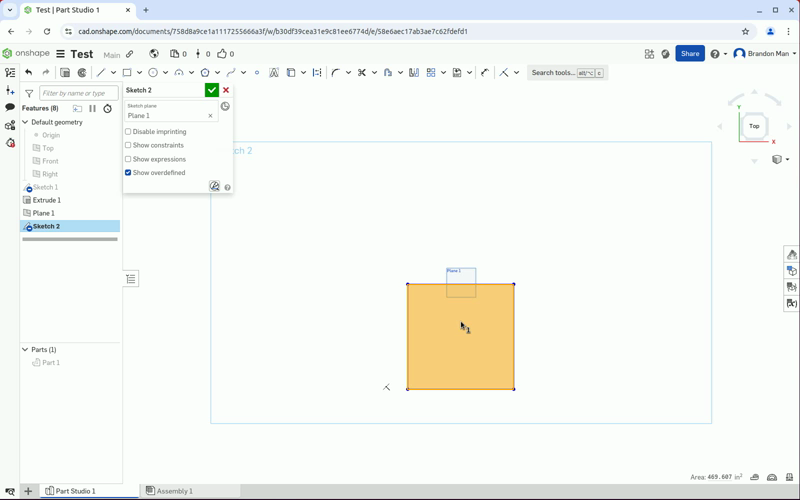
mouse_move(73, 352)
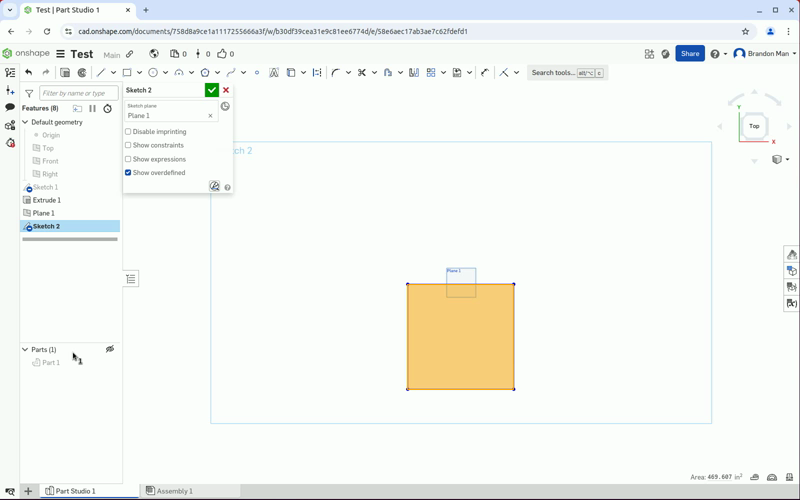
key(shift+y)
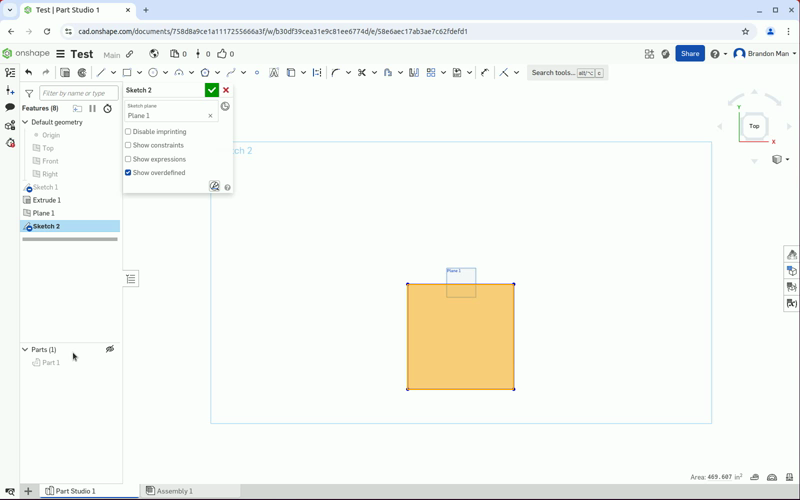
key(shift+e)
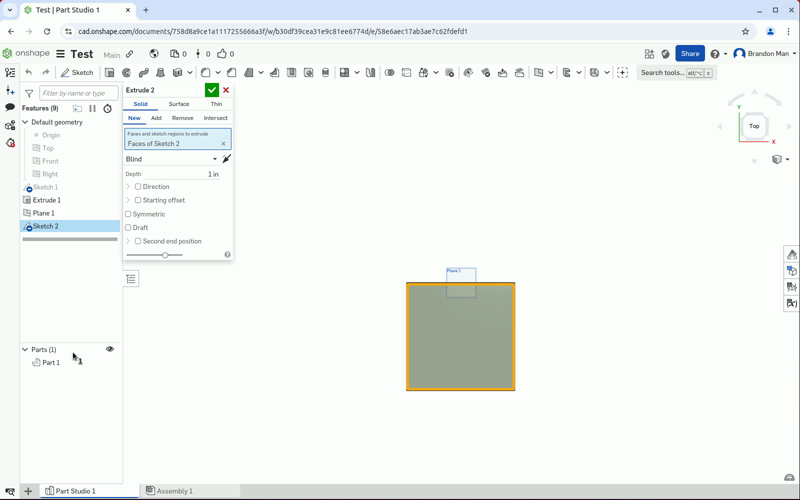
mouse_move(143, 106)
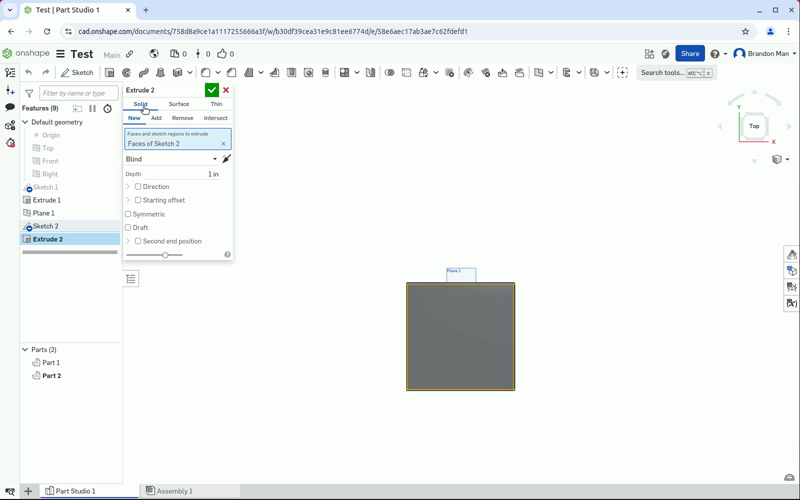
click(143, 106)
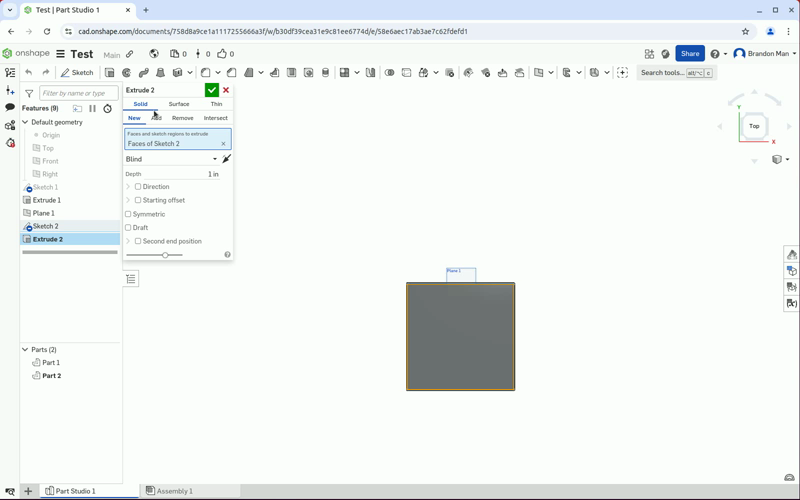
mouse_move(186, 120)
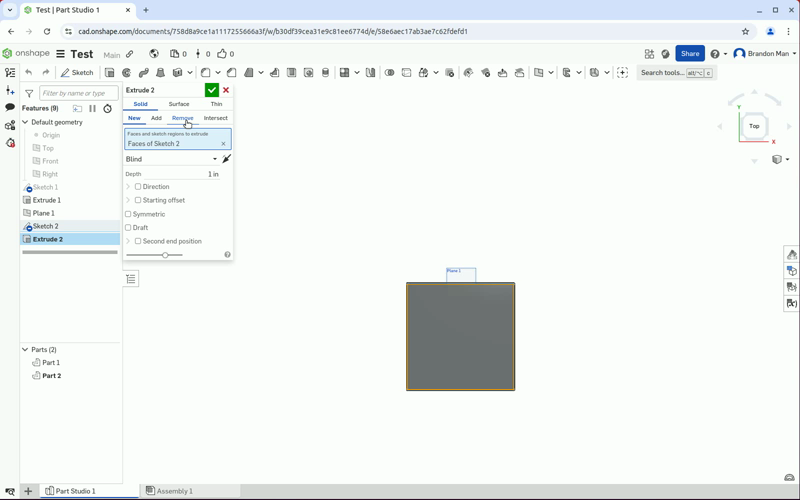
click(186, 120)
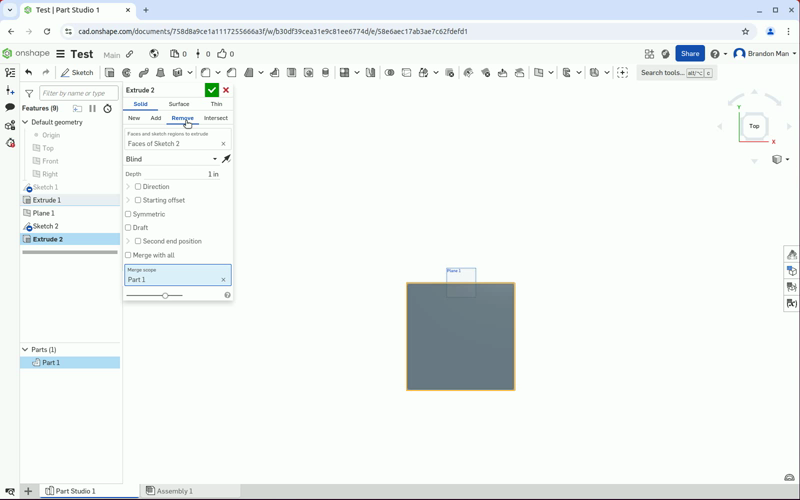
key(tab, 4)
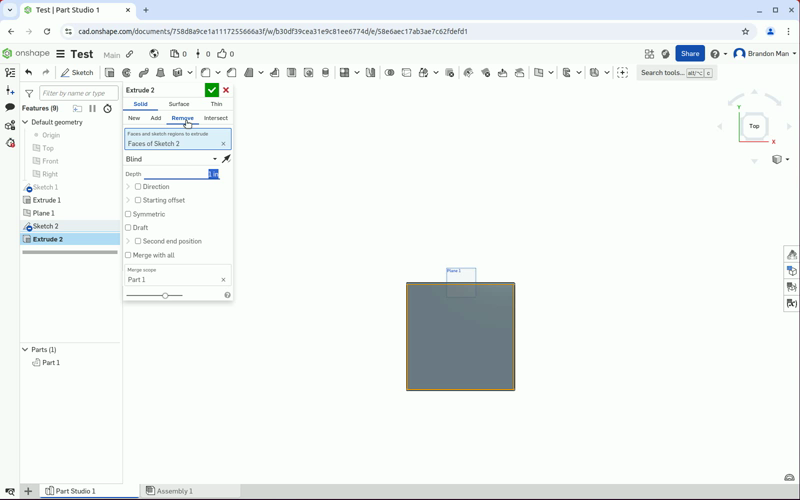
text(8.425)
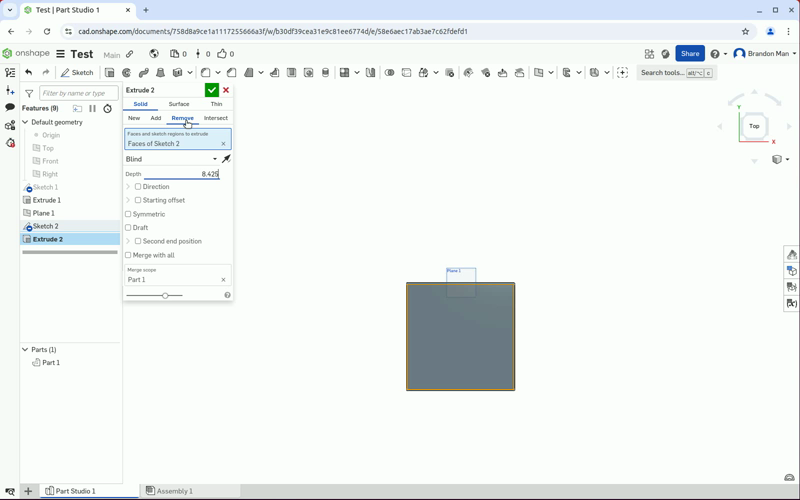
key(tab, 6)
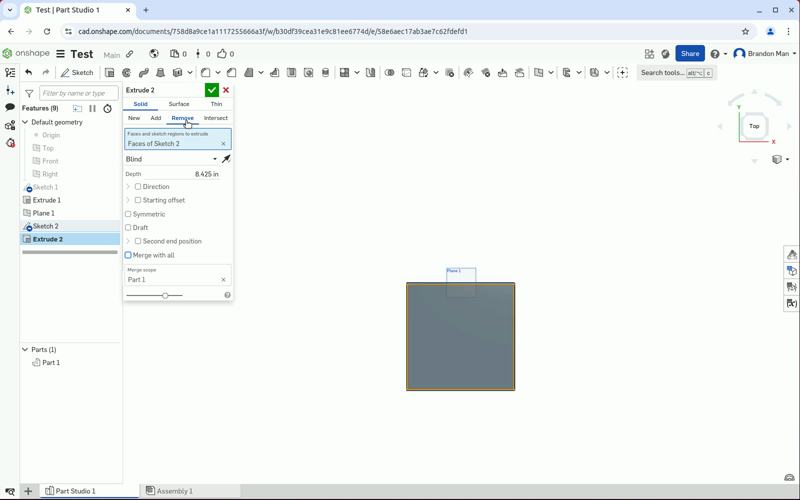
key(space)
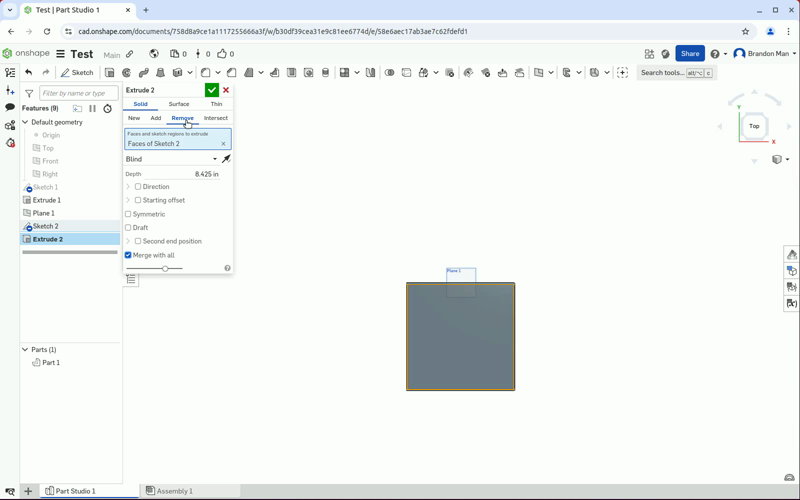
key(enter)
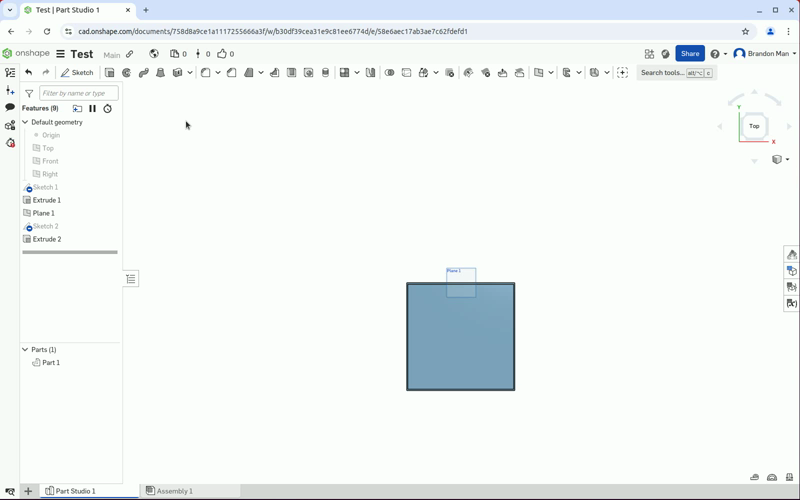
key(shift+h)
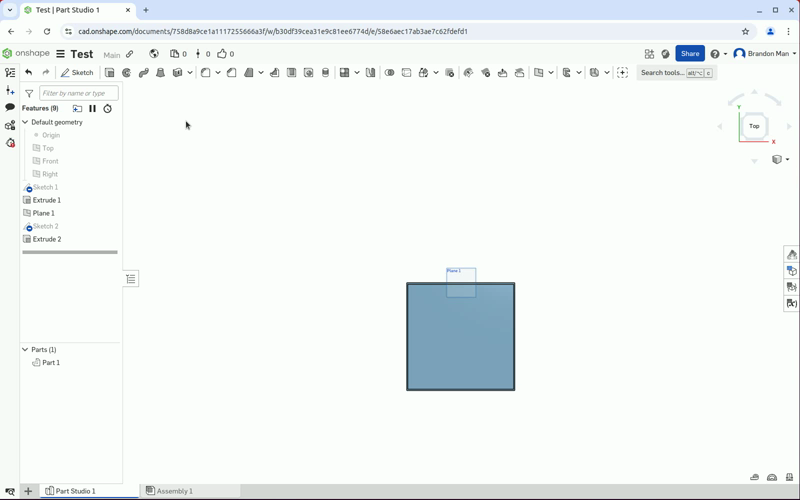
key(shift+h)
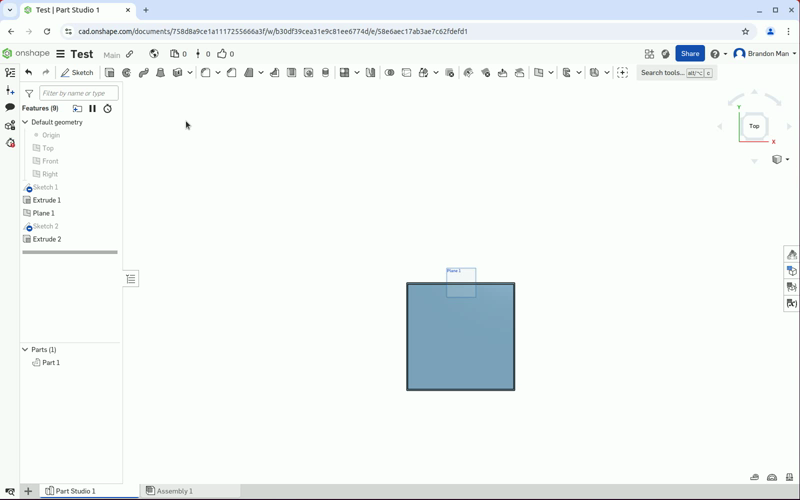
mouse_move(73, 189)
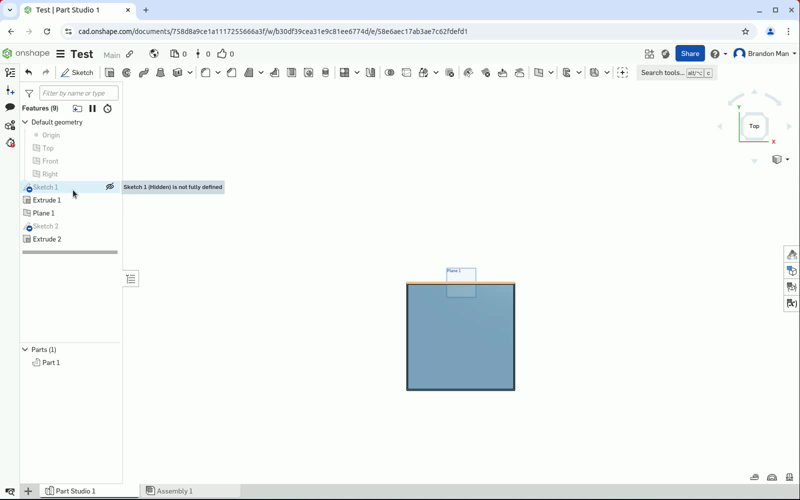
click(73, 189)
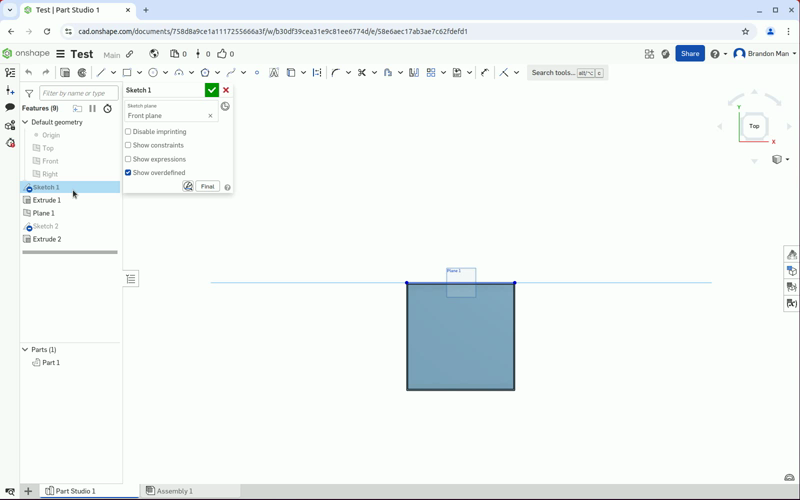
mouse_move(229, 92)
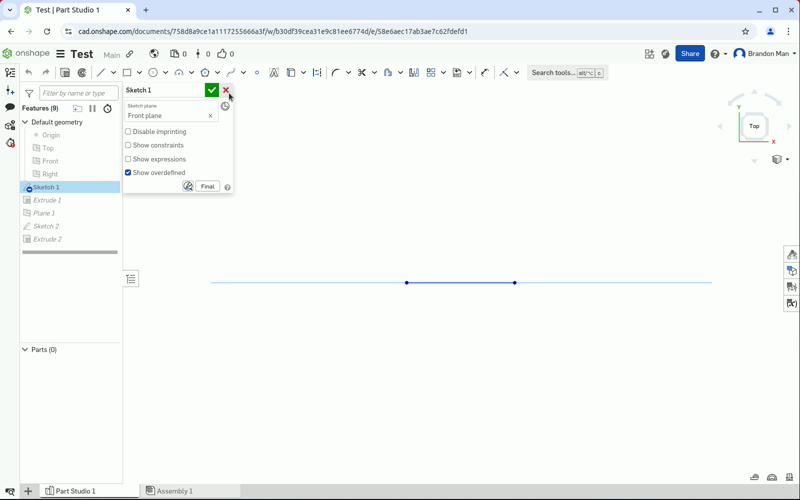
click(229, 92)
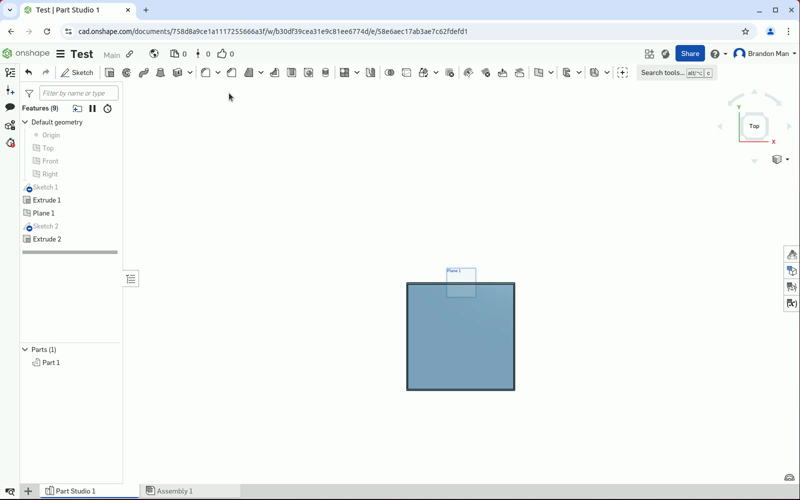
mouse_move(73, 352)
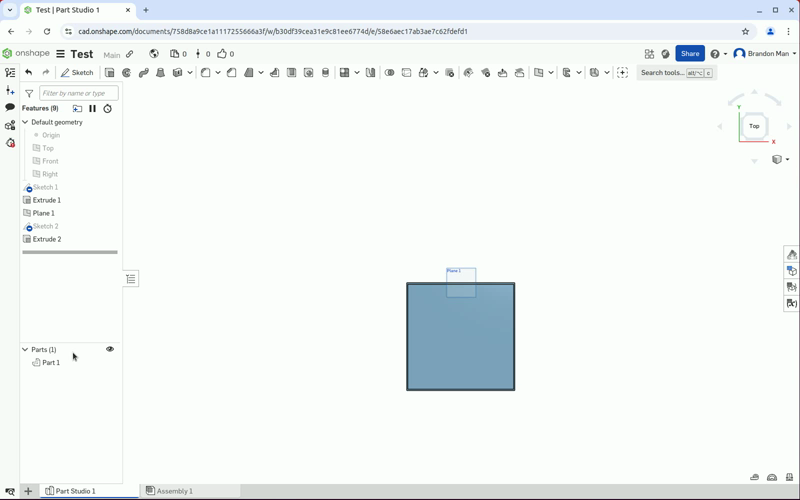
key(y)
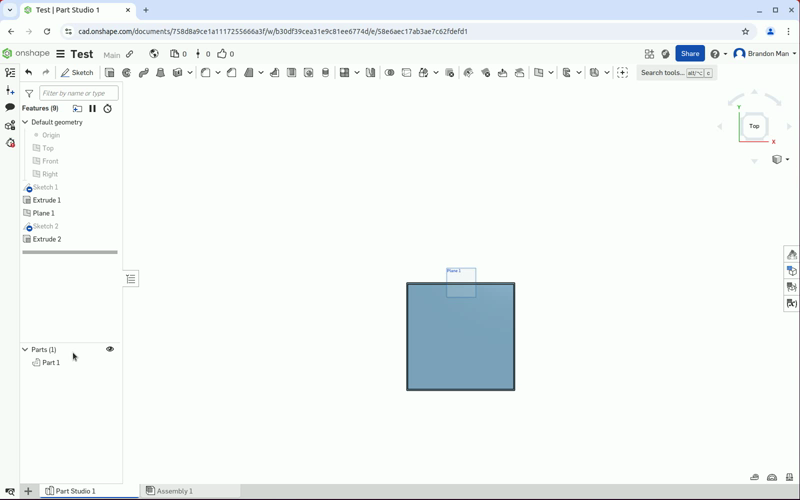
key(shift+p)
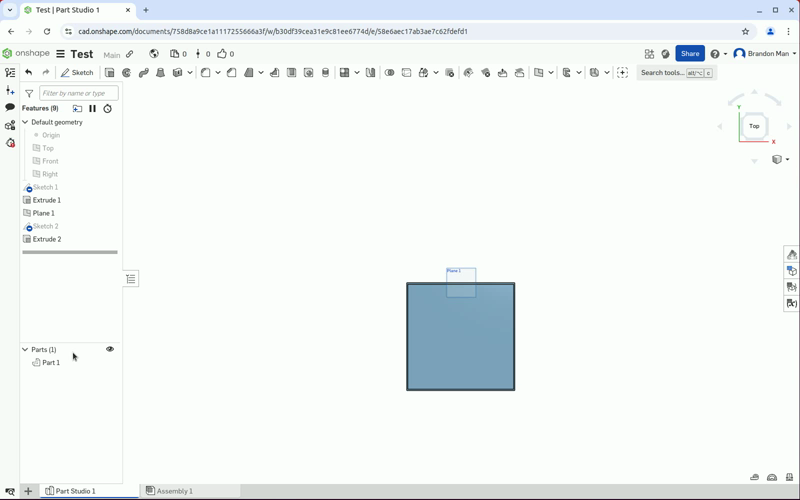
key(space)
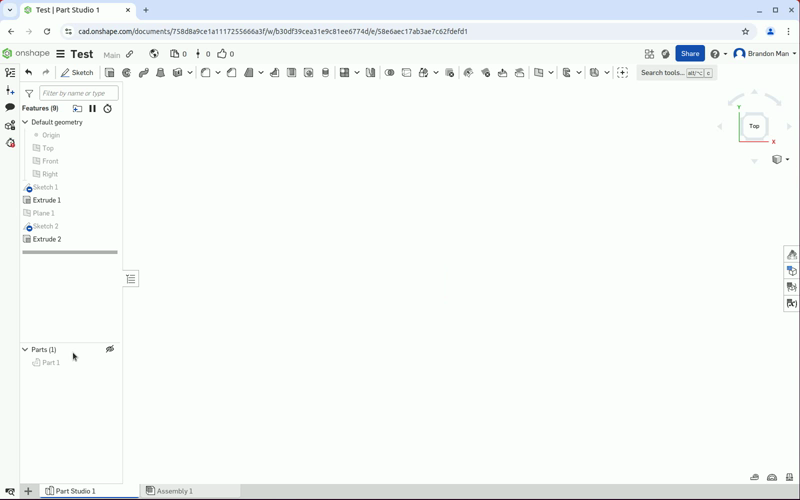
key_down(shift)
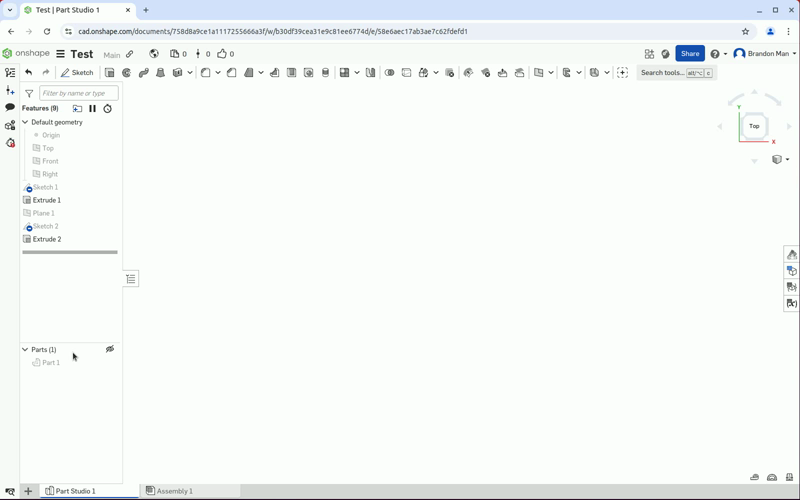
key(up)
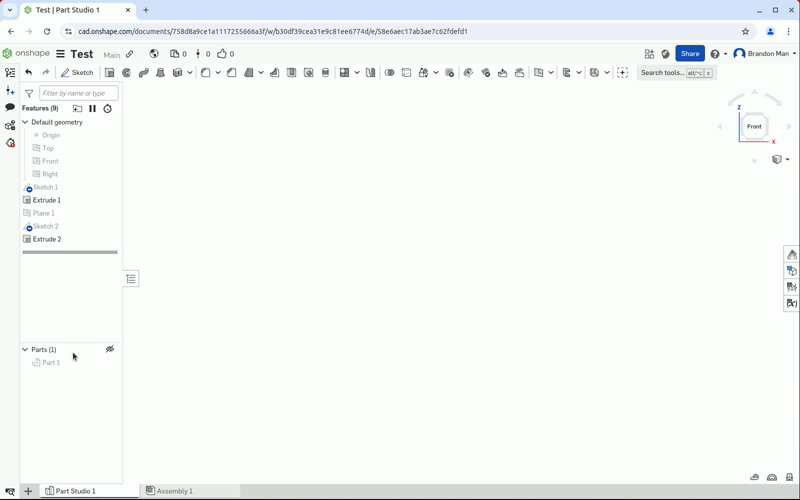
key_up(shift)
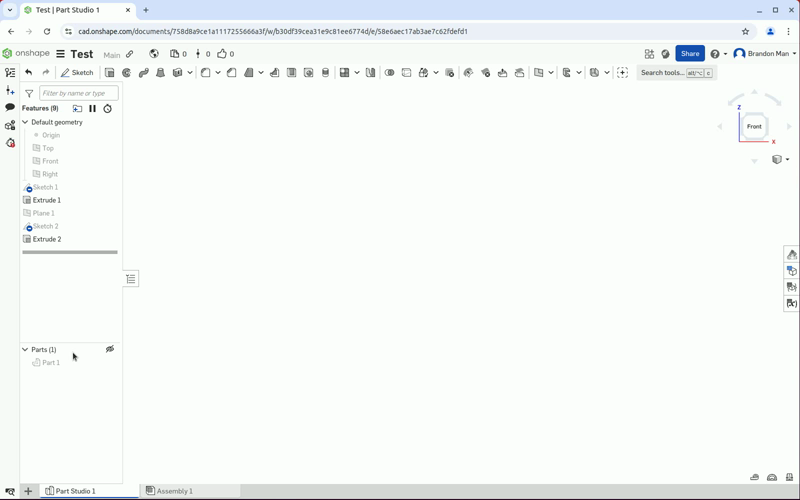
mouse_move(73, 352)
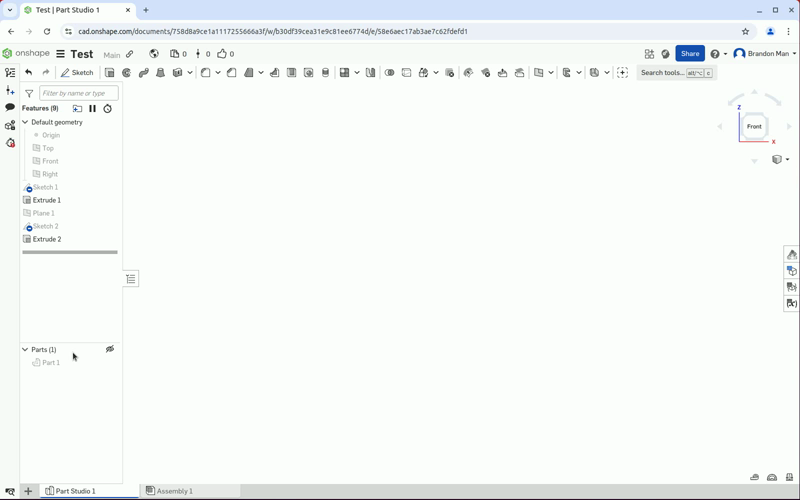
key(shift+y)
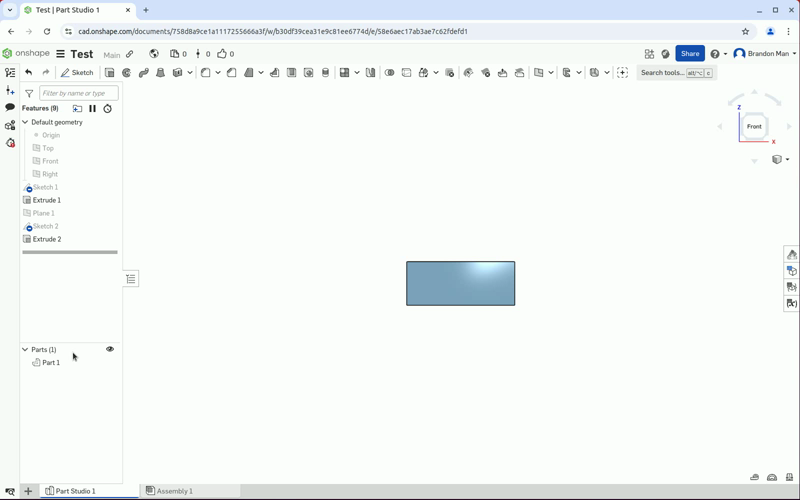
mouse_move(541, 75)
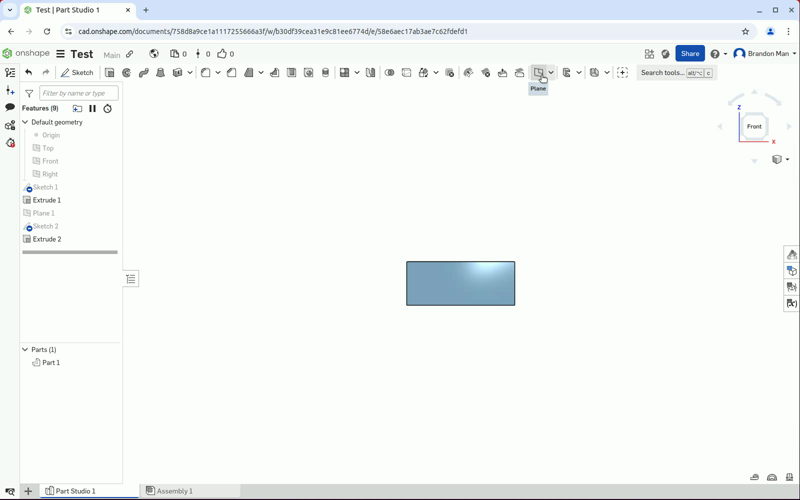
click(541, 75)
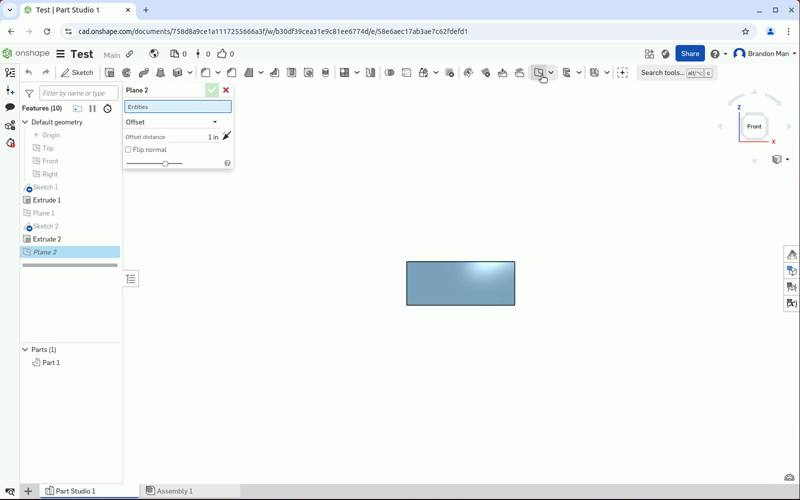
mouse_move(73, 163)
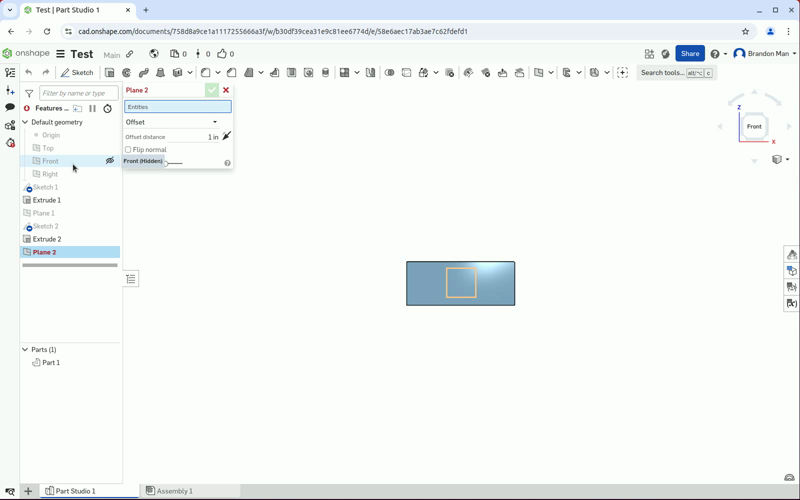
click(73, 163)
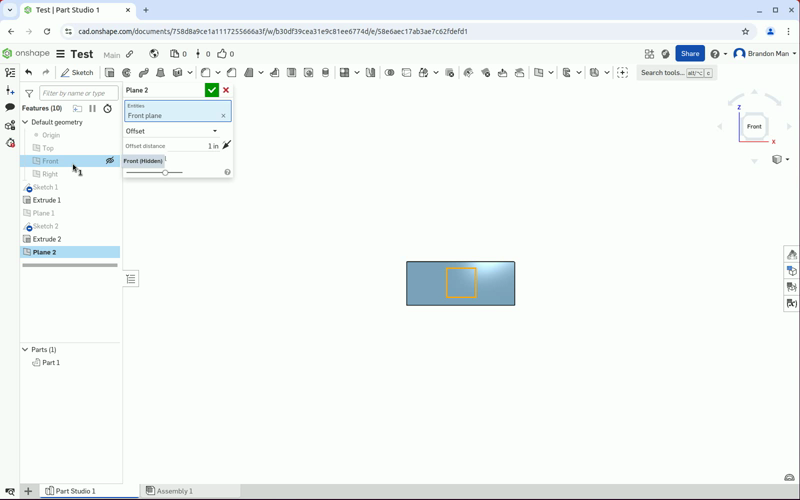
key(tab, 2)
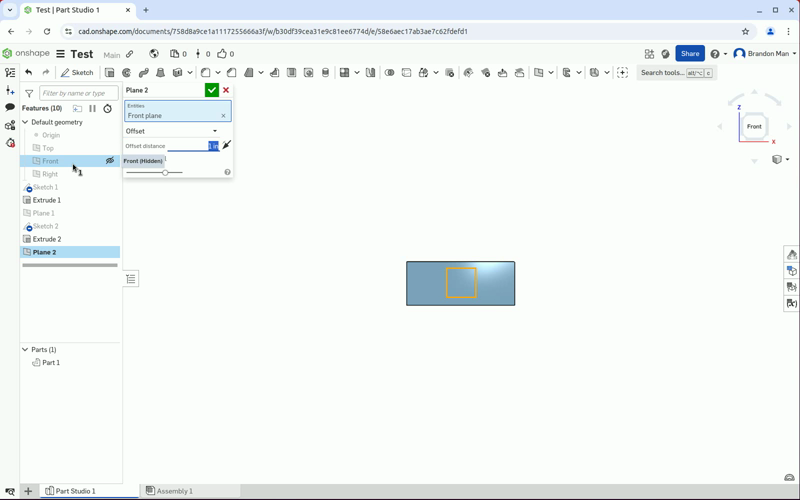
text(22.153)
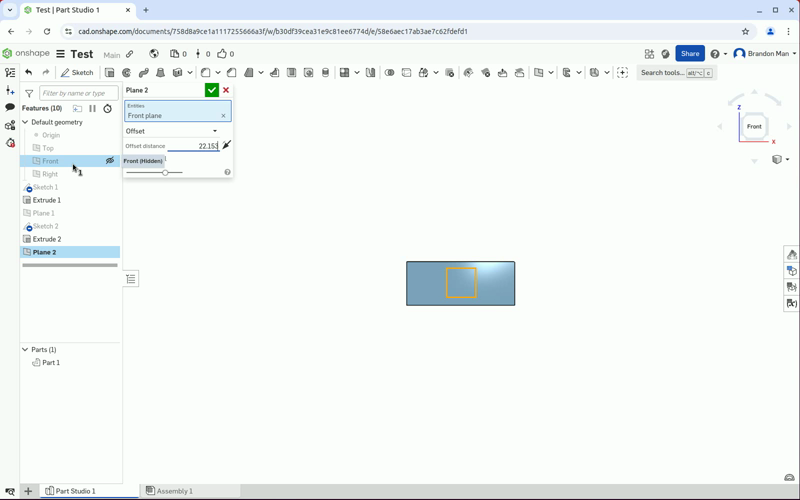
key(enter, 2)
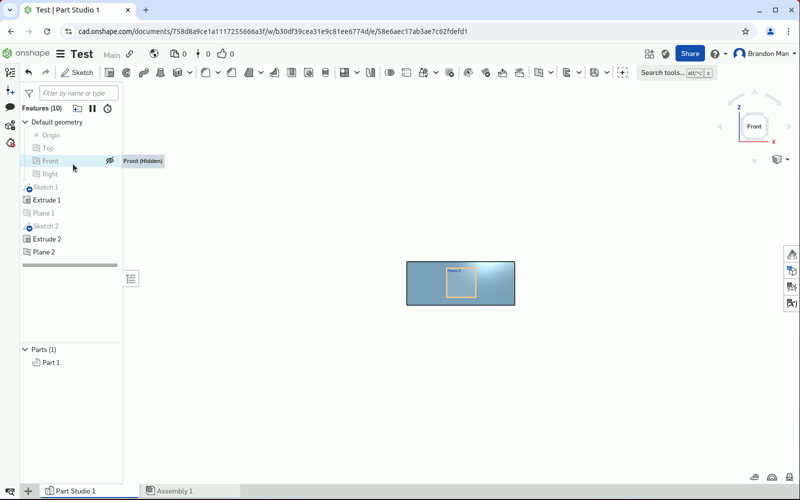
key(shift+s)
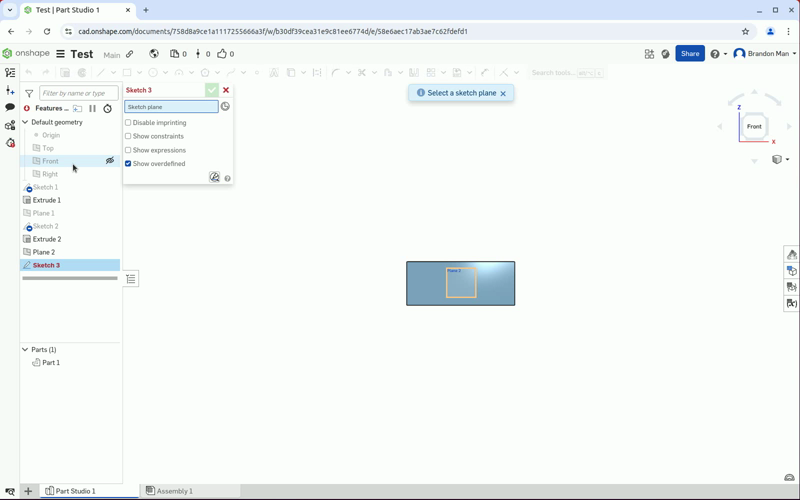
mouse_move(73, 254)
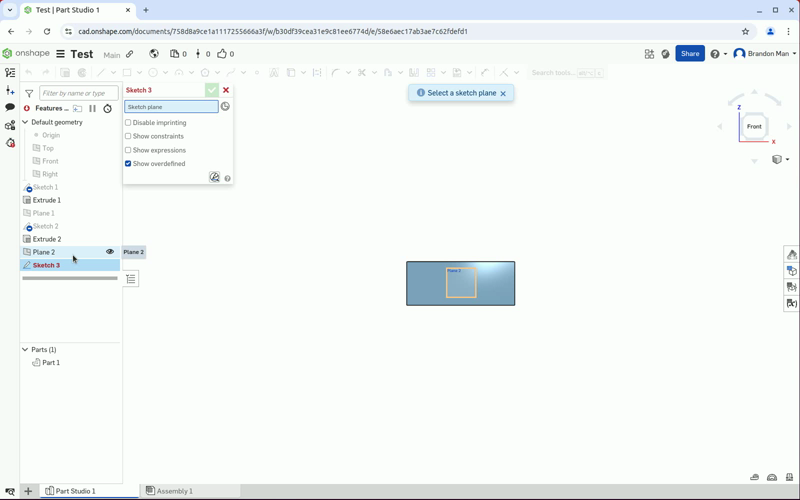
click(73, 254)
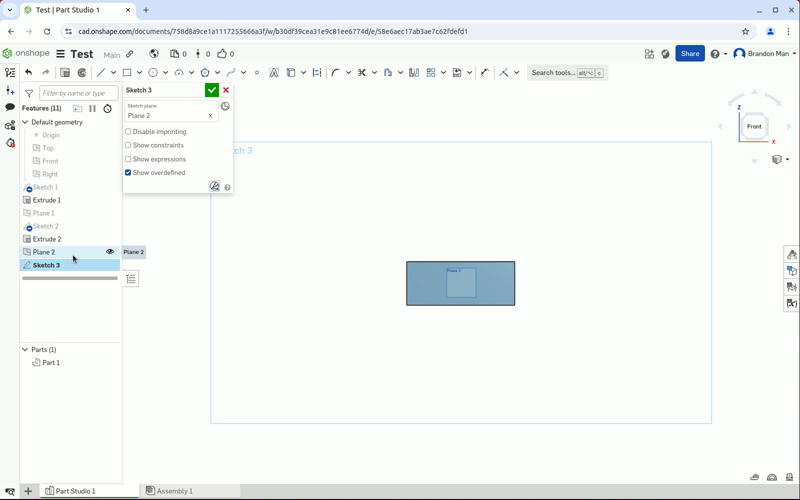
mouse_move(73, 352)
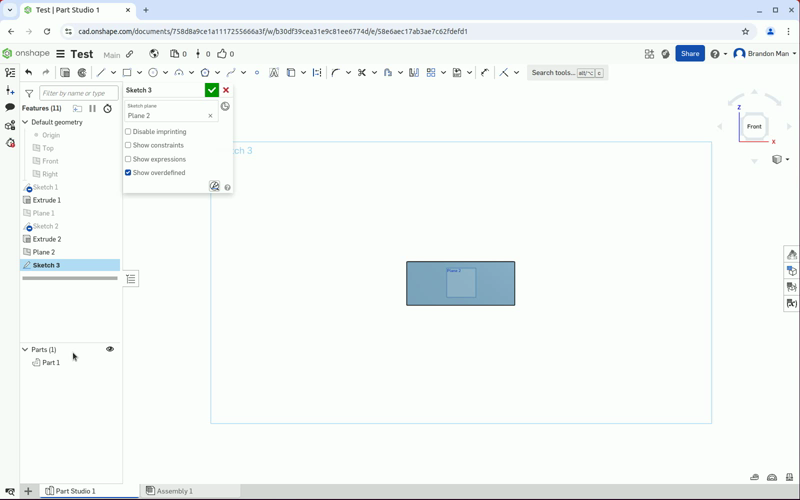
key(y)
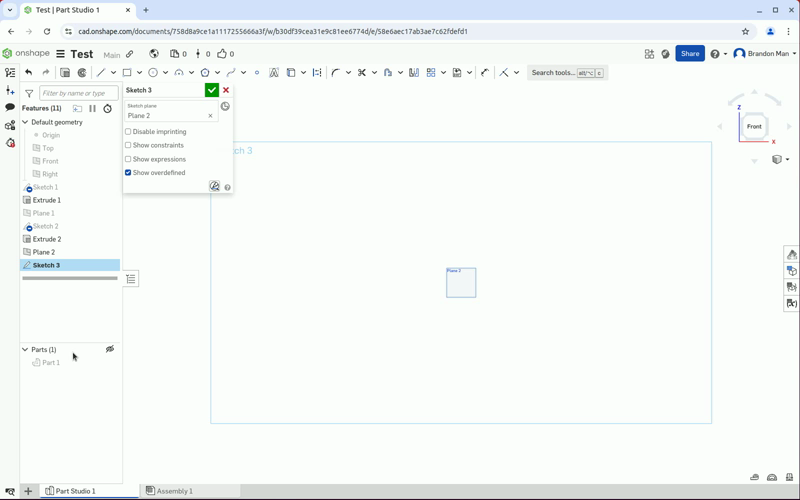
key(c)
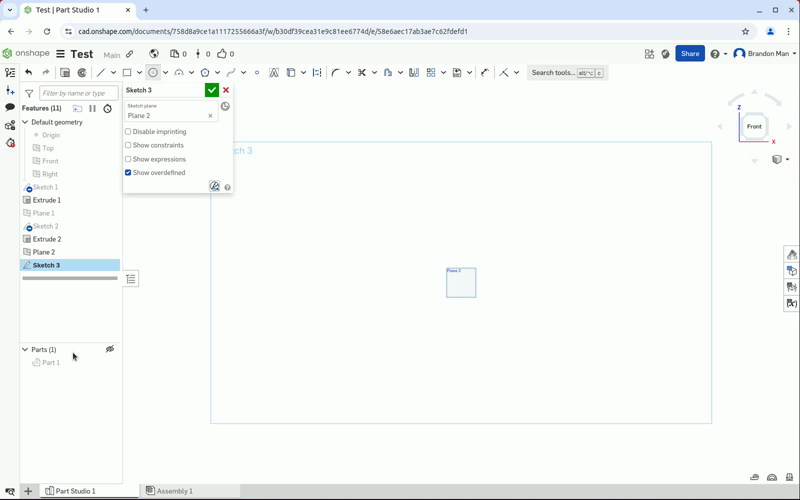
key_down(shift)
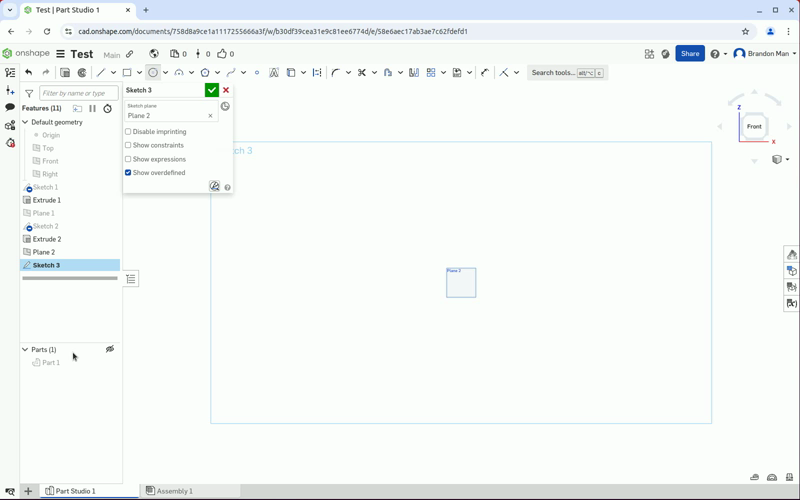
mouse_move(461, 273)
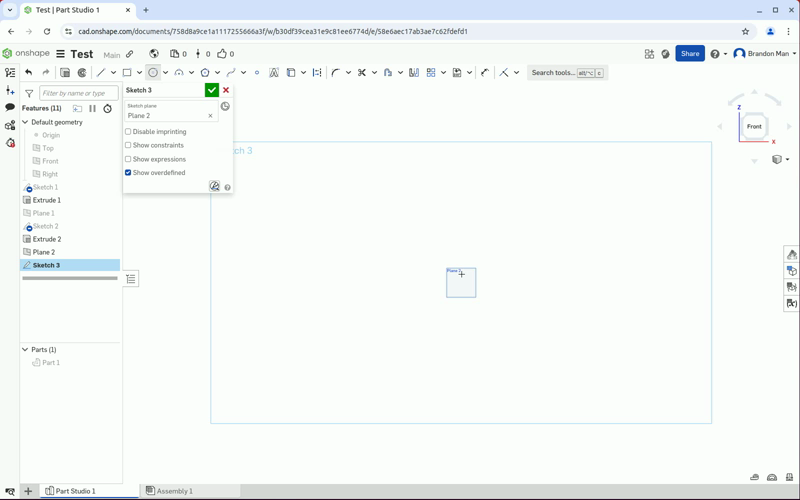
click(461, 273)
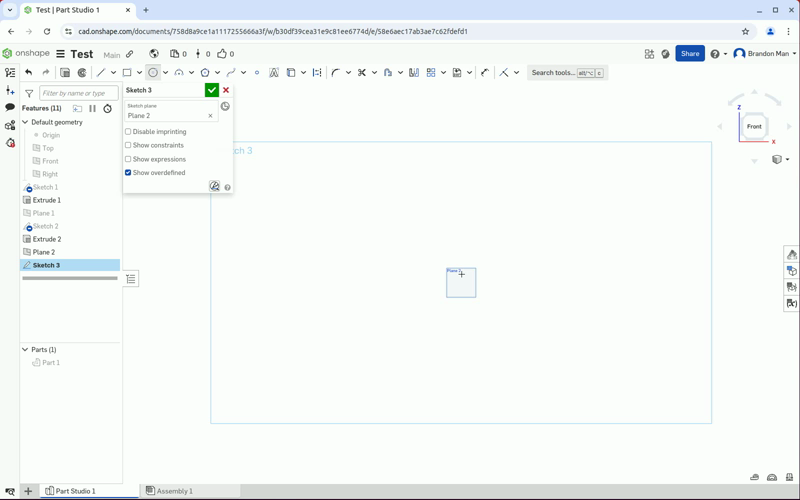
key_up(shift)
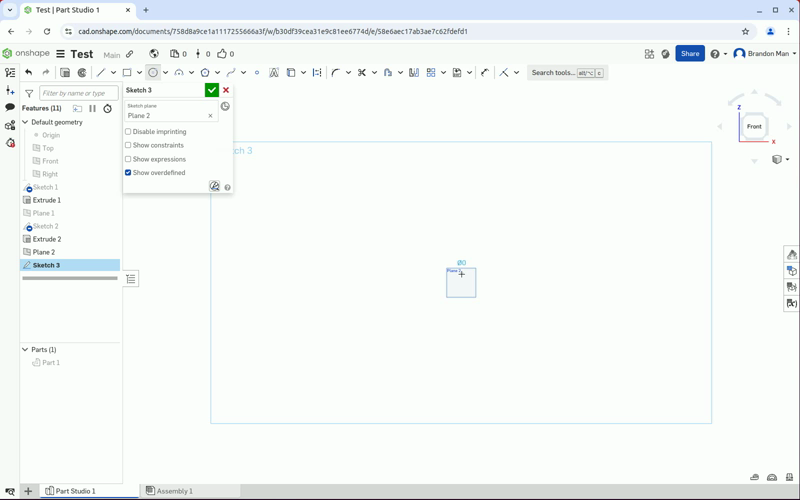
mouse_move(465, 273)
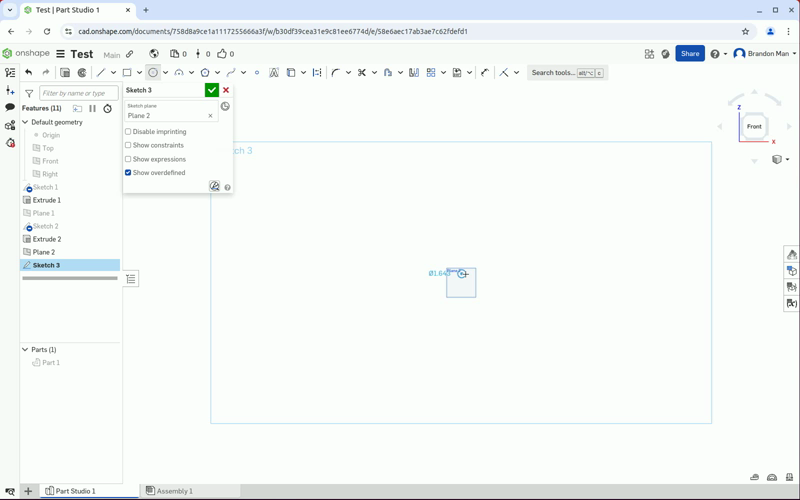
click(465, 273)
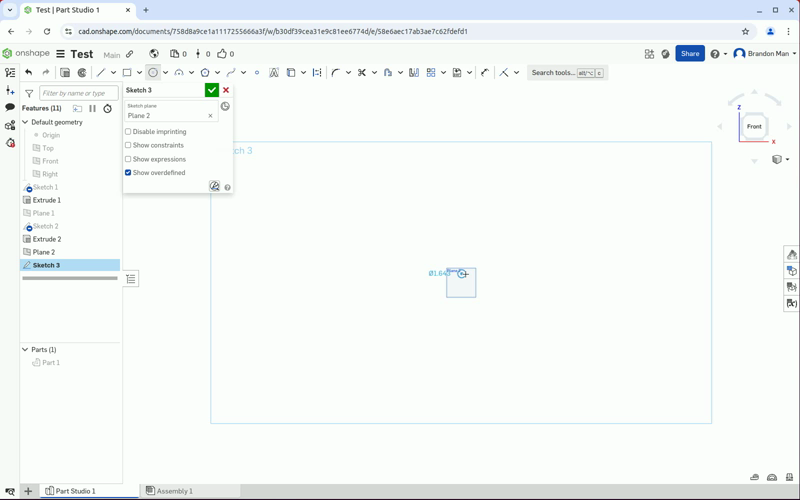
key(esc)
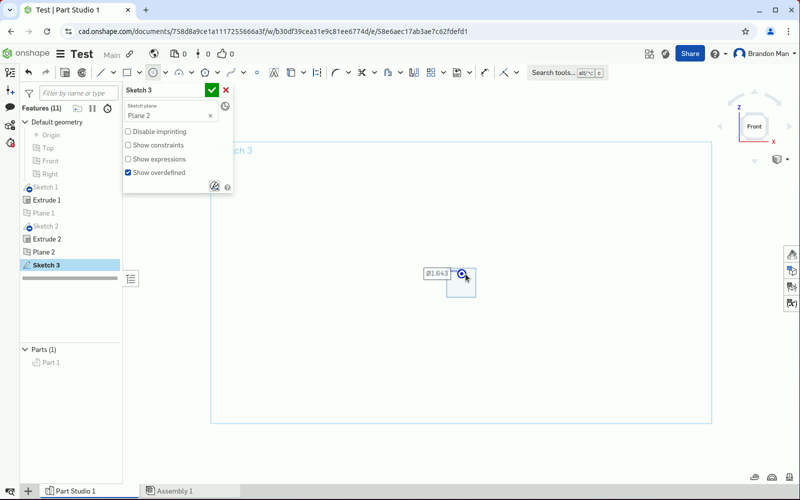
key(c)
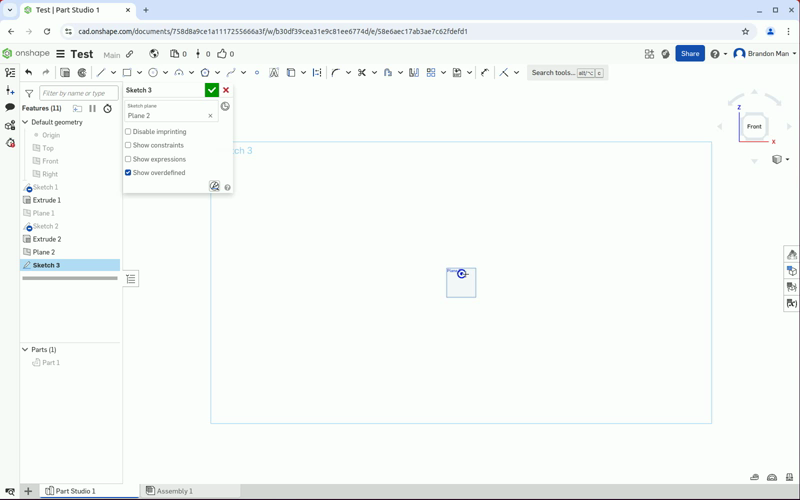
key_down(shift)
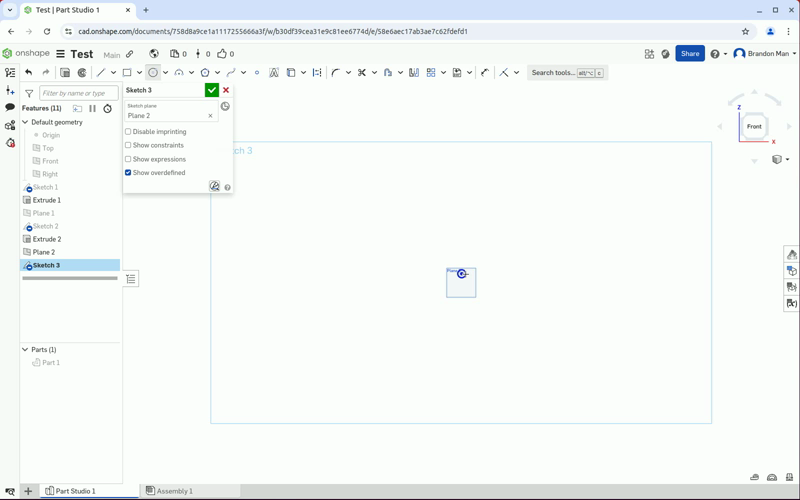
mouse_move(461, 273)
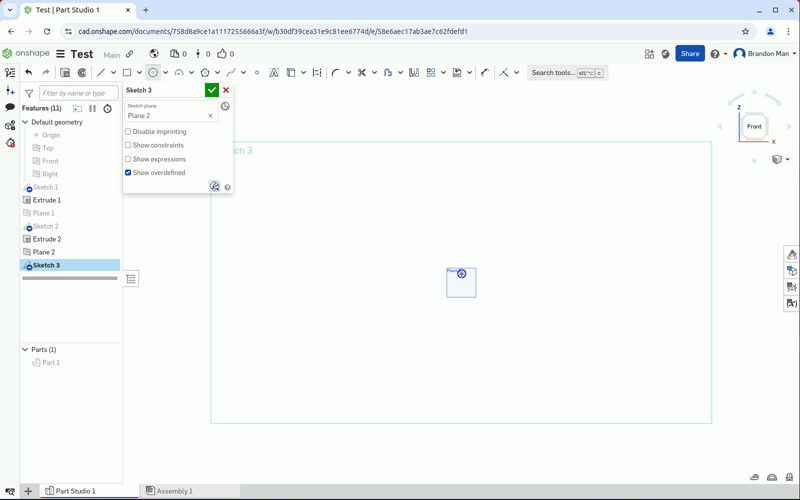
scroll(6)
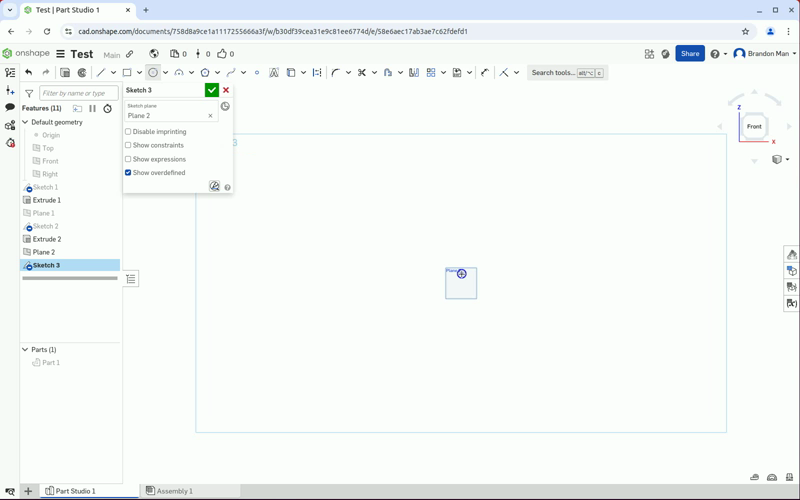
scroll(6)
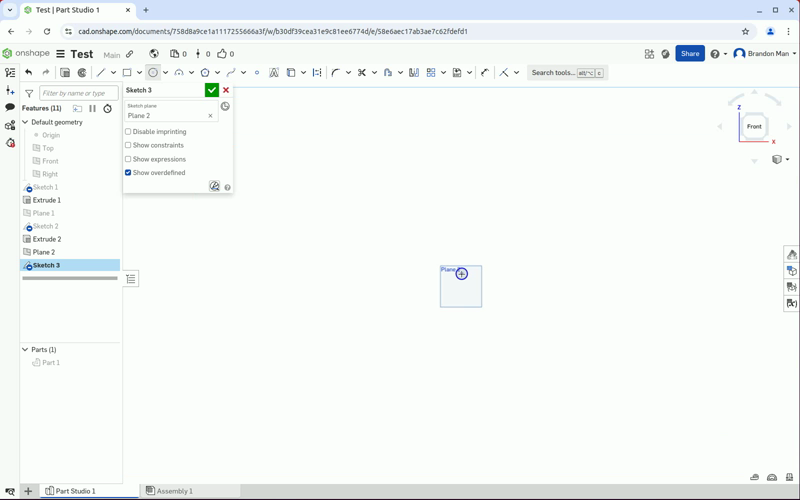
scroll(6)
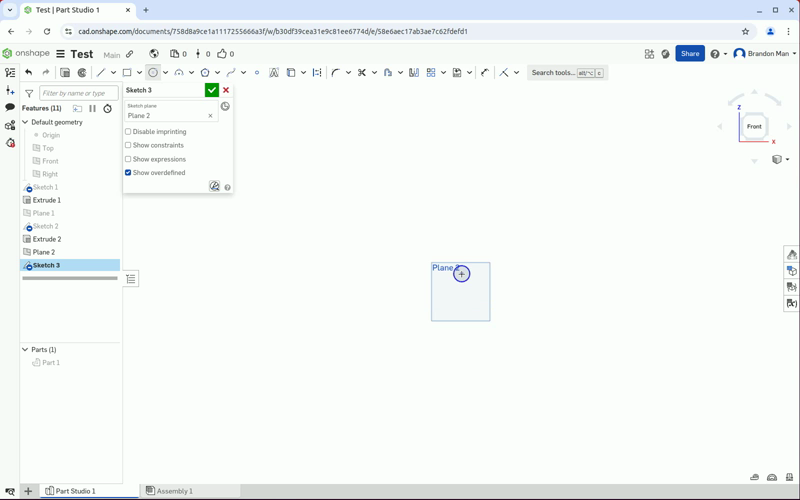
scroll(6)
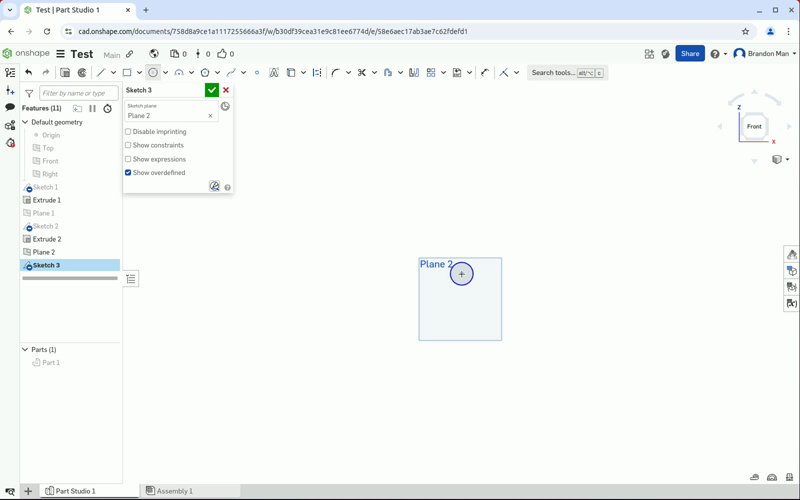
scroll(6)
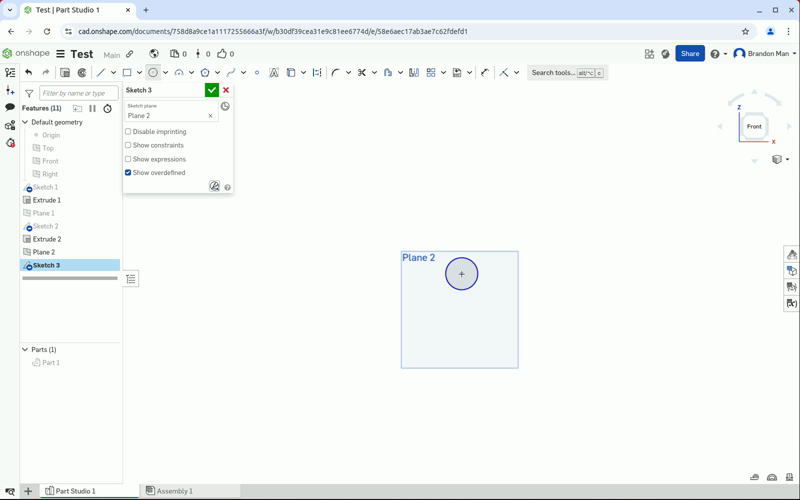
scroll(6)
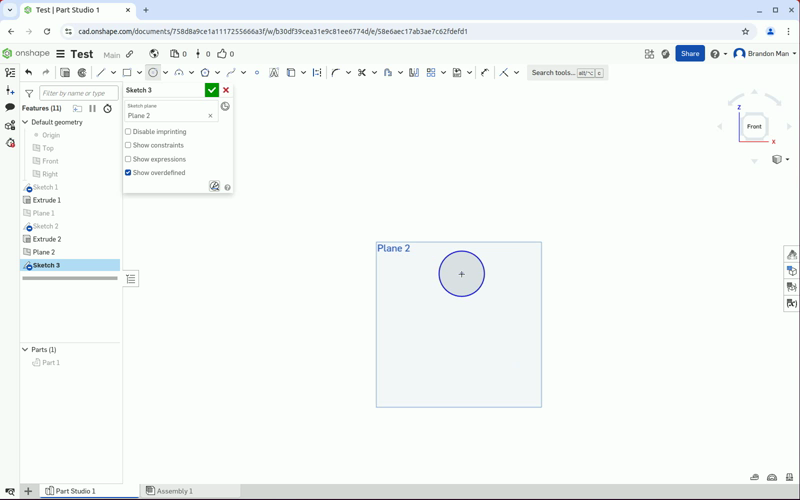
scroll(6)
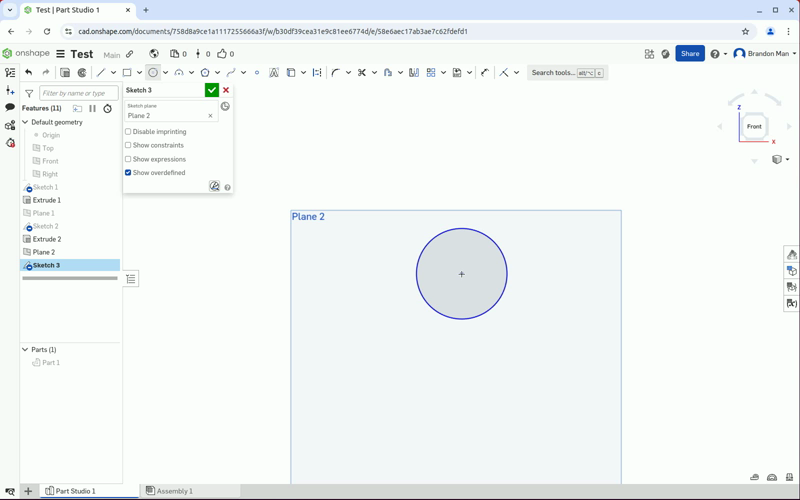
click(461, 273)
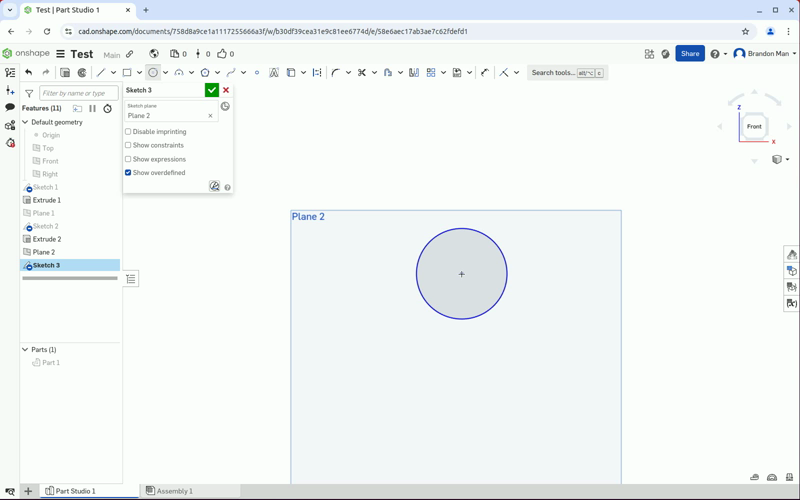
scroll(-6)
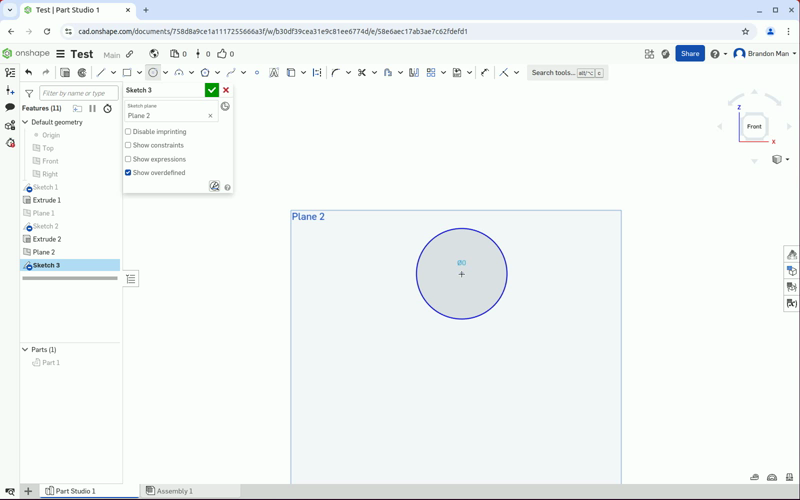
scroll(-6)
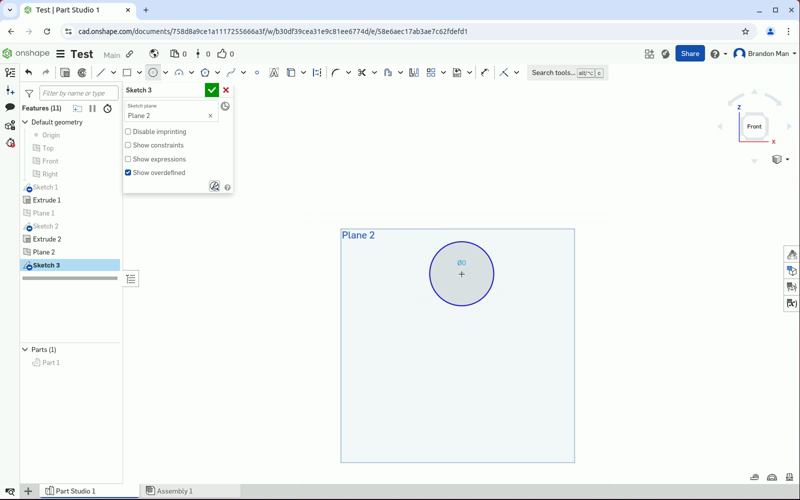
scroll(-6)
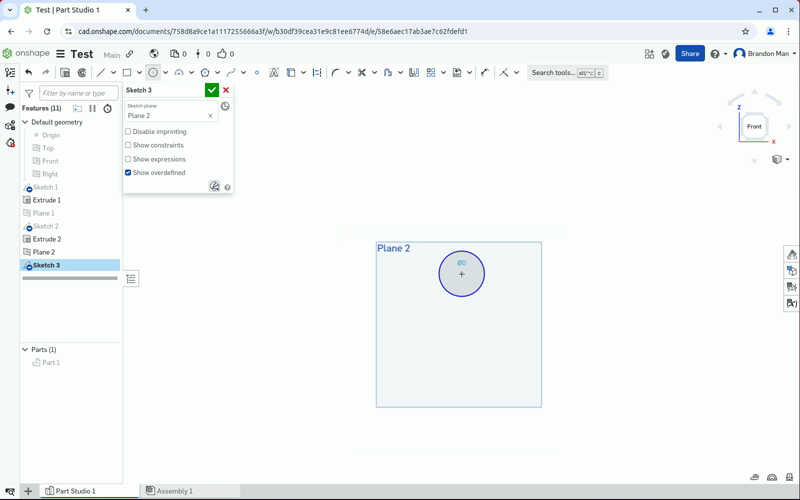
scroll(-6)
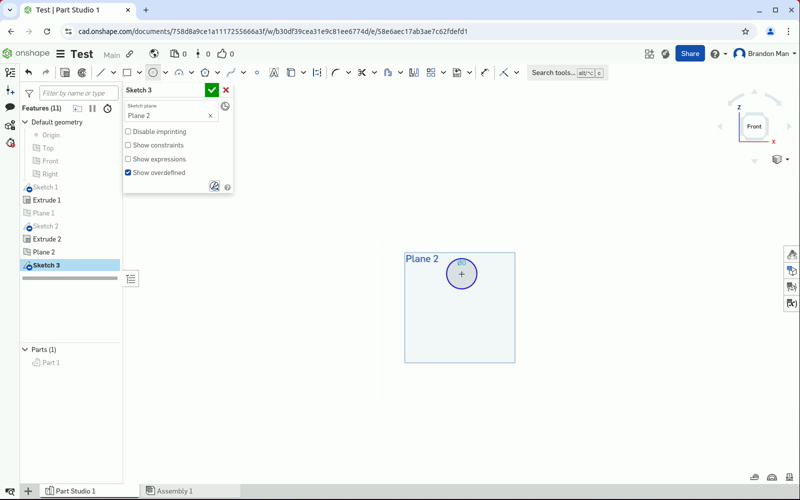
scroll(-6)
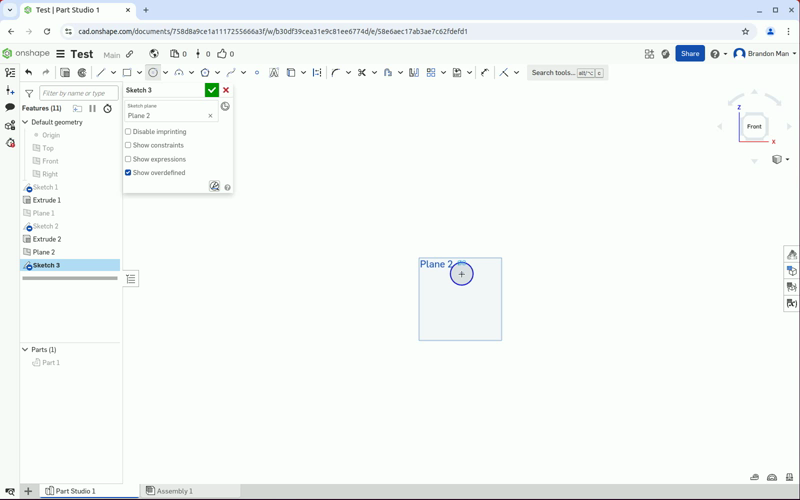
scroll(-6)
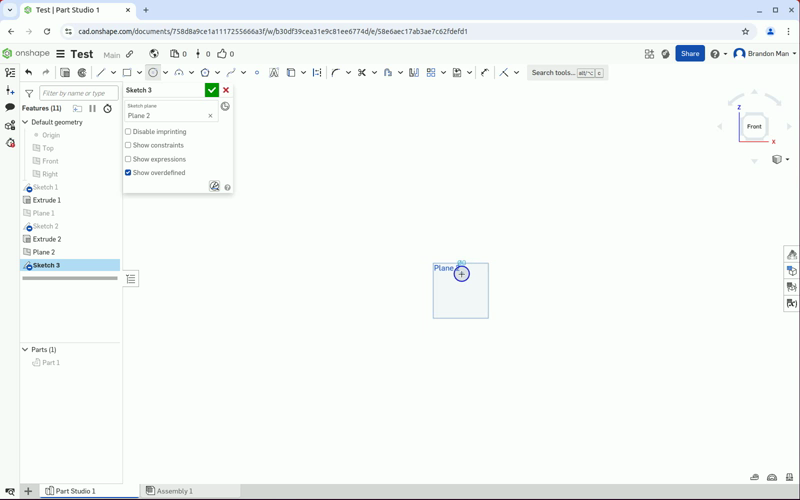
scroll(-6)
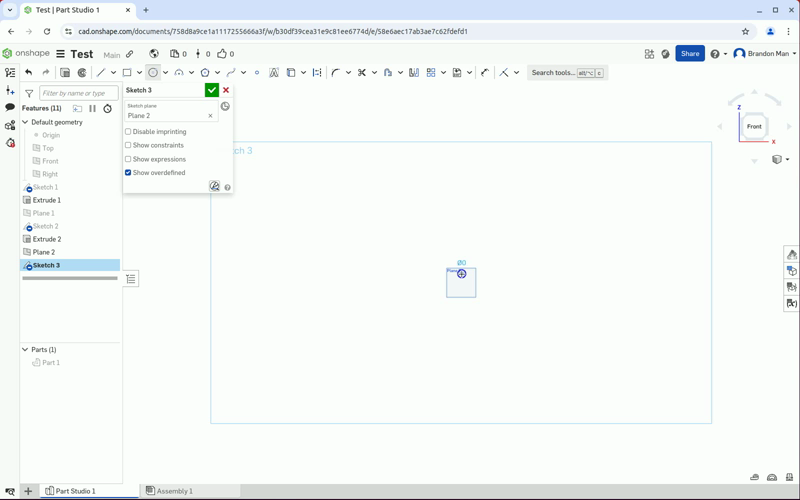
key_up(shift)
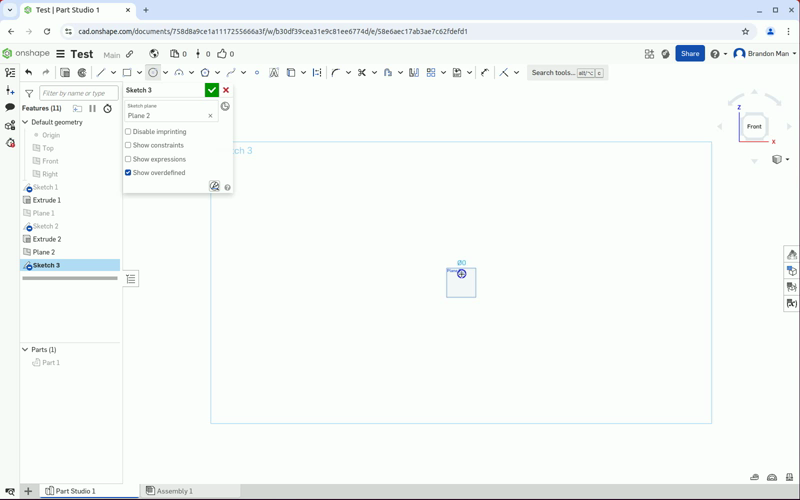
mouse_move(463, 273)
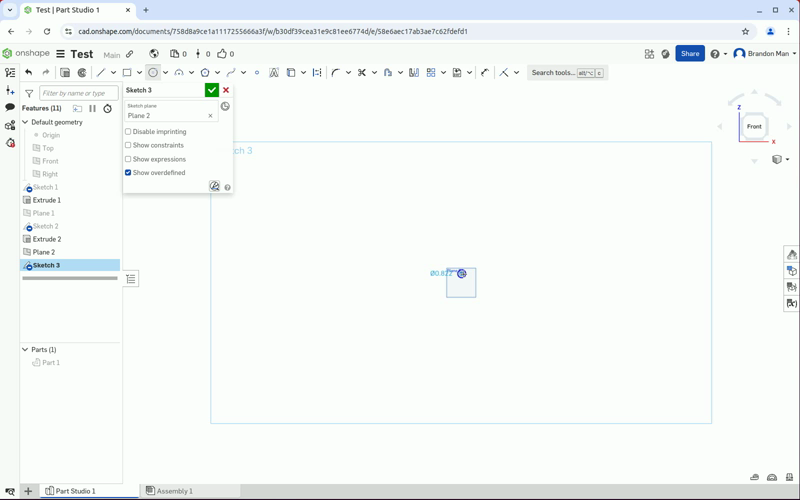
scroll(6)
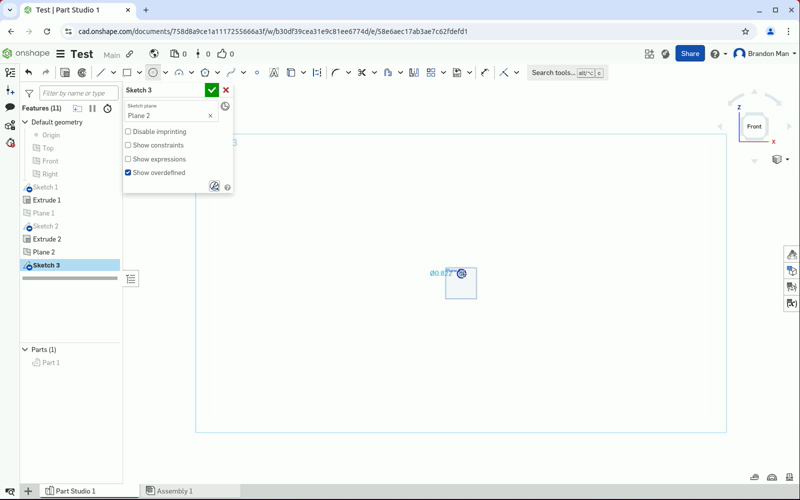
scroll(6)
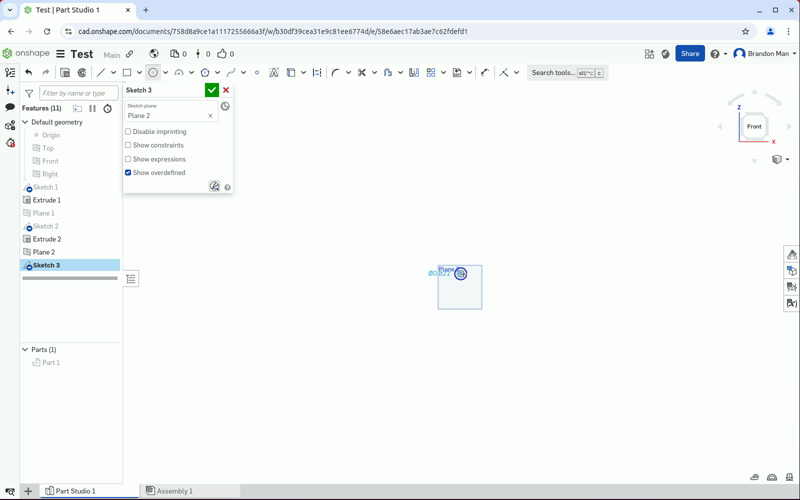
scroll(6)
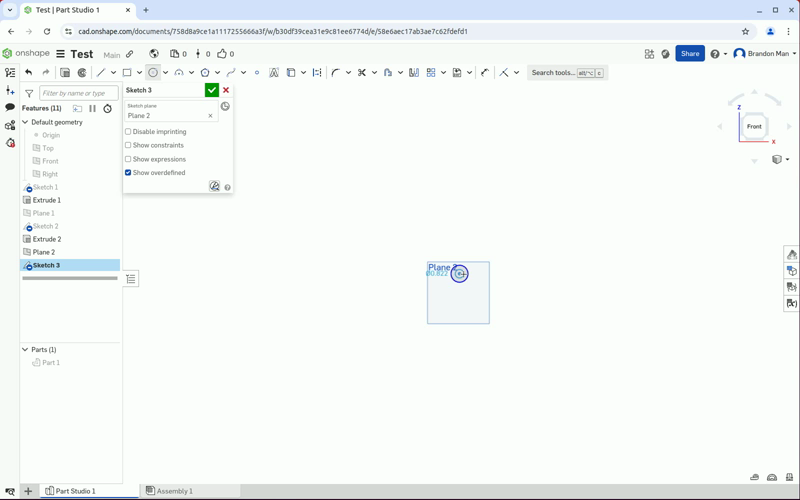
scroll(6)
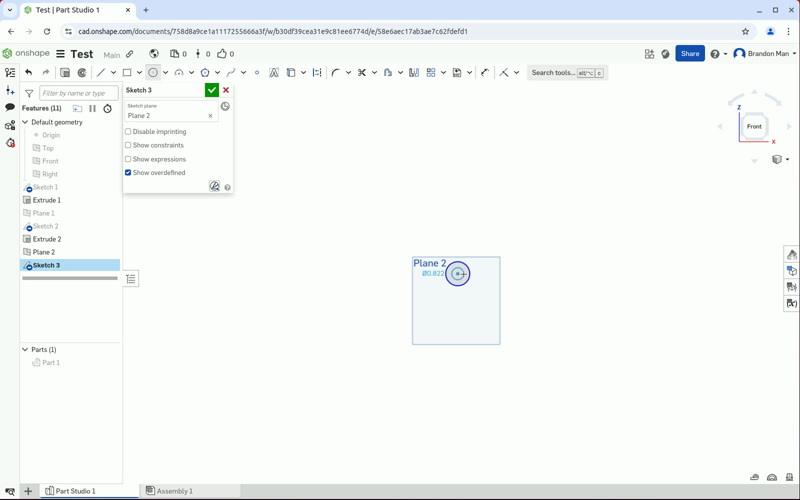
scroll(6)
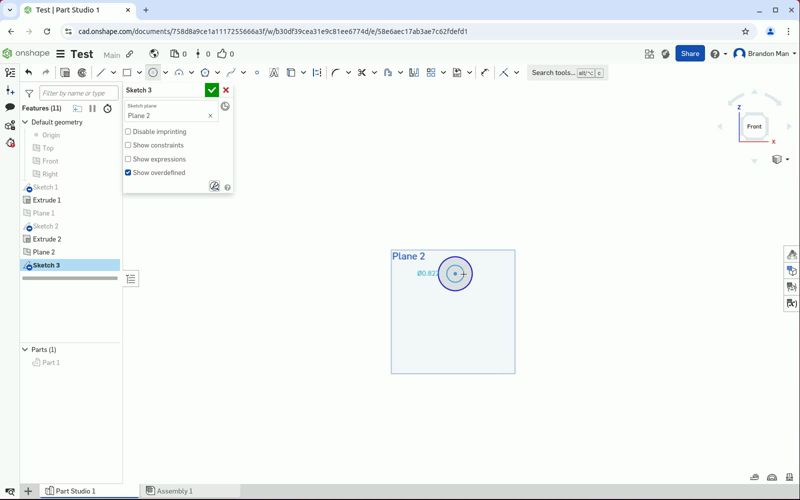
scroll(6)
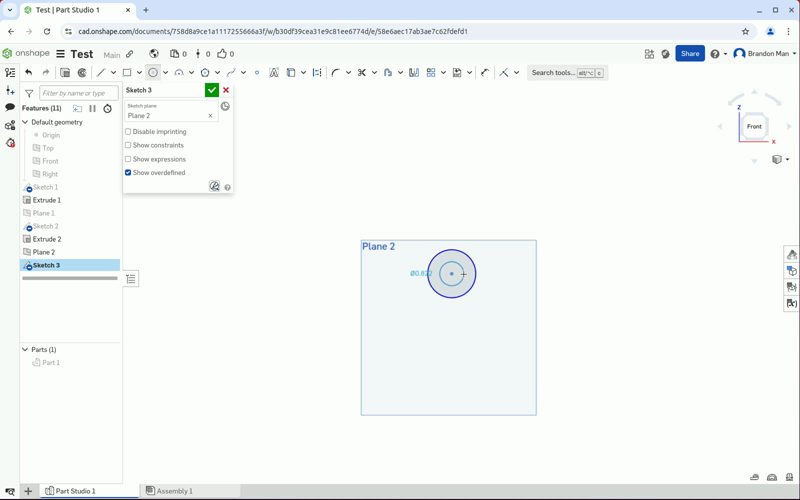
scroll(6)
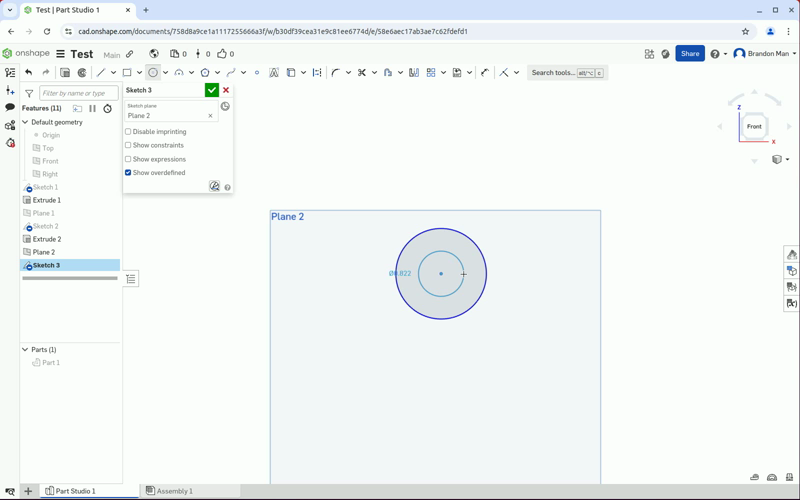
click(463, 273)
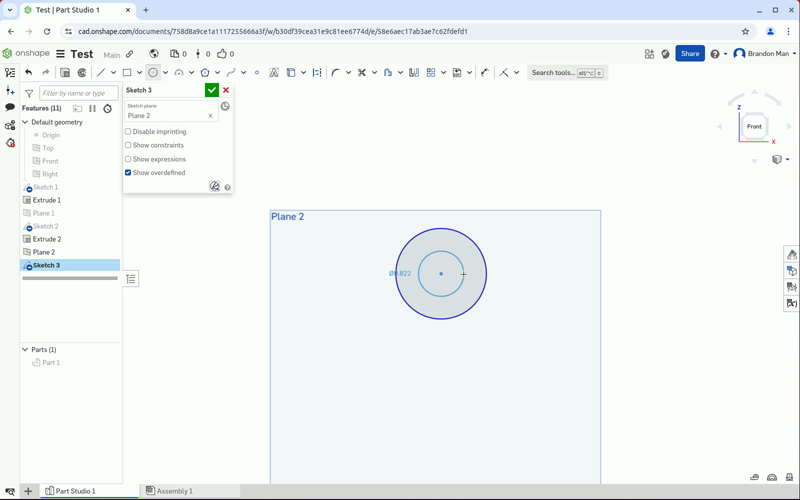
scroll(-6)
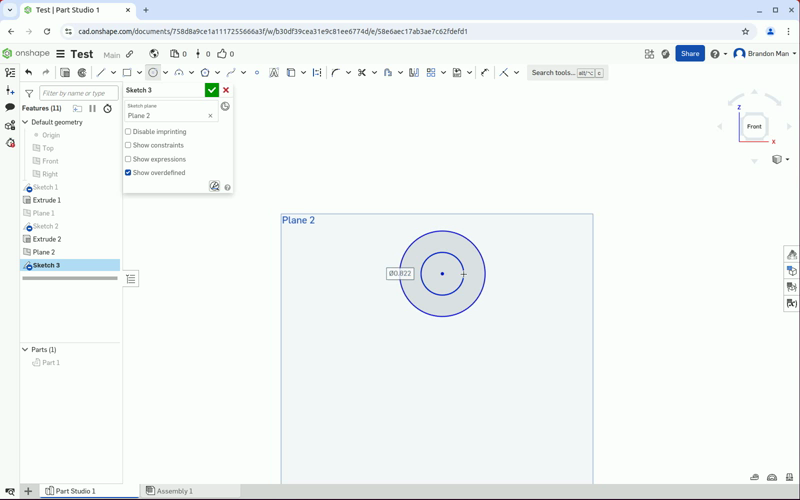
scroll(-6)
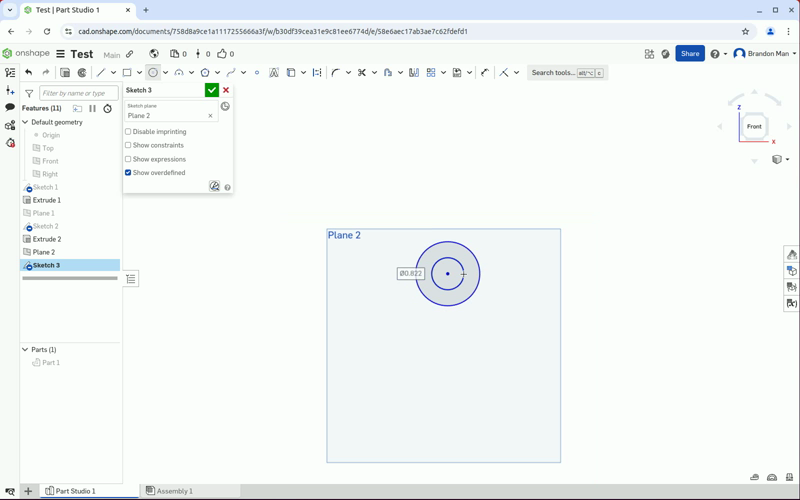
scroll(-6)
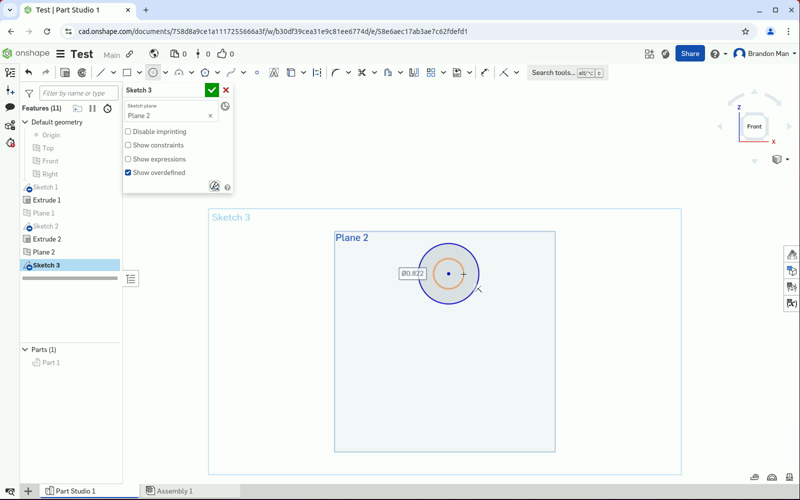
scroll(-6)
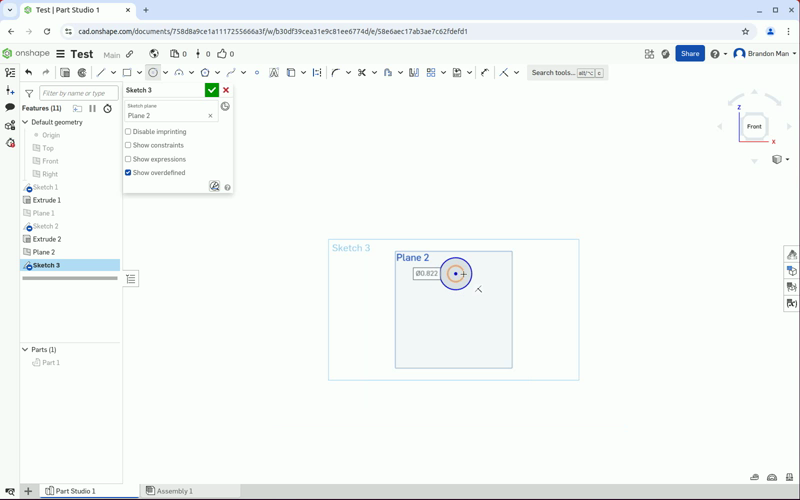
scroll(-6)
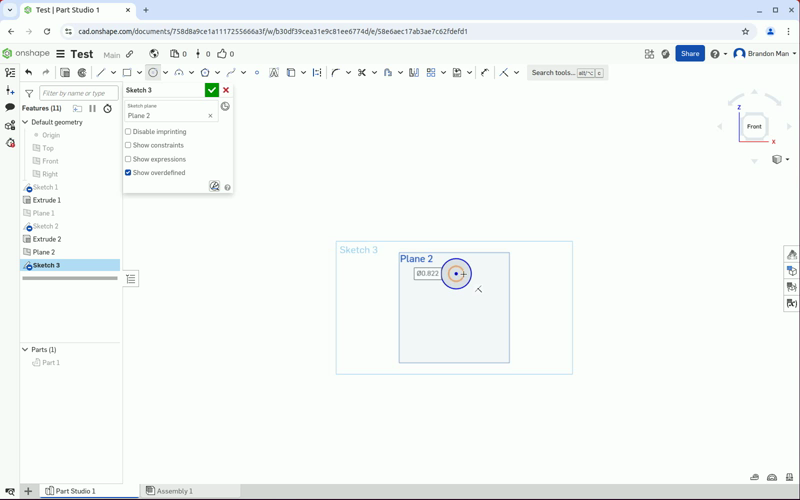
scroll(-6)
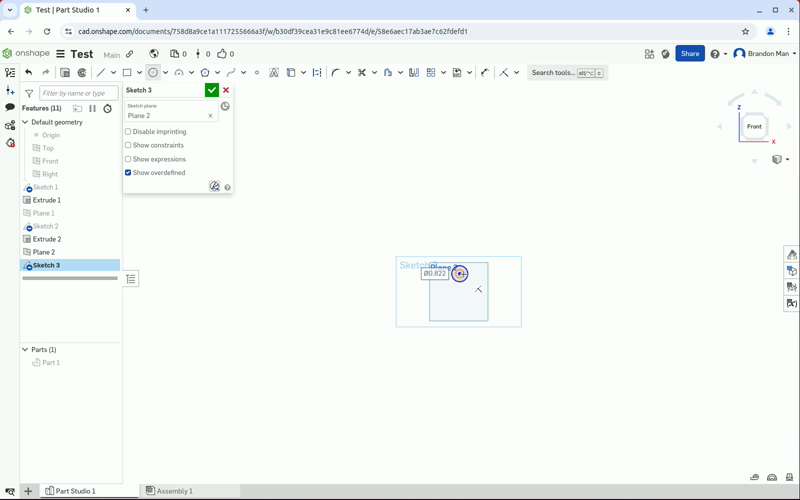
scroll(-6)
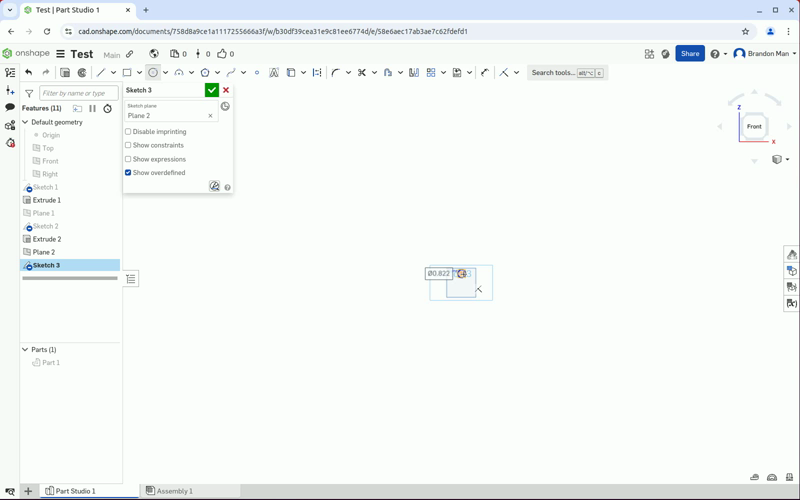
key(esc)
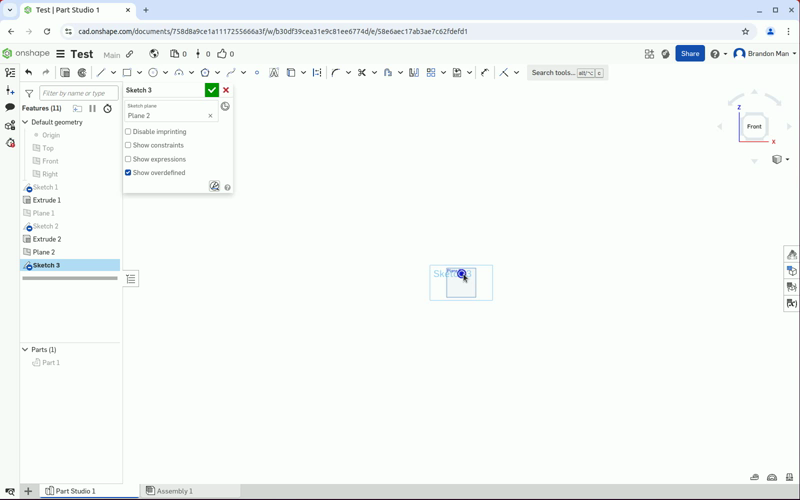
mouse_move(463, 271)
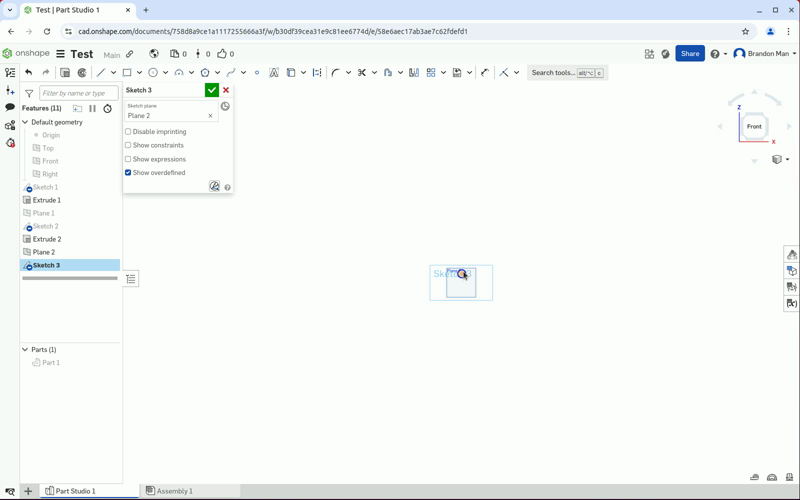
scroll(6)
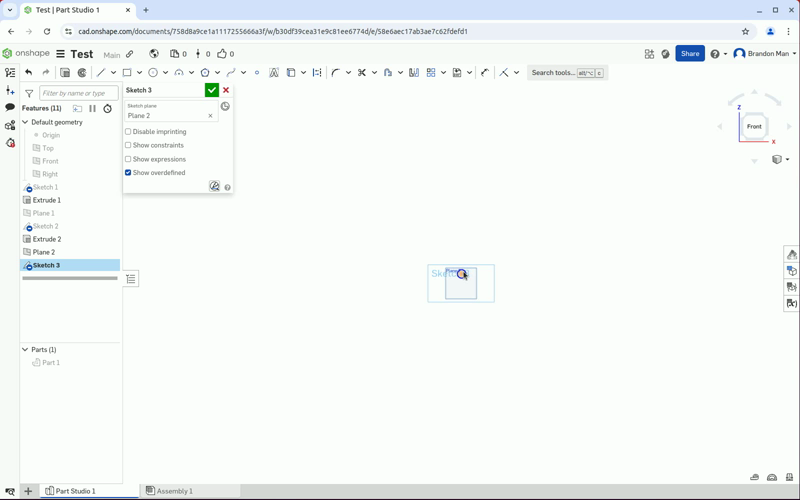
scroll(6)
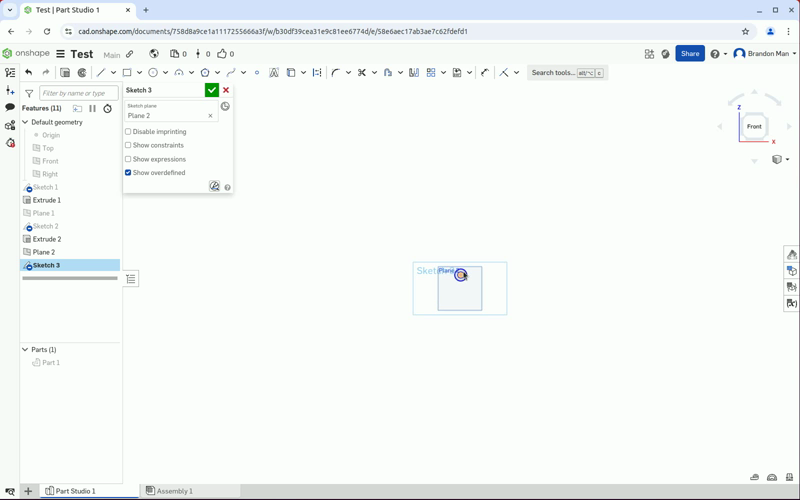
scroll(6)
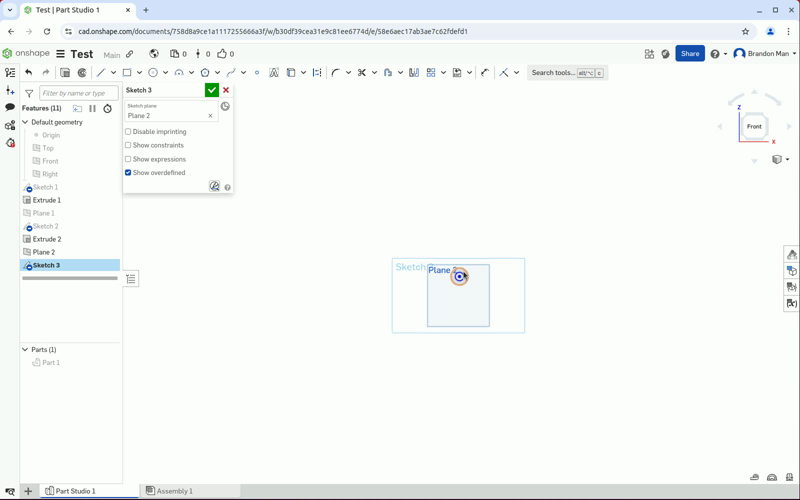
scroll(6)
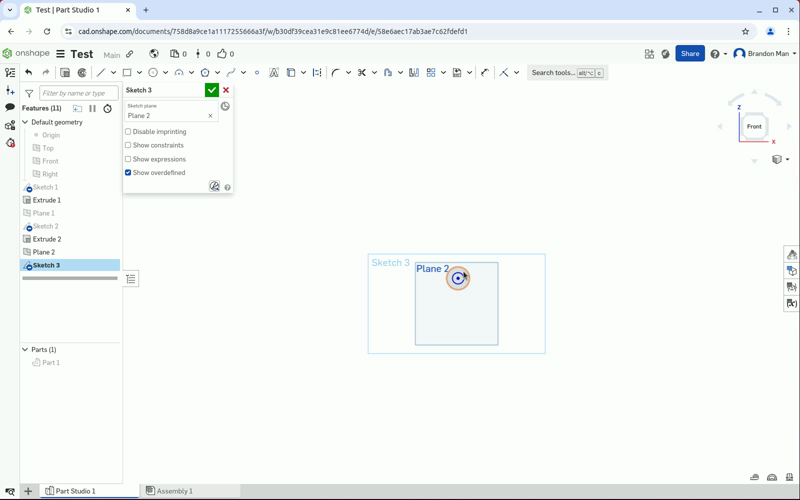
scroll(6)
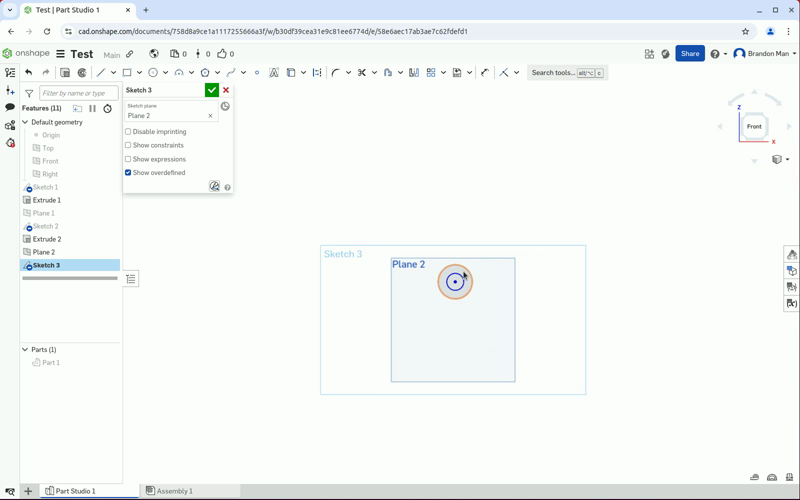
scroll(6)
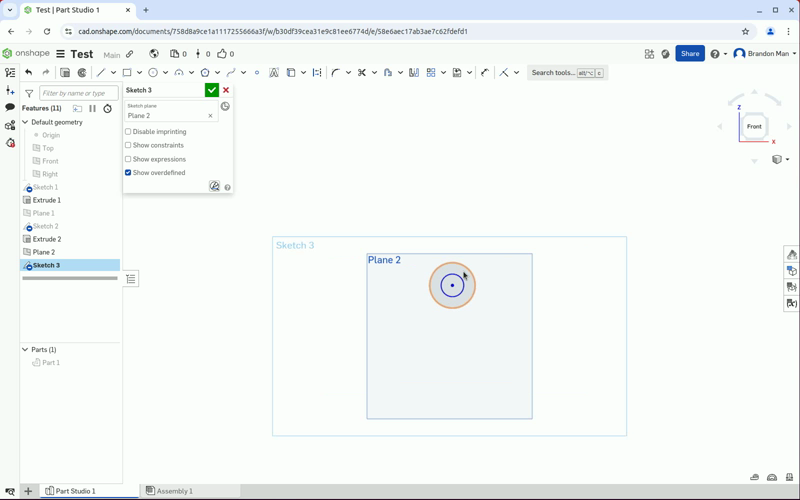
scroll(6)
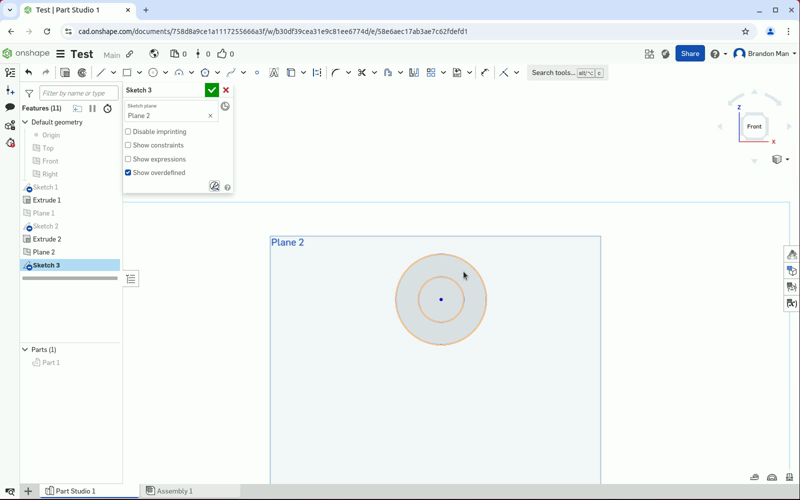
click(463, 271)
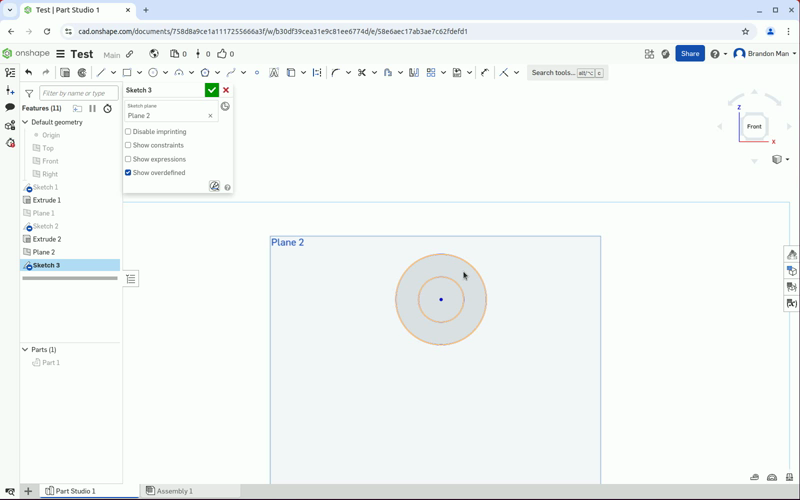
scroll(-6)
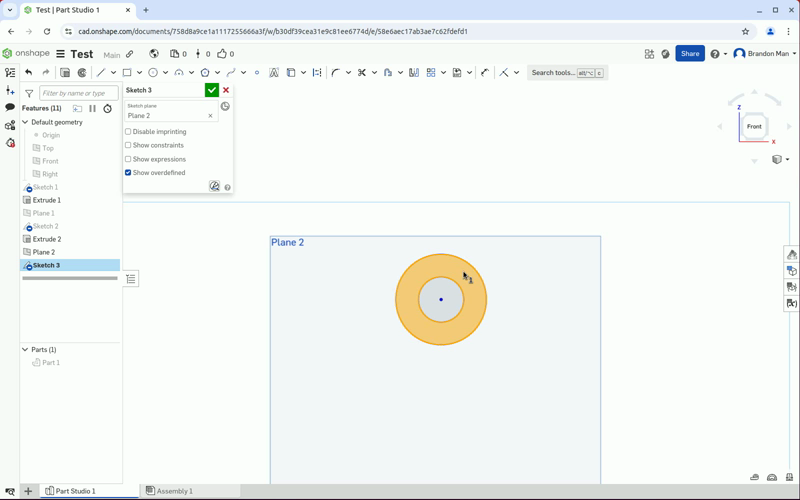
scroll(-6)
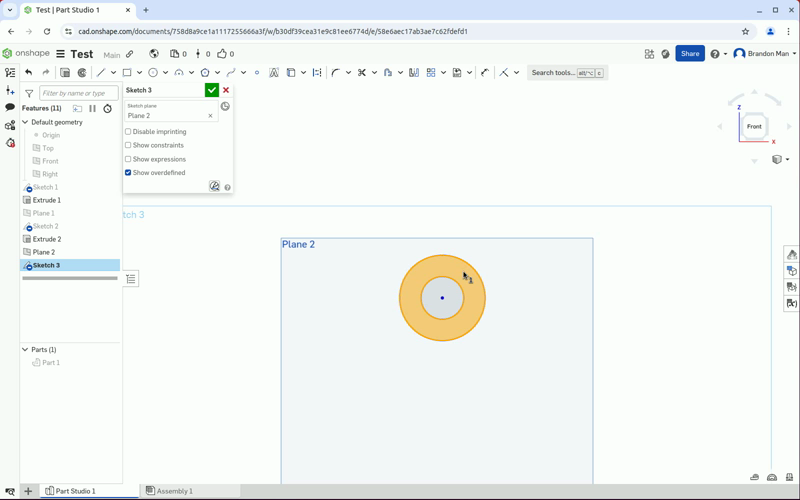
scroll(-6)
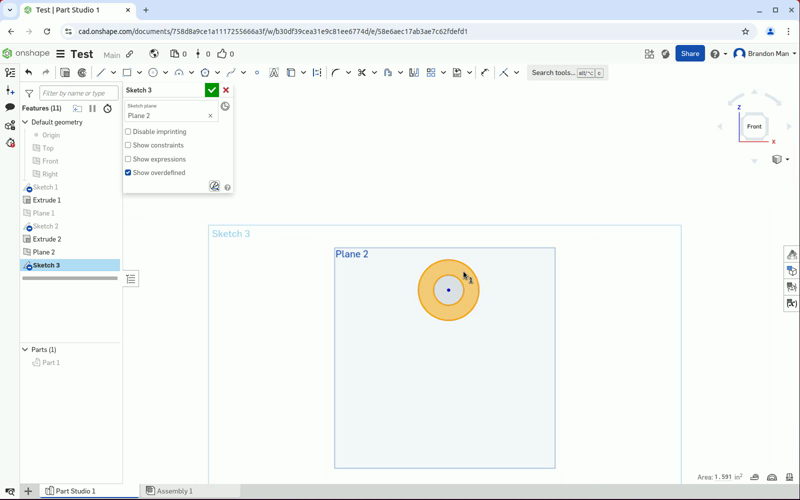
scroll(-6)
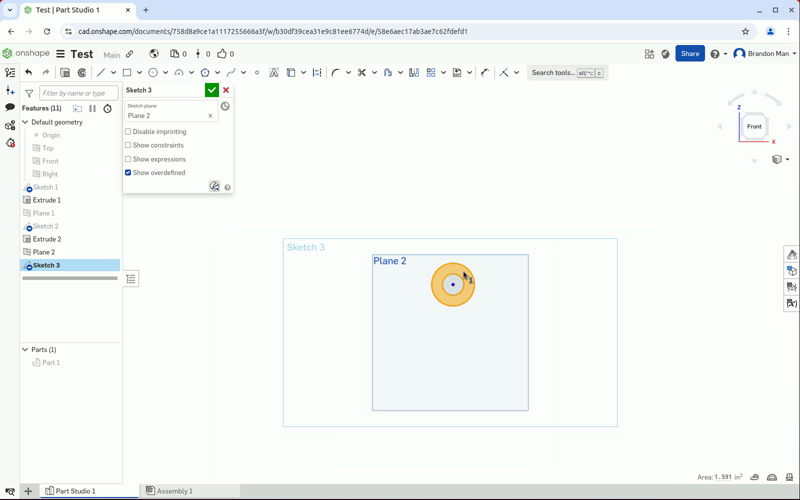
scroll(-6)
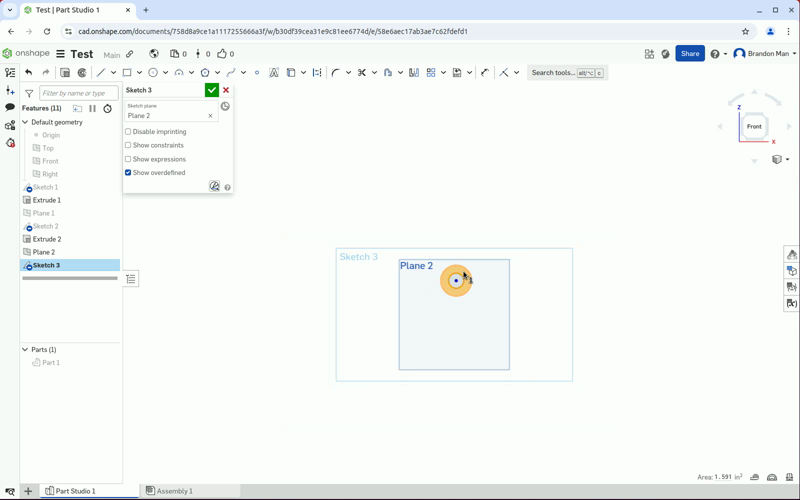
scroll(-6)
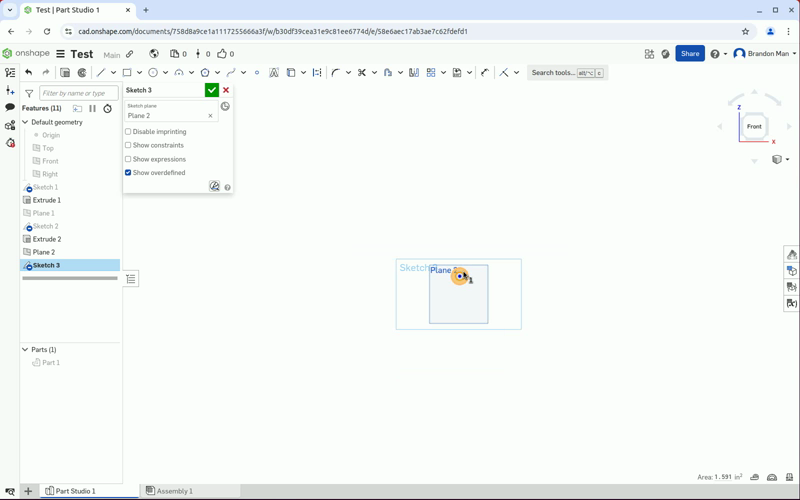
scroll(-6)
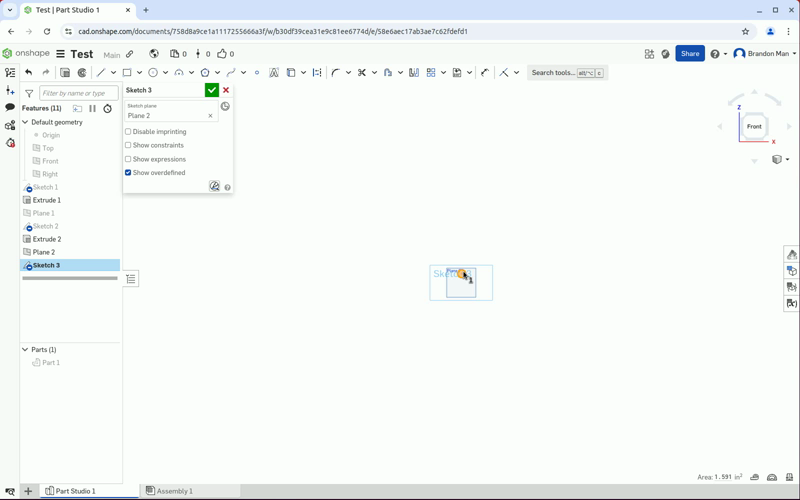
mouse_move(73, 352)
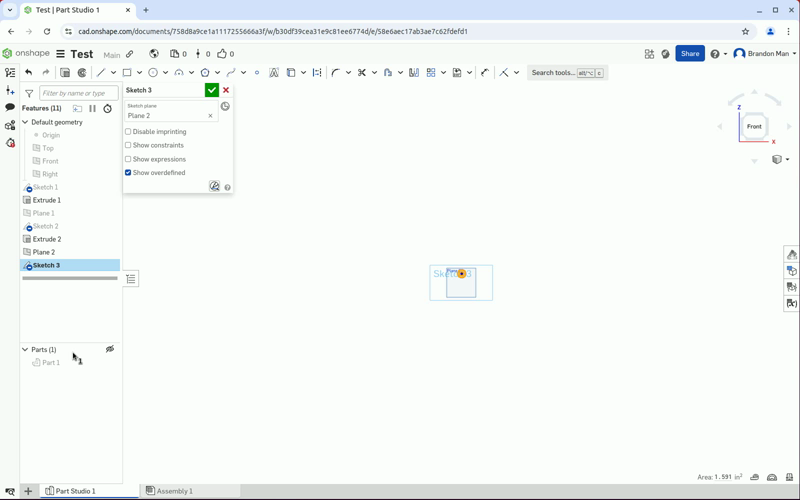
key(shift+y)
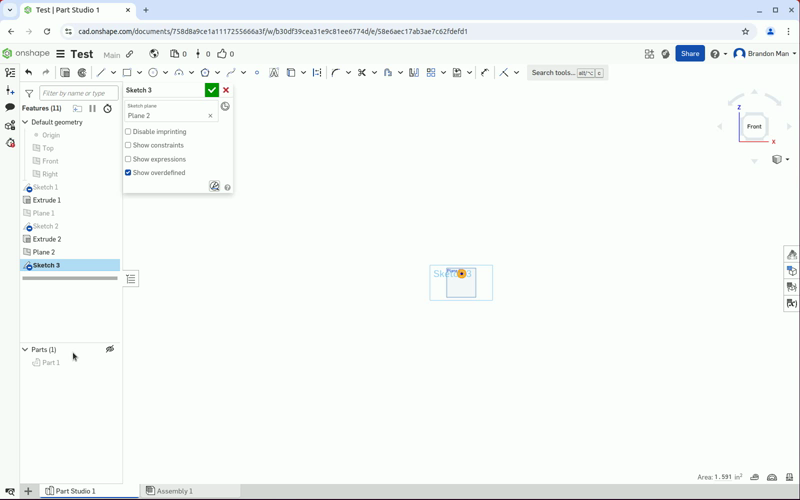
key(shift+e)
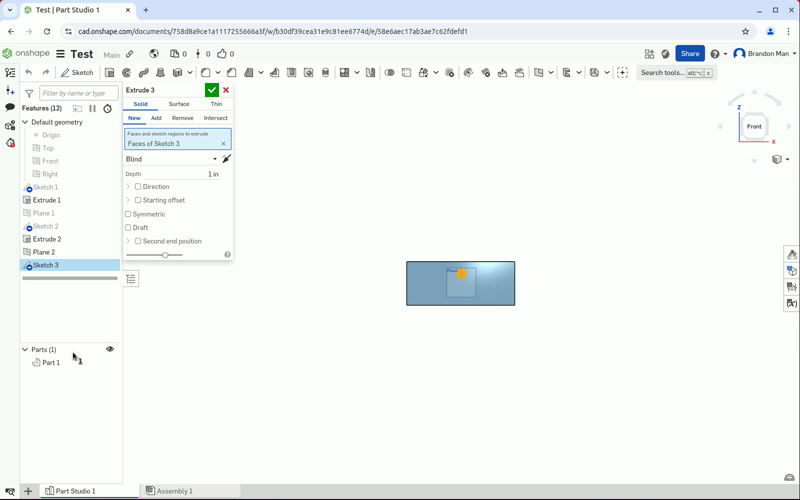
mouse_move(143, 106)
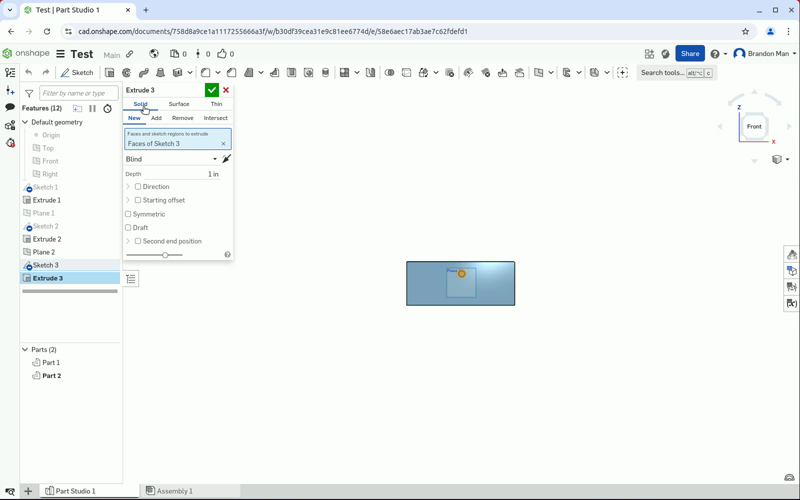
click(143, 106)
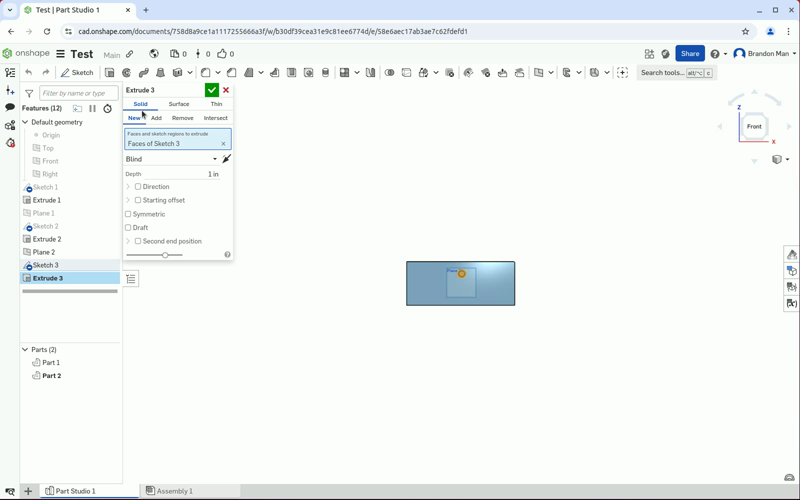
mouse_move(137, 120)
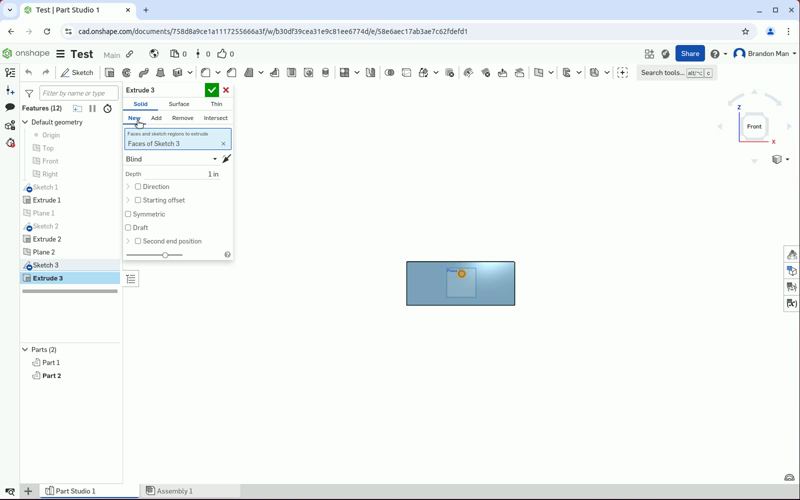
click(137, 120)
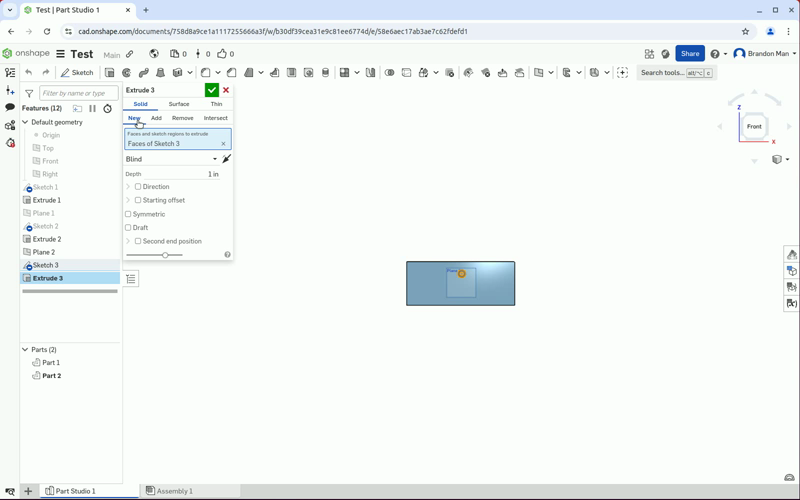
key(tab, 4)
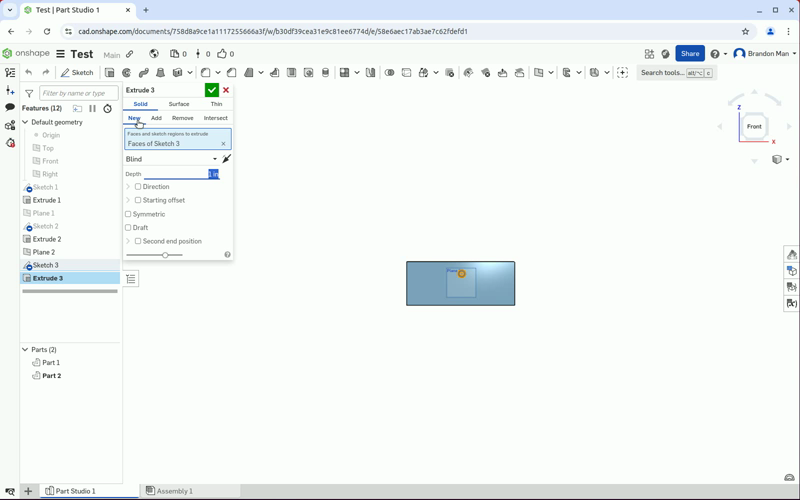
text(0.963)
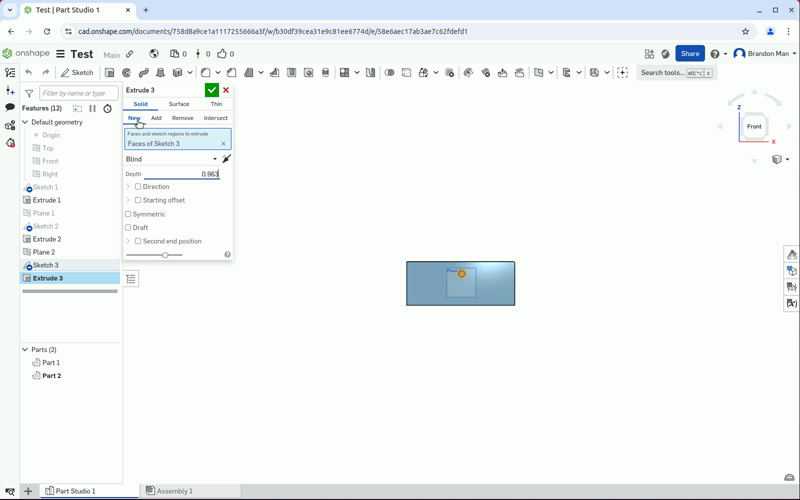
key(enter)
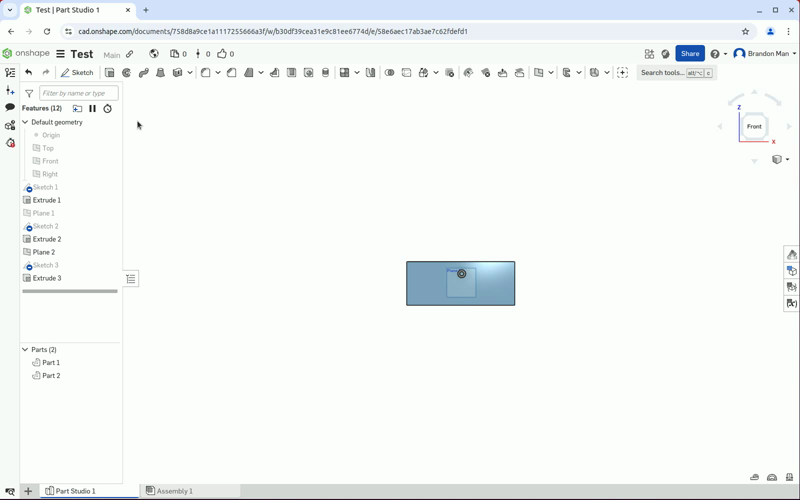
key(shift+h)
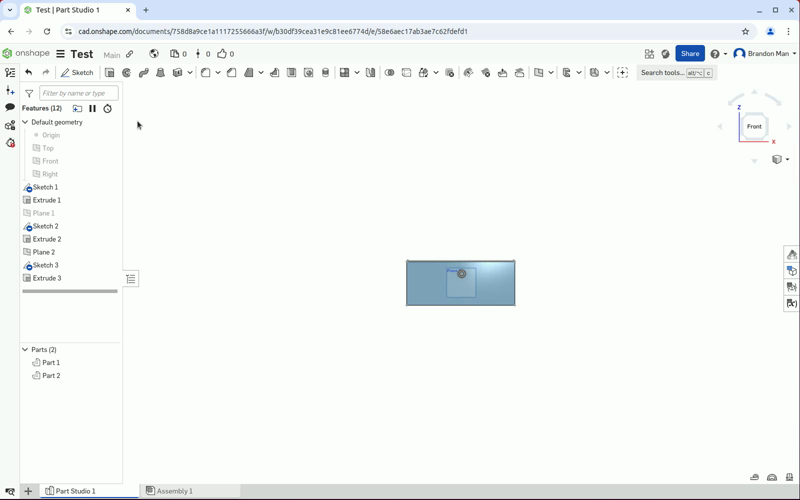
key(shift+h)
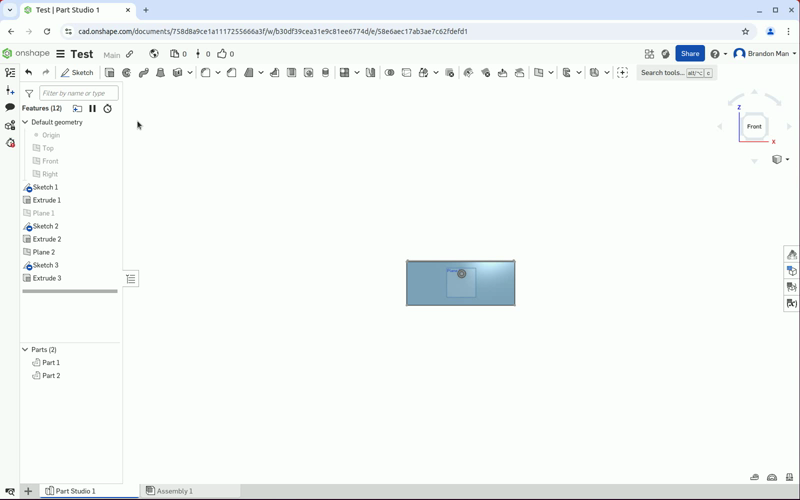
key(shift+7)
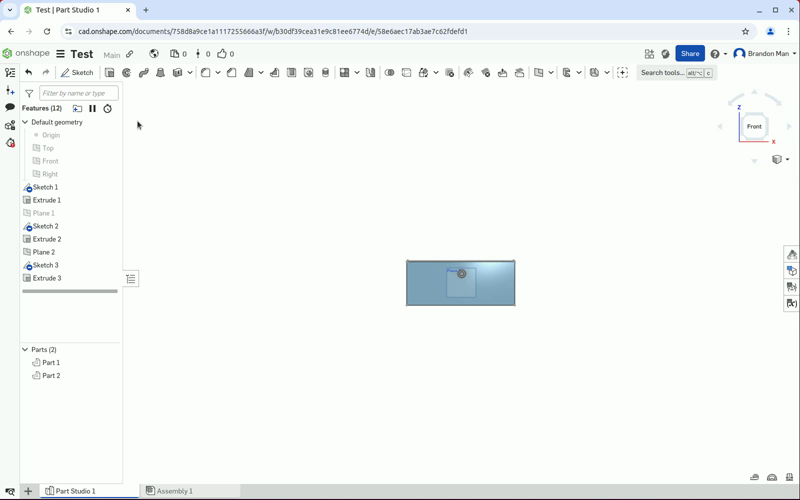
key(left, 2)
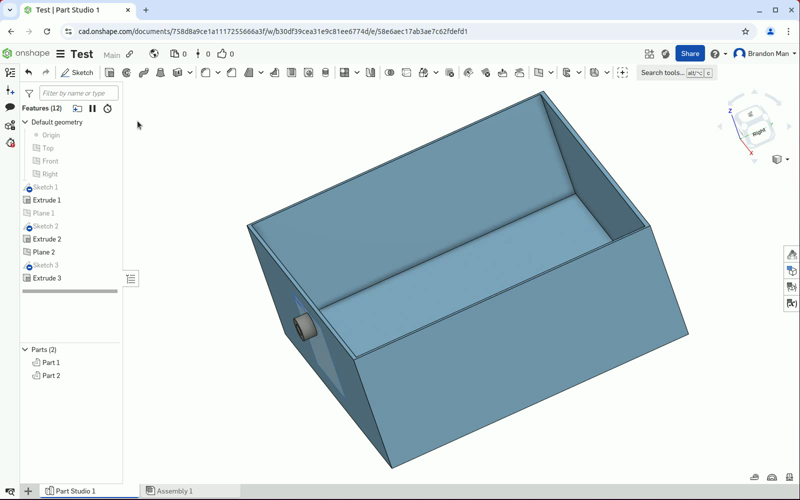
key(down, 2)
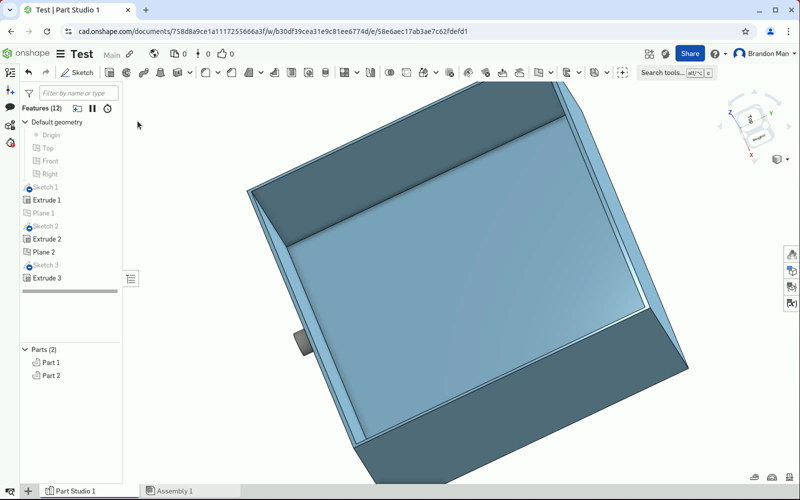
key(up, 2)
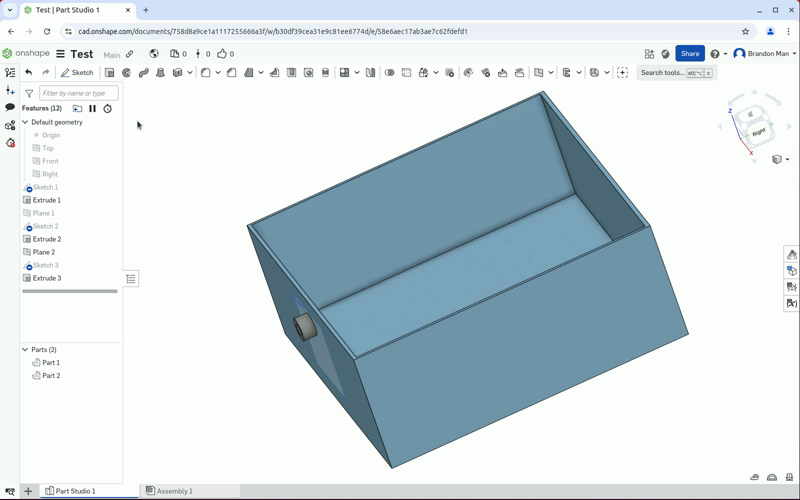
key(right, 2)
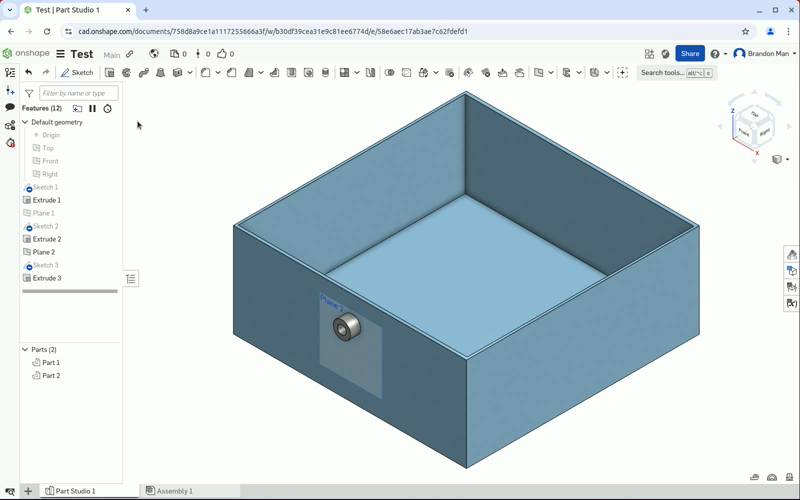
mouse_move(73, 189)
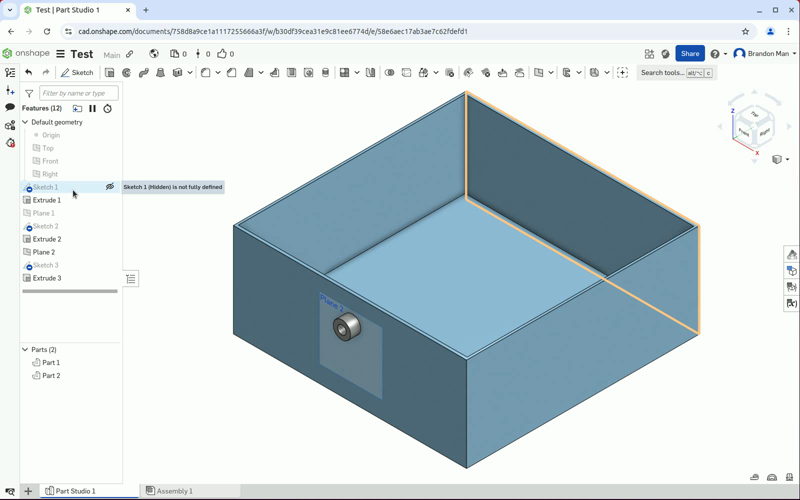
click(73, 189)